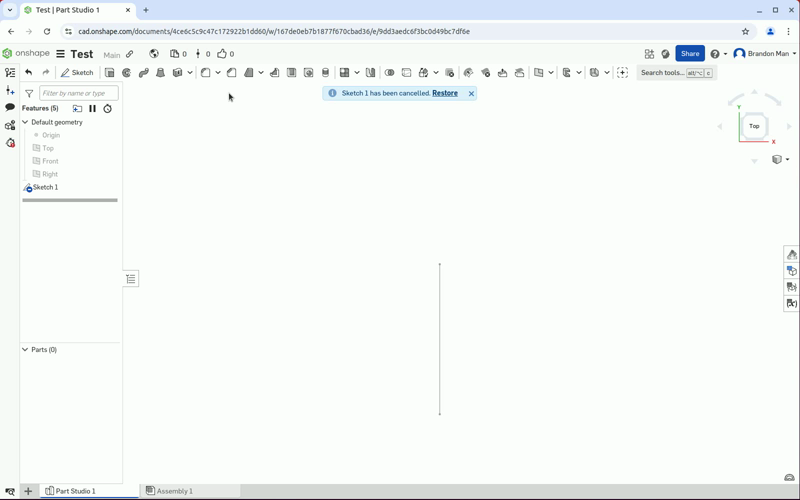
key(shift+h)
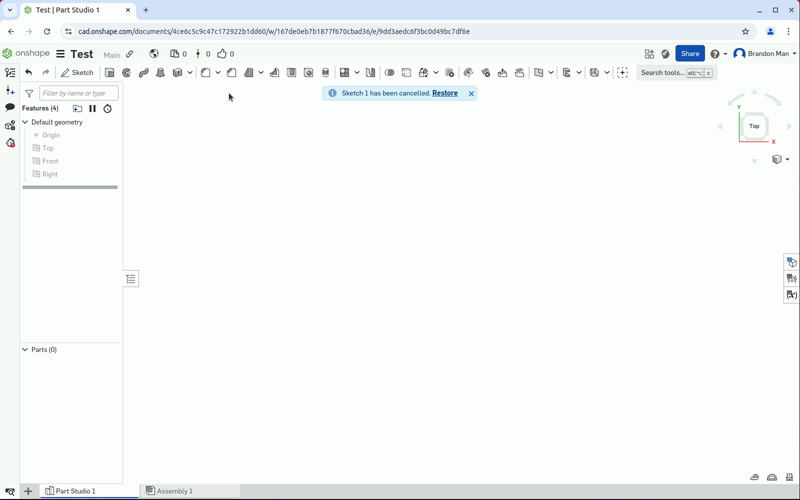
mouse_move(73, 352)
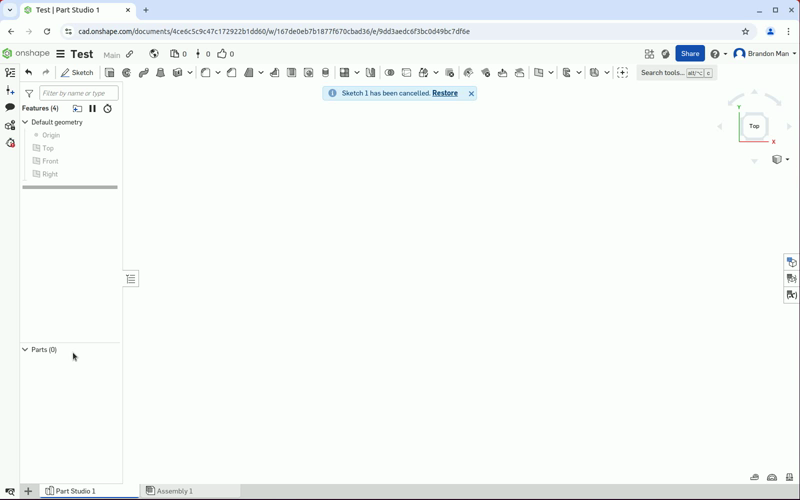
key(y)
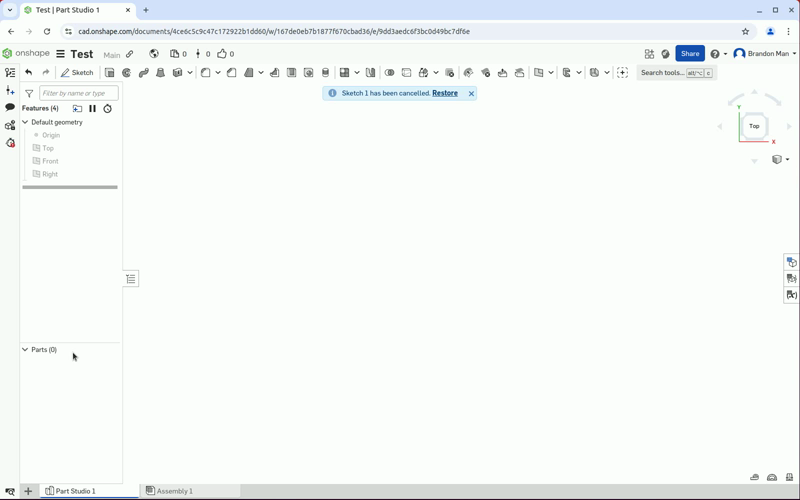
key(shift+p)
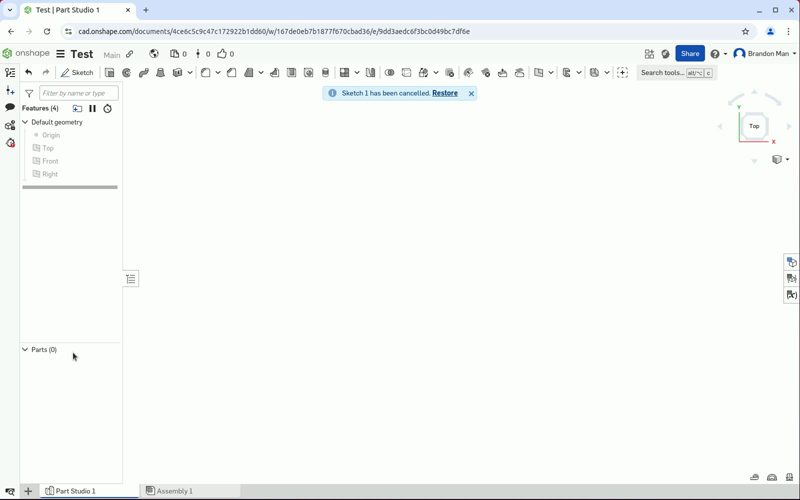
key(space)
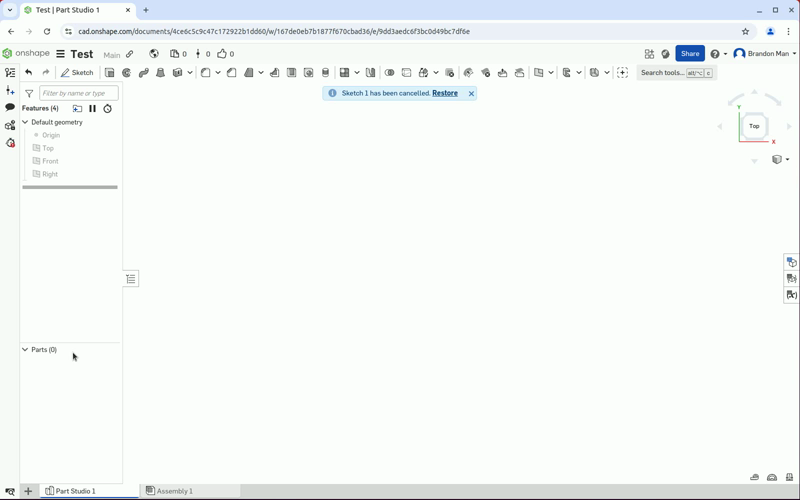
key_down(shift)
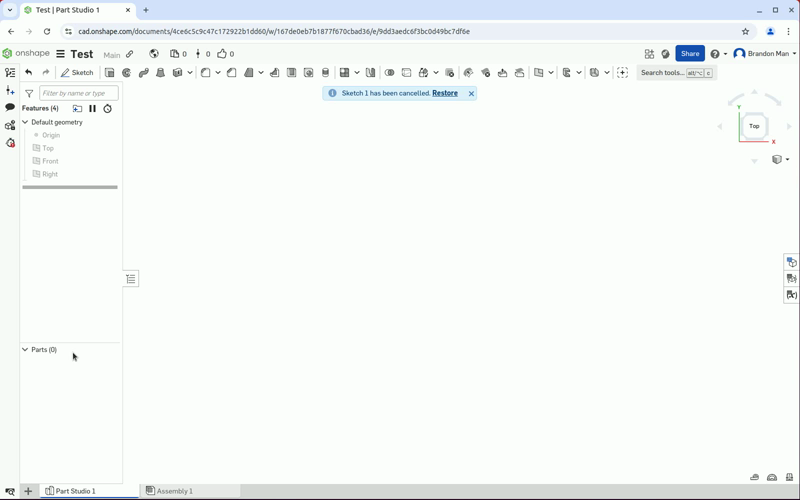
key(up)
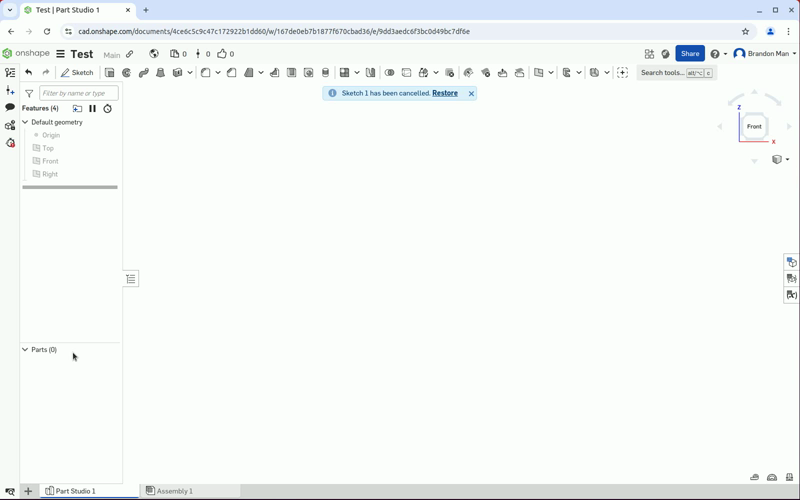
key_up(shift)
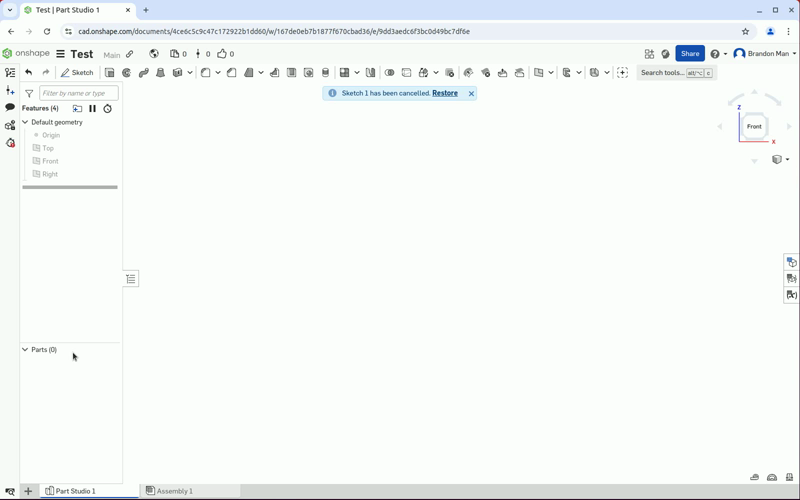
mouse_move(73, 352)
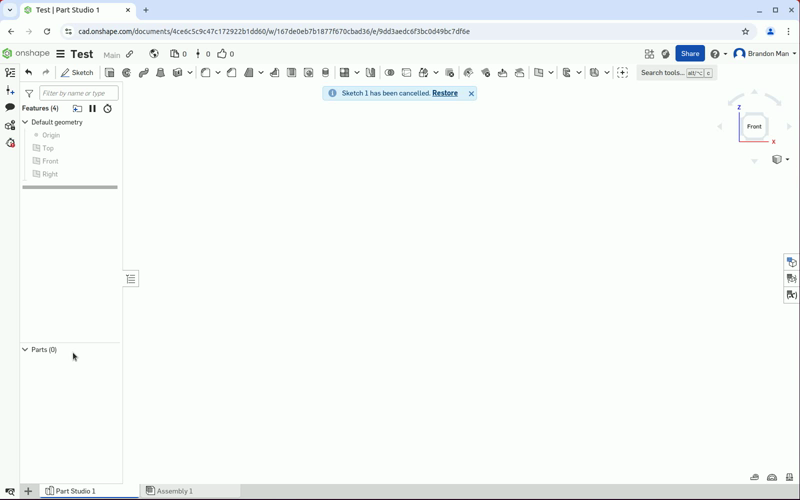
key(shift+y)
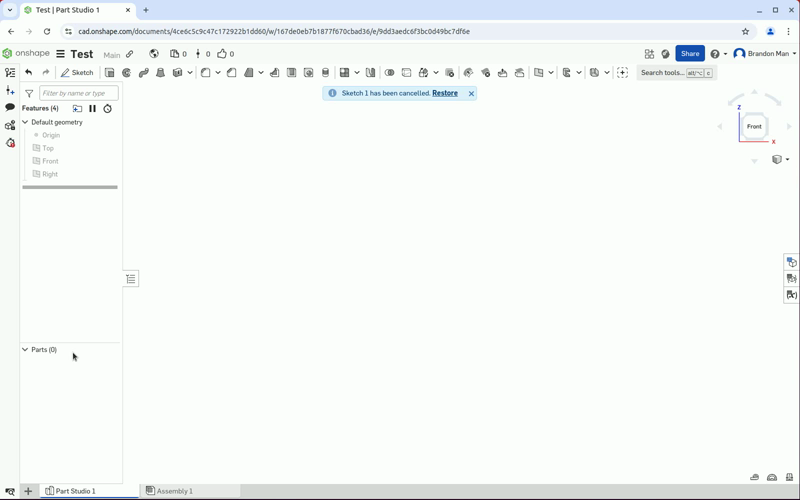
key(shift+s)
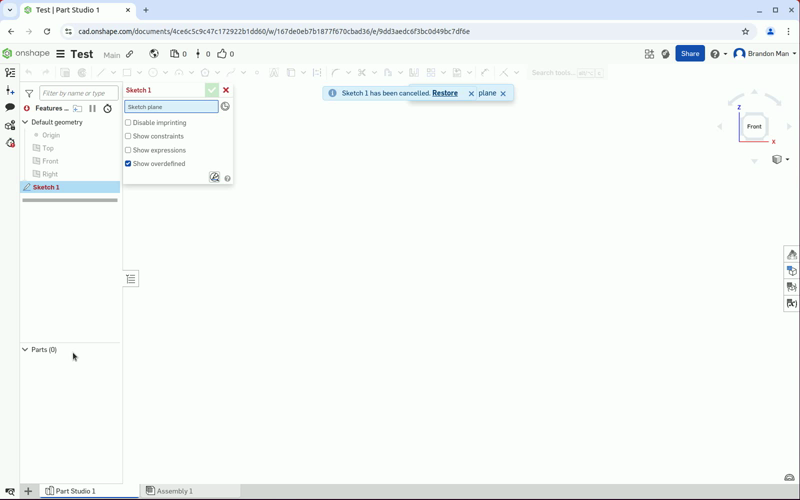
mouse_move(73, 163)
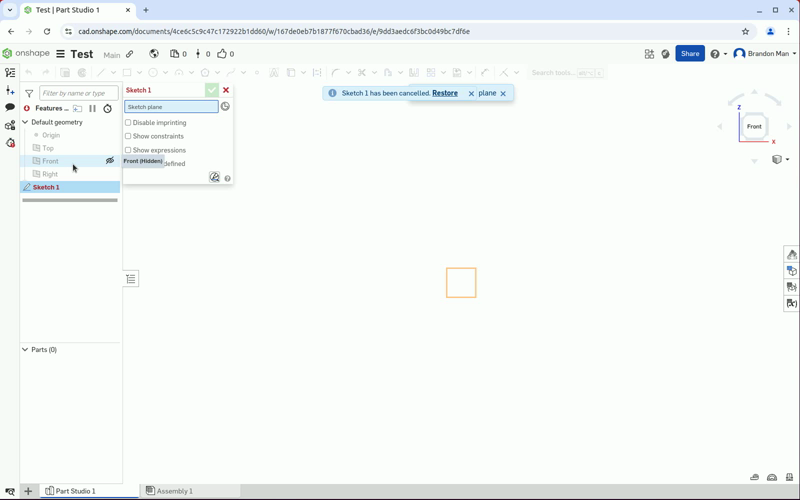
click(73, 163)
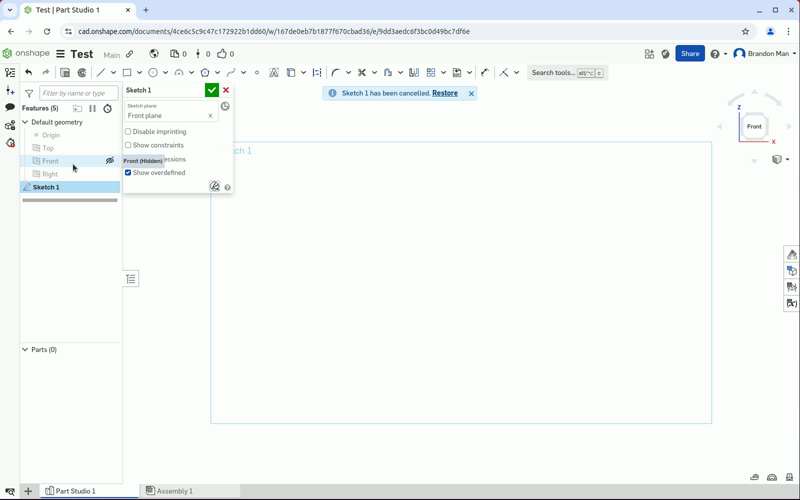
mouse_move(73, 352)
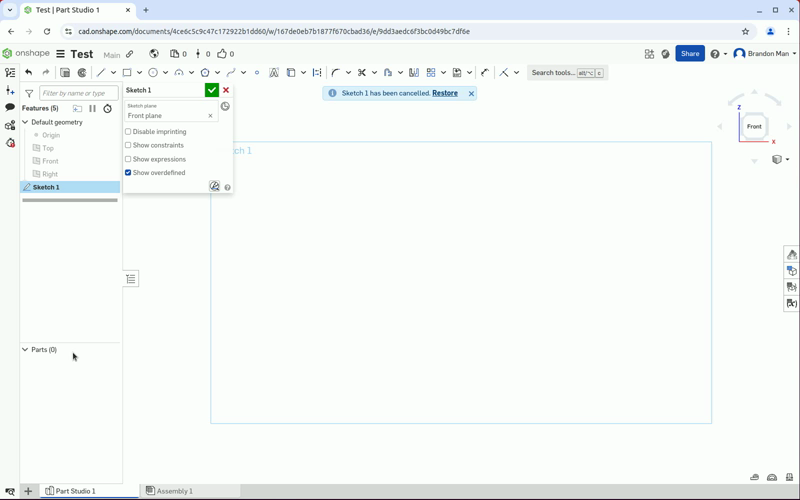
key(y)
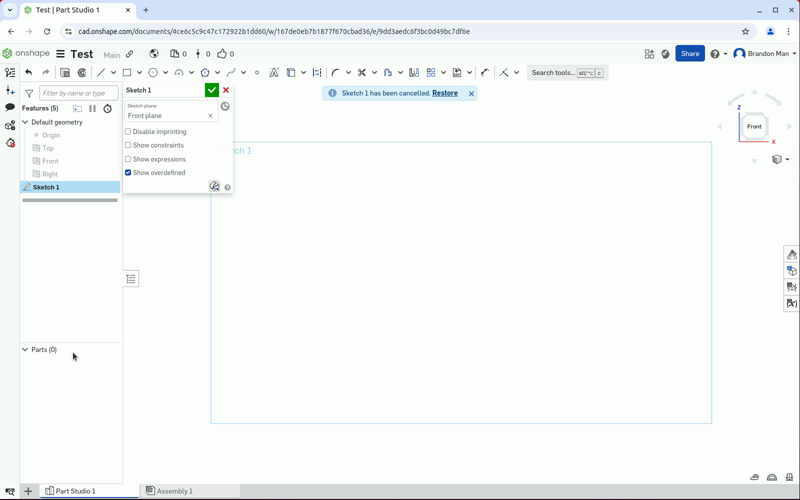
key(l)
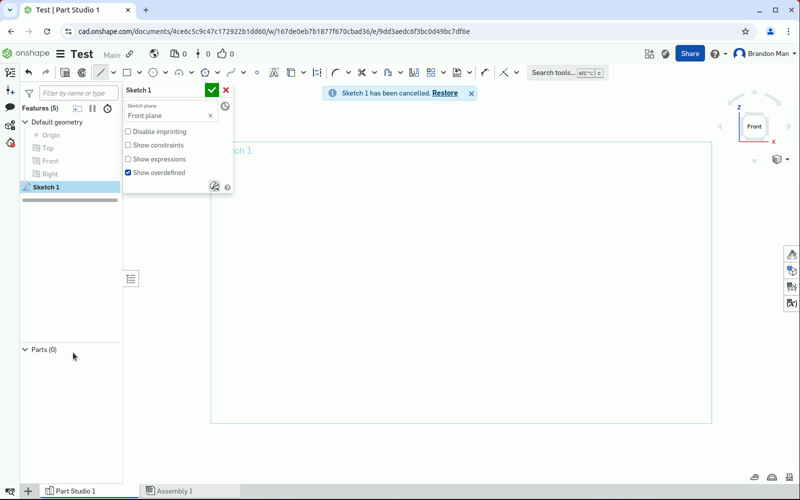
key_down(shift)
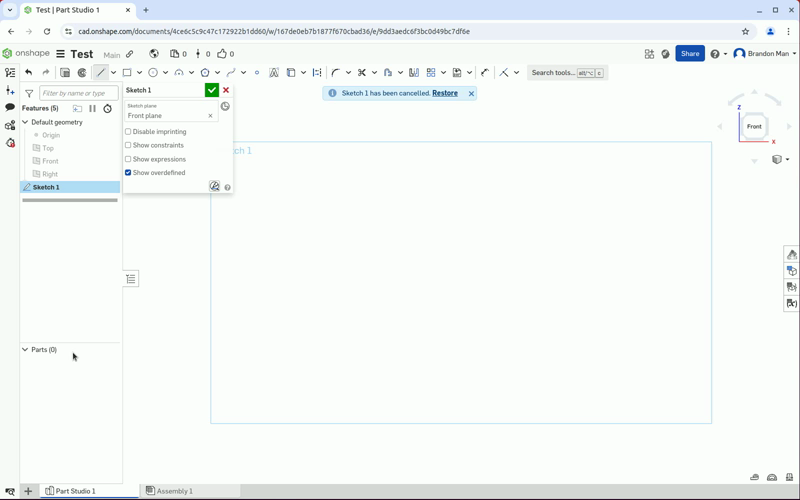
mouse_move(459, 282)
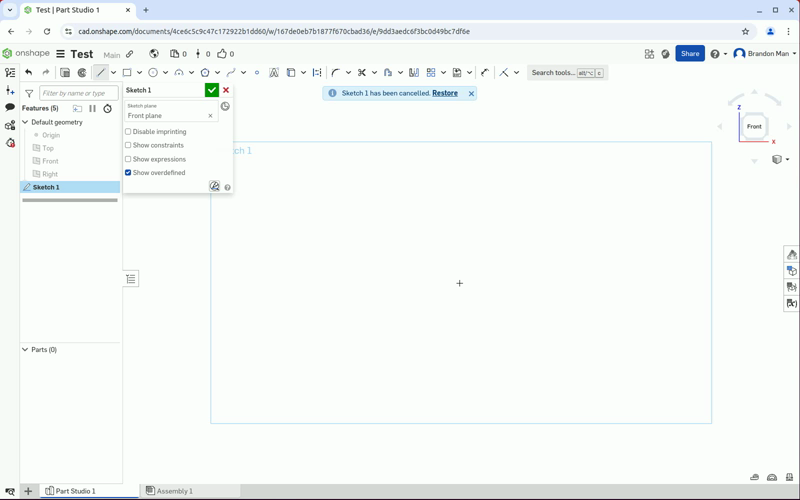
click(459, 282)
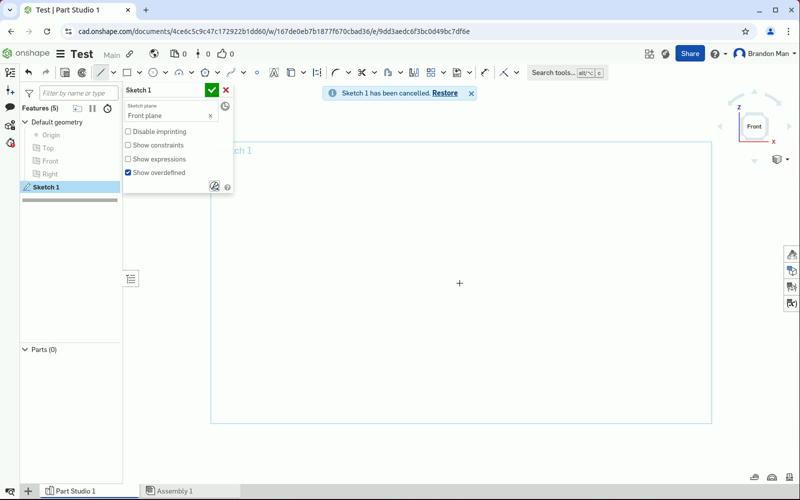
key_up(shift)
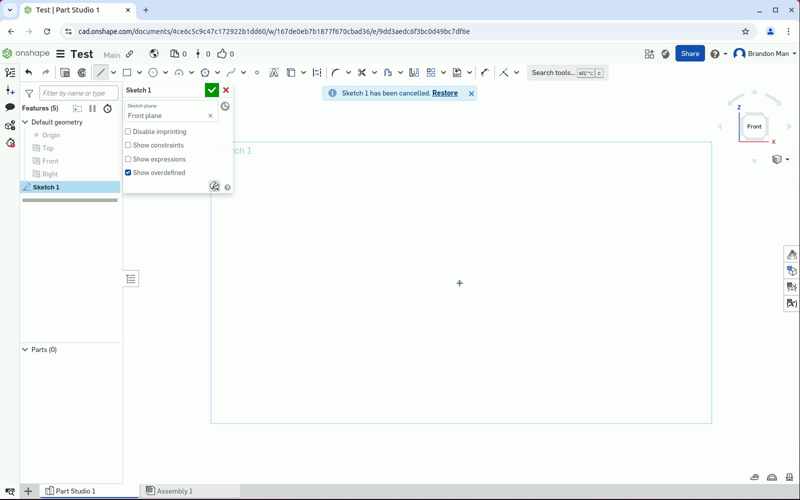
key_down(shift)
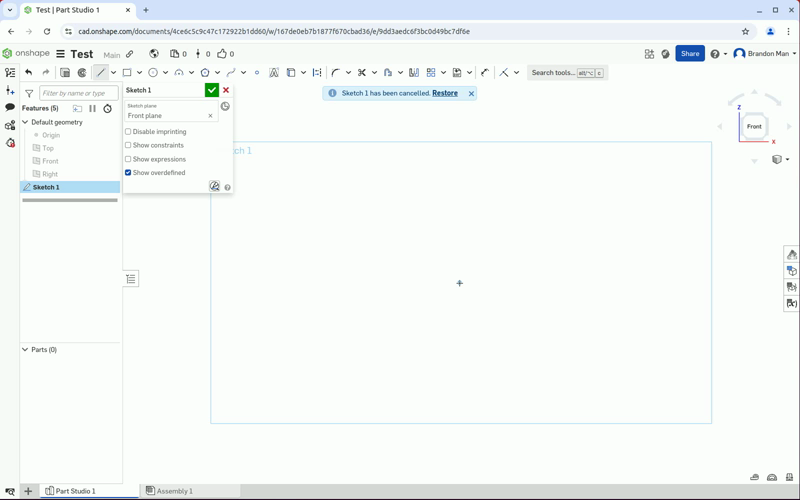
mouse_move(489, 282)
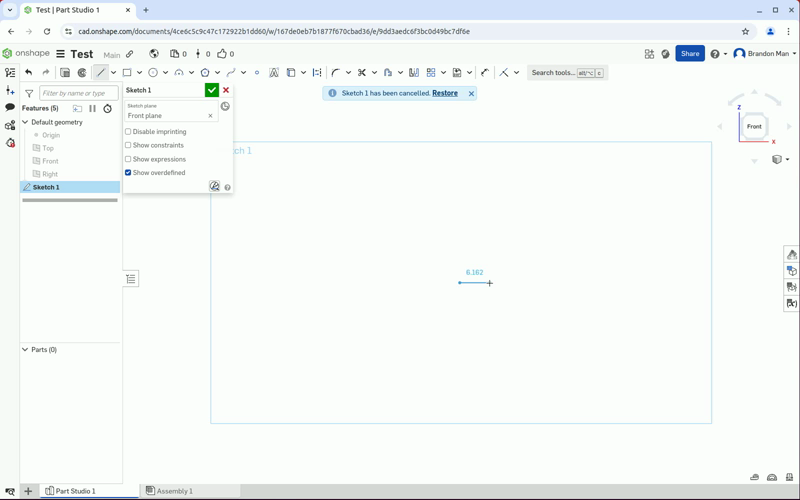
mouse_move(460, 282)
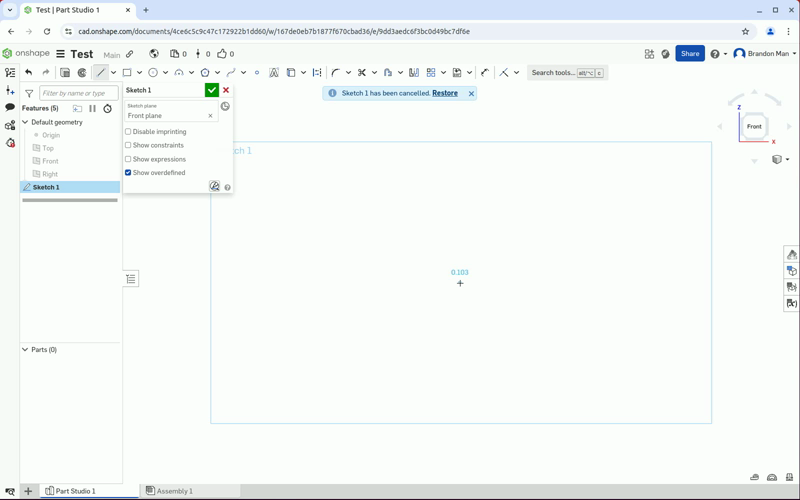
scroll(6)
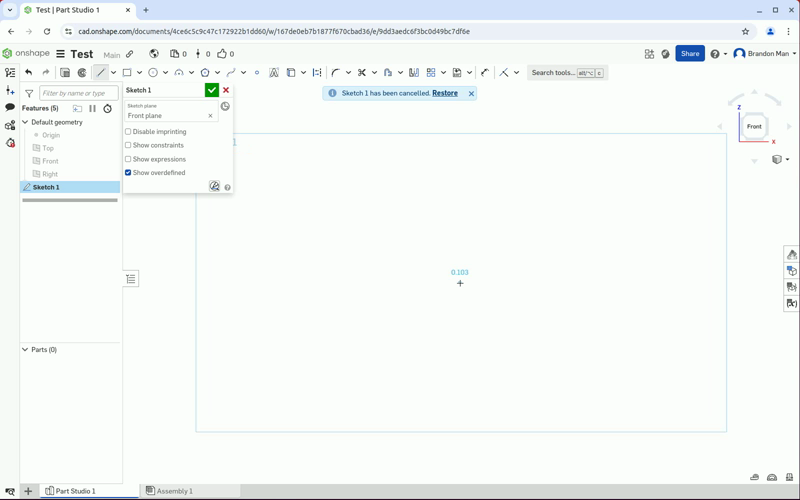
scroll(6)
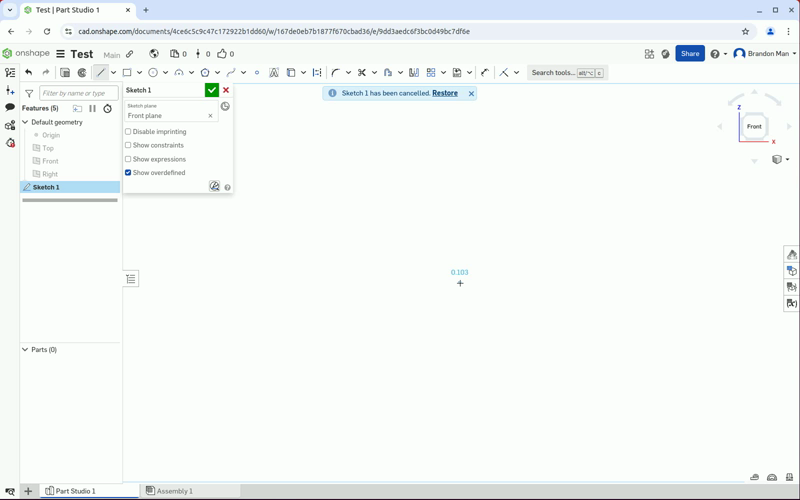
scroll(6)
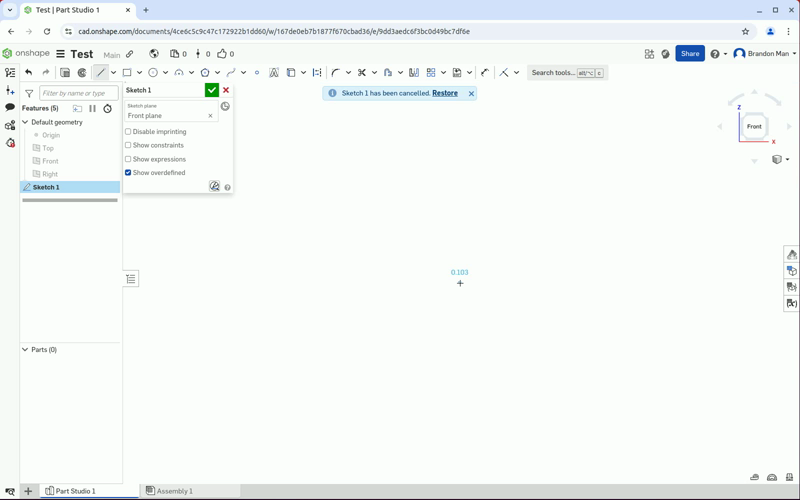
scroll(6)
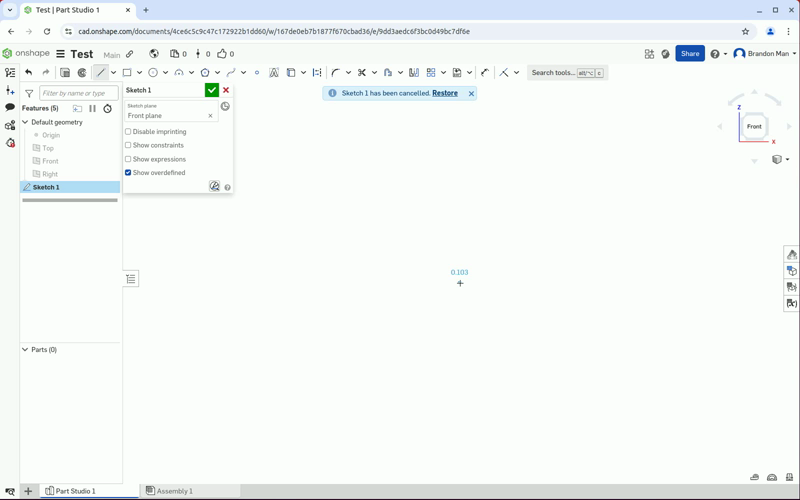
scroll(6)
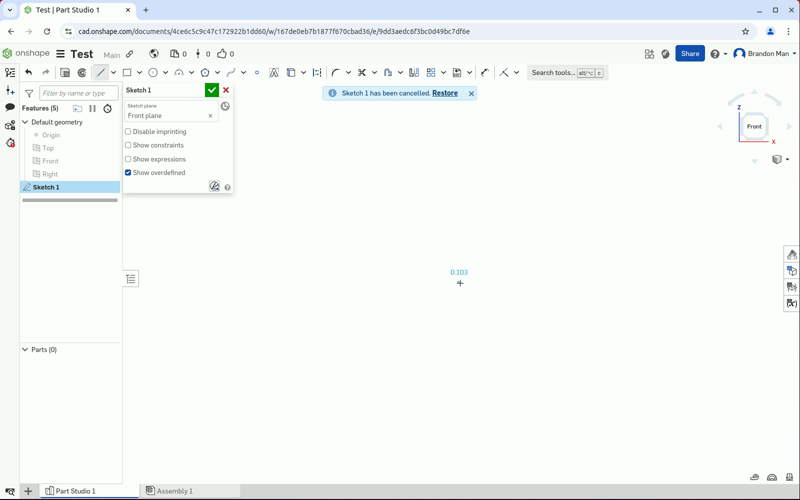
scroll(6)
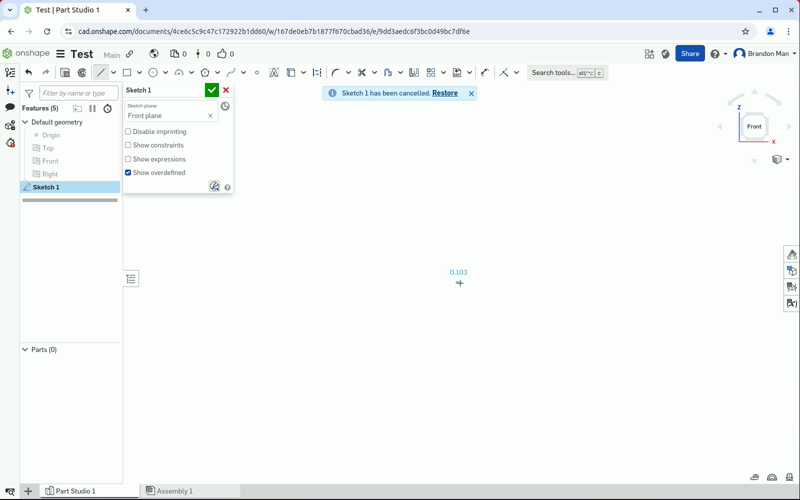
scroll(6)
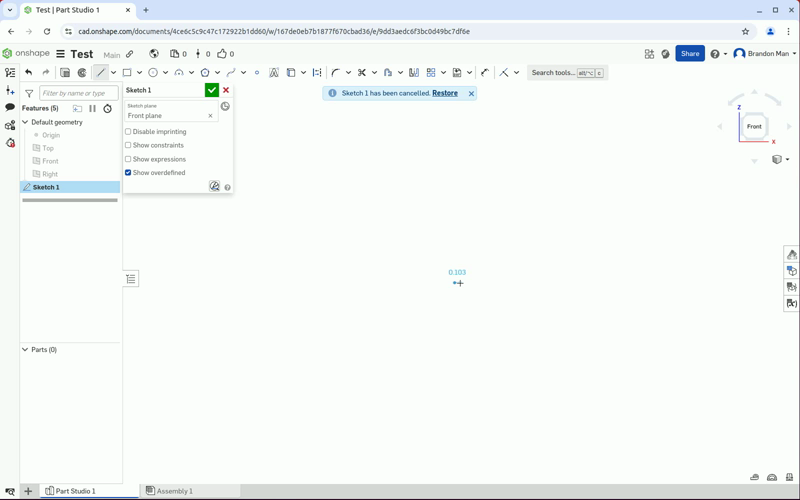
click(460, 282)
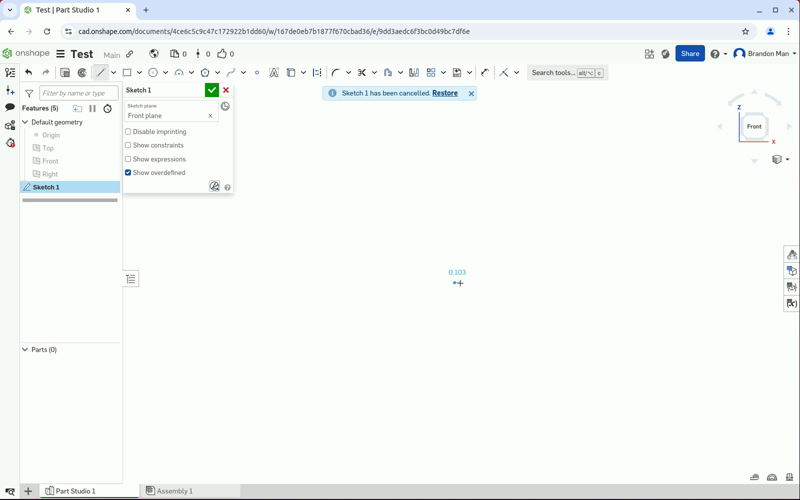
scroll(-6)
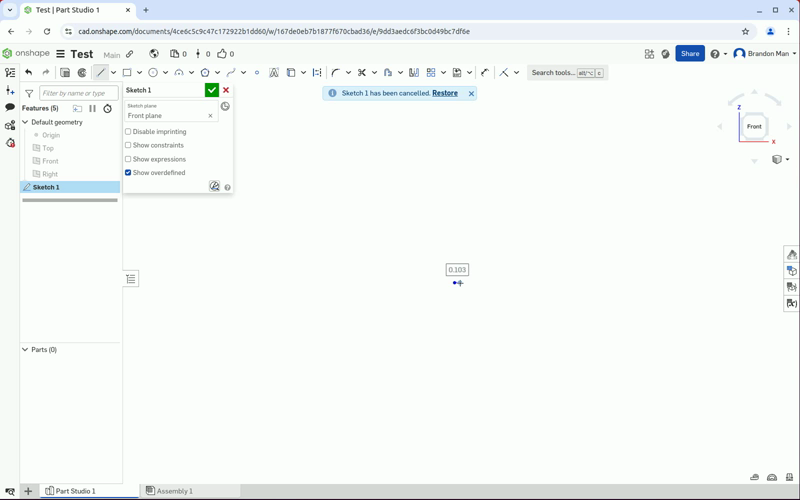
scroll(-6)
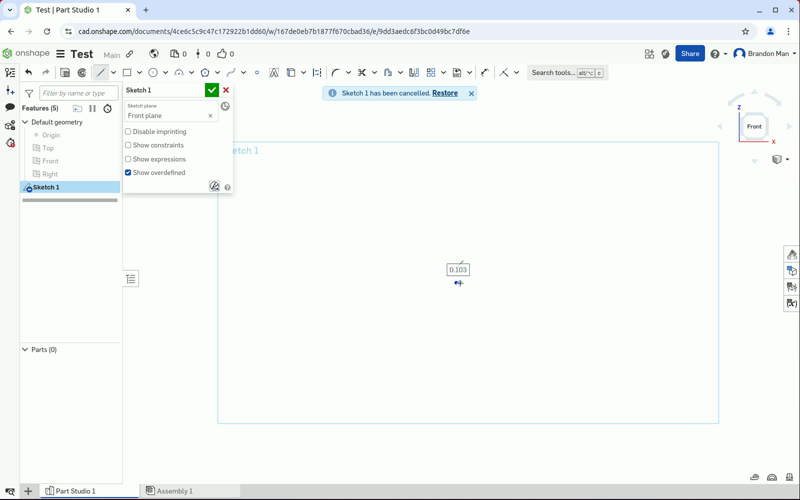
scroll(-6)
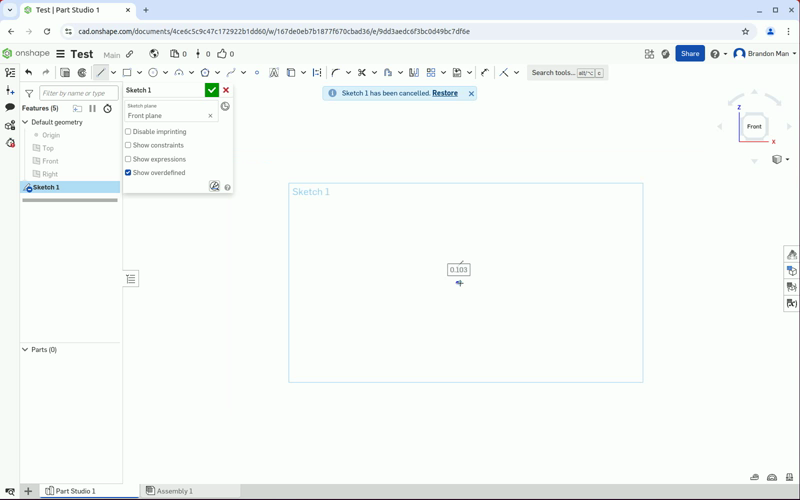
scroll(-6)
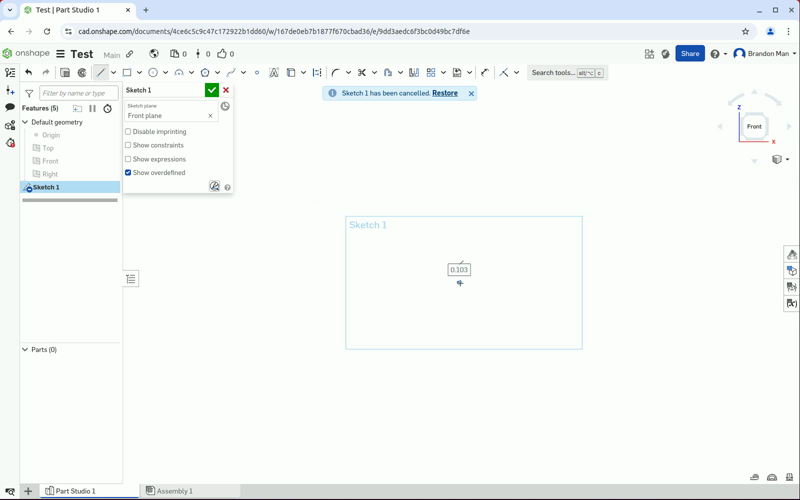
scroll(-6)
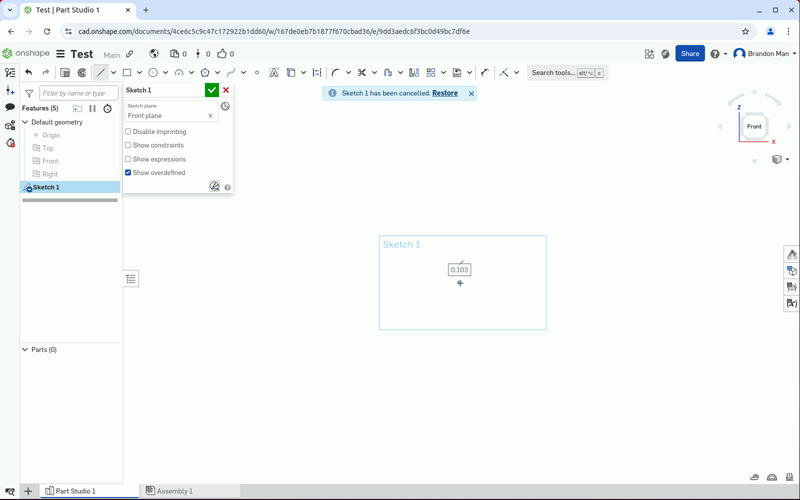
scroll(-6)
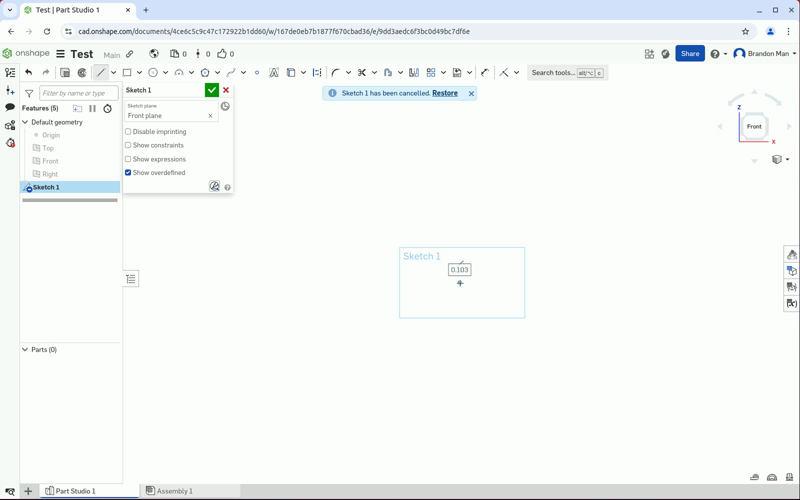
scroll(-6)
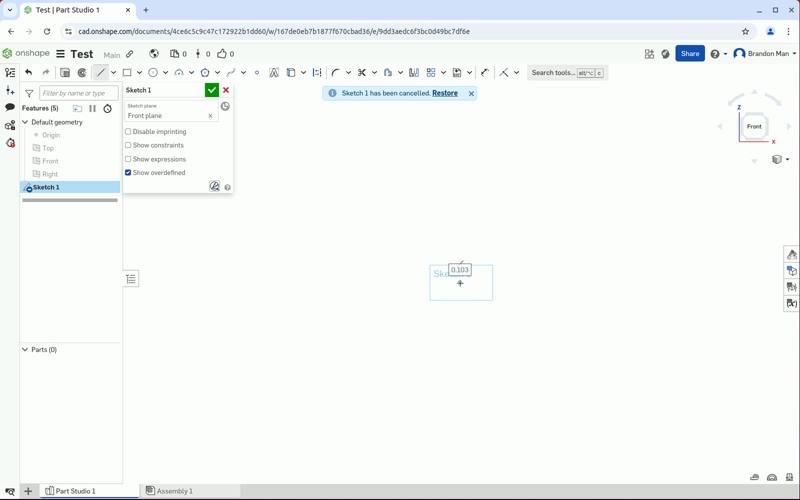
key_up(shift)
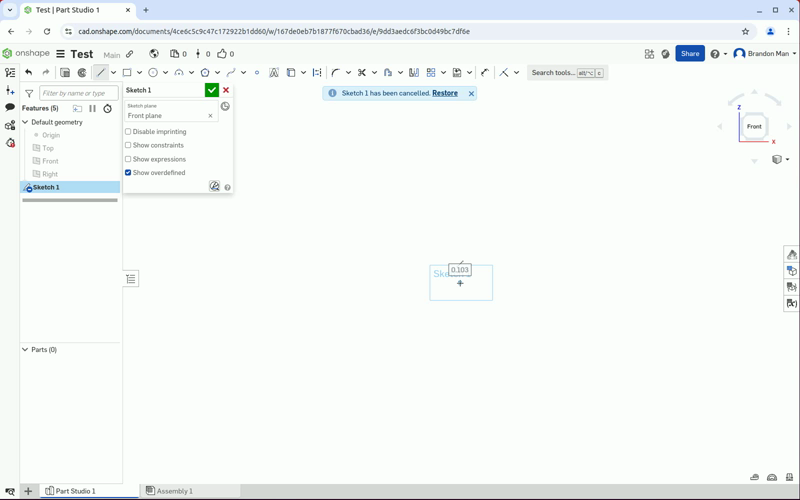
key_down(shift)
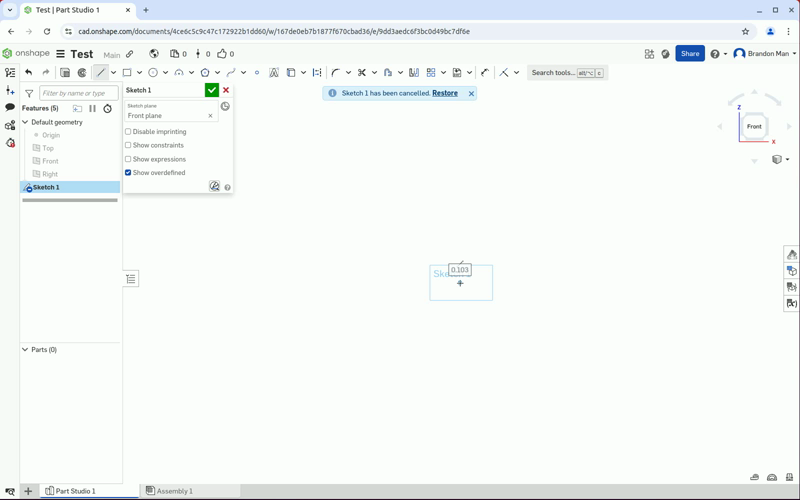
mouse_move(490, 282)
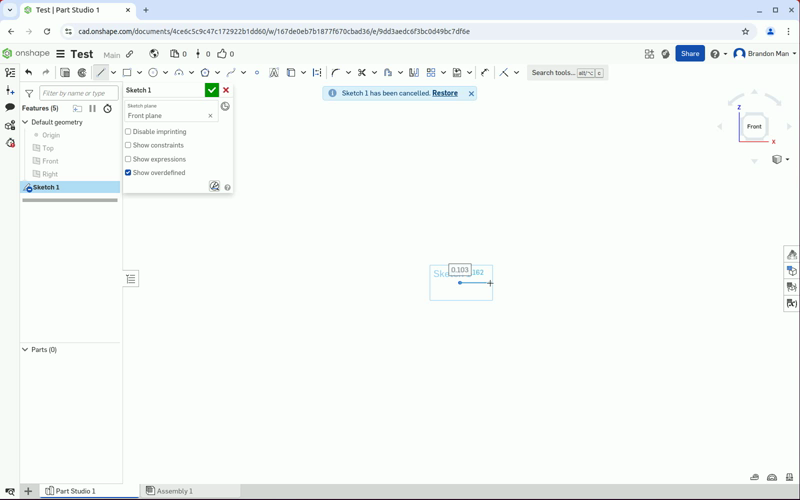
mouse_move(460, 281)
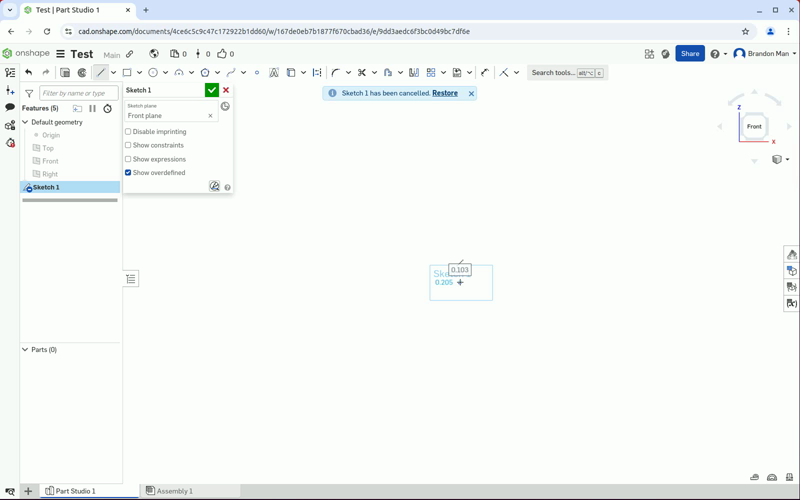
scroll(6)
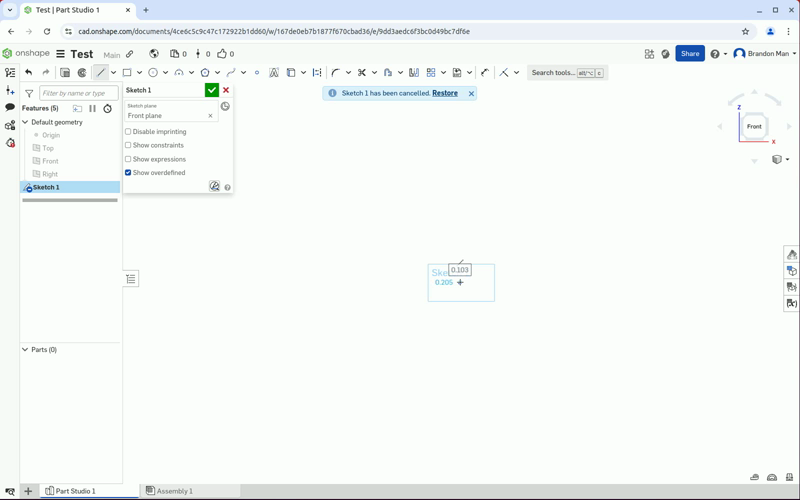
scroll(6)
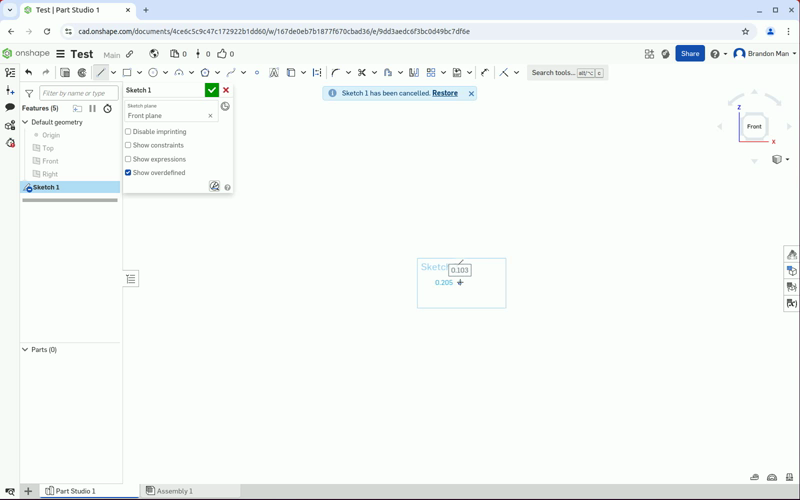
scroll(6)
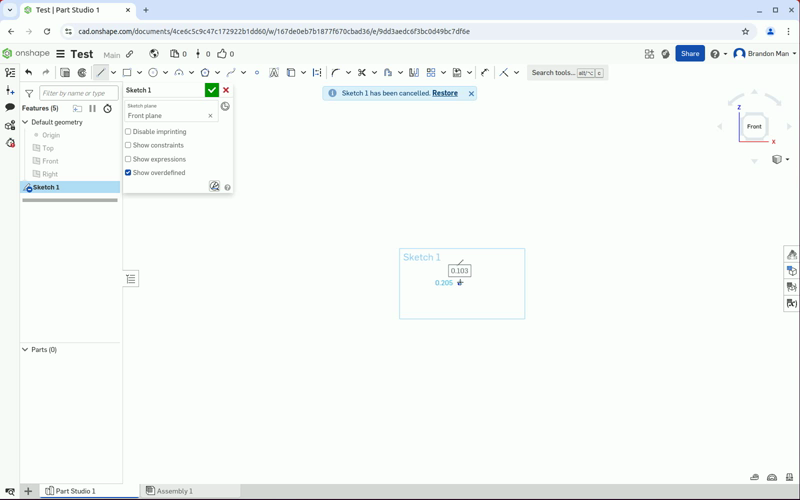
scroll(6)
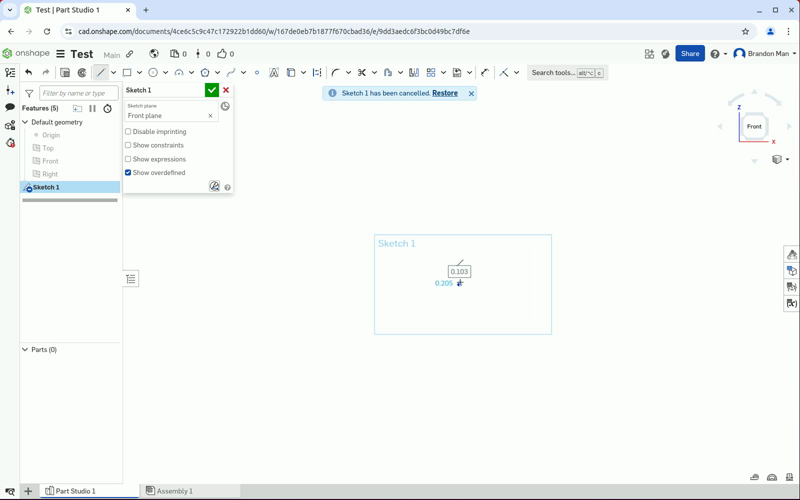
scroll(6)
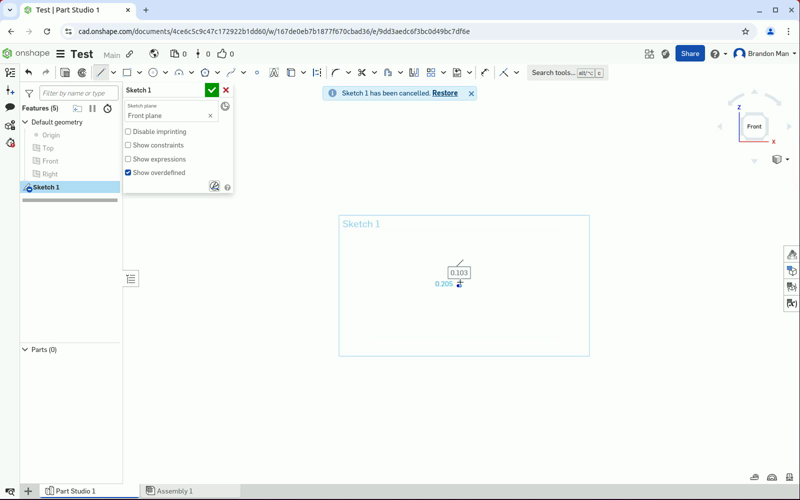
scroll(6)
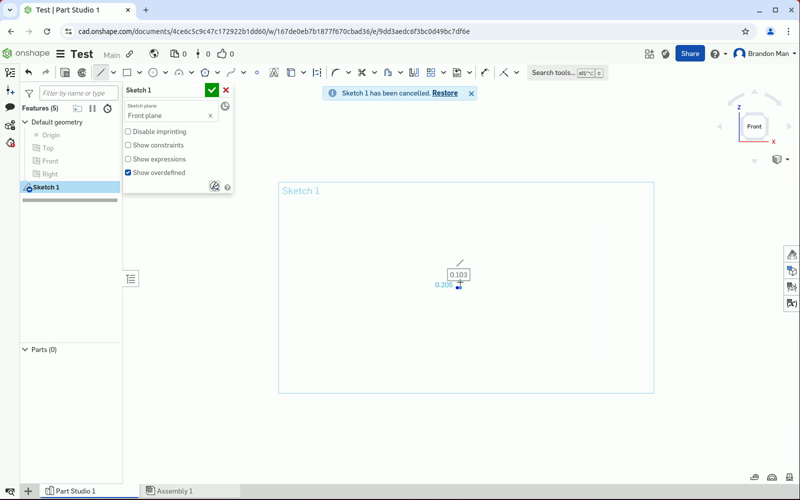
scroll(6)
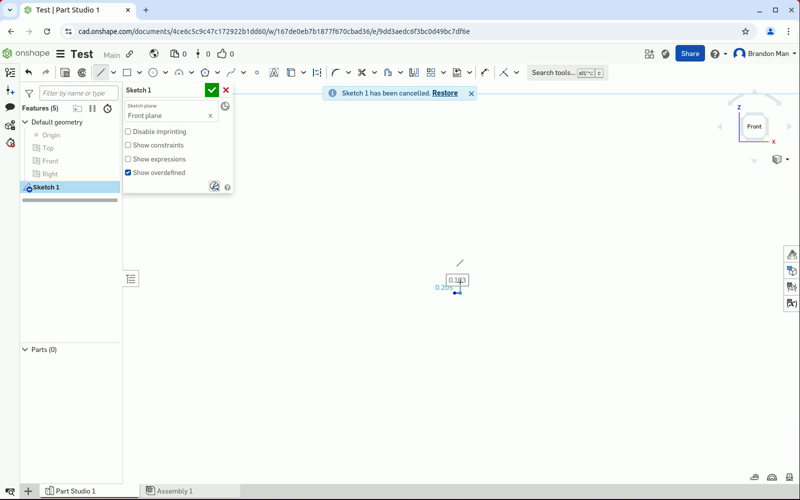
click(460, 281)
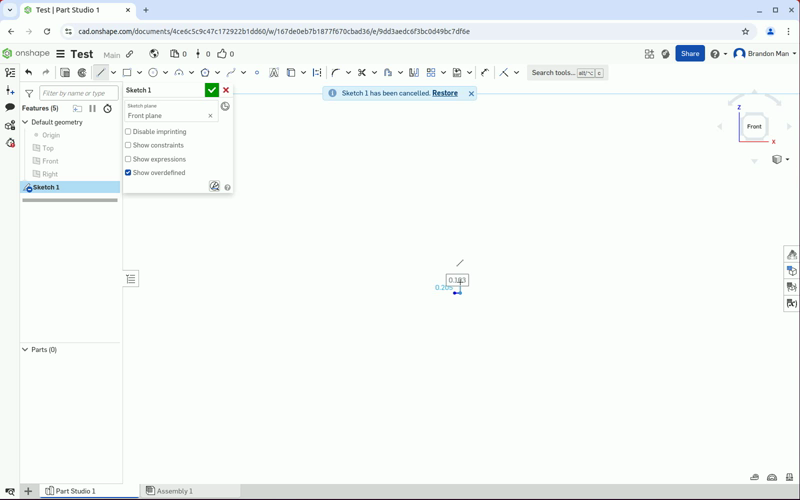
scroll(-6)
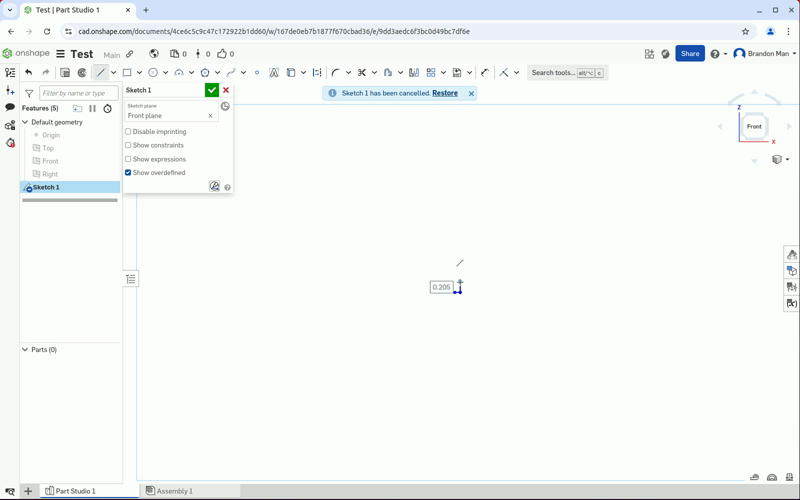
scroll(-6)
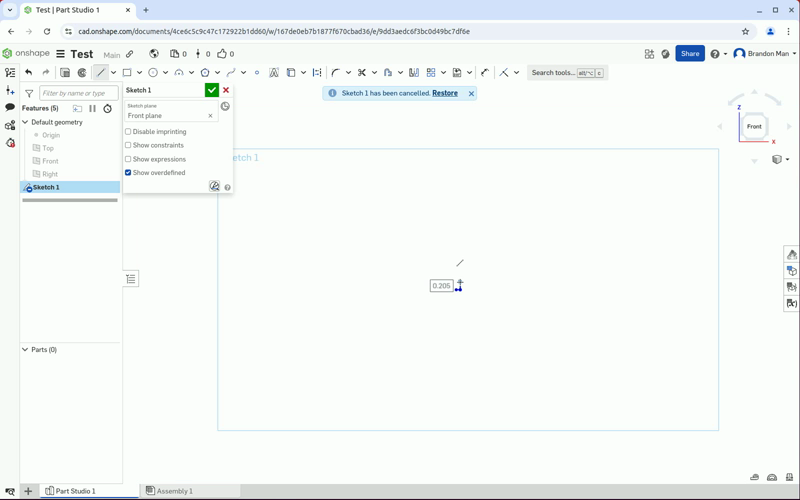
scroll(-6)
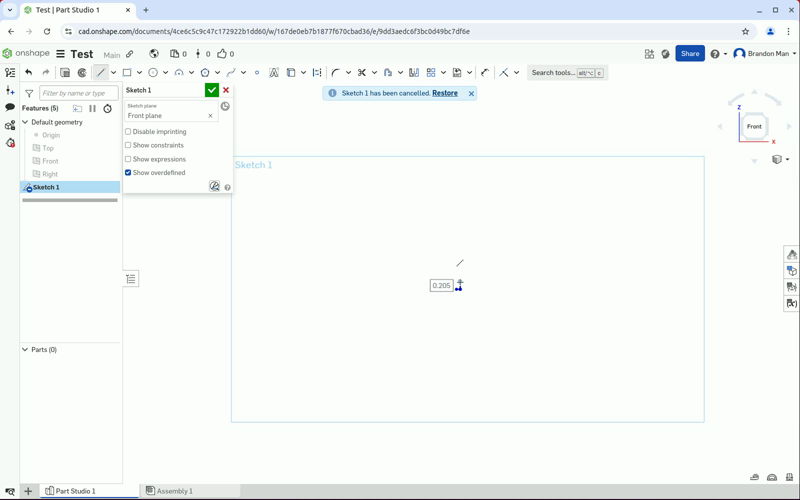
scroll(-6)
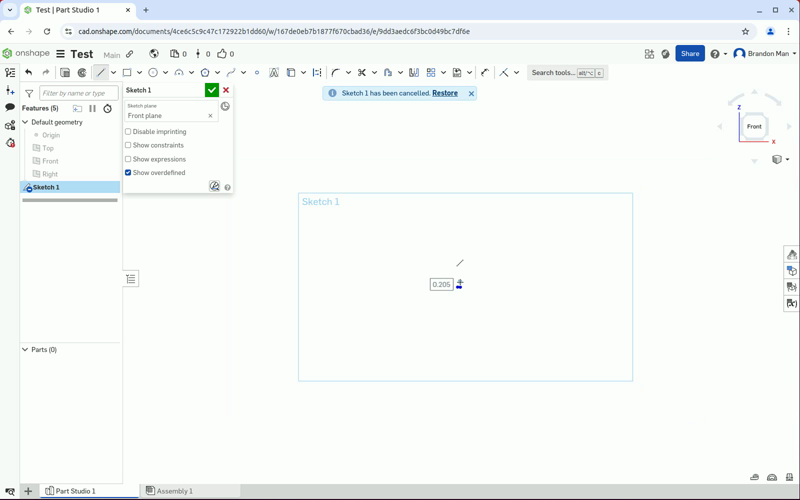
scroll(-6)
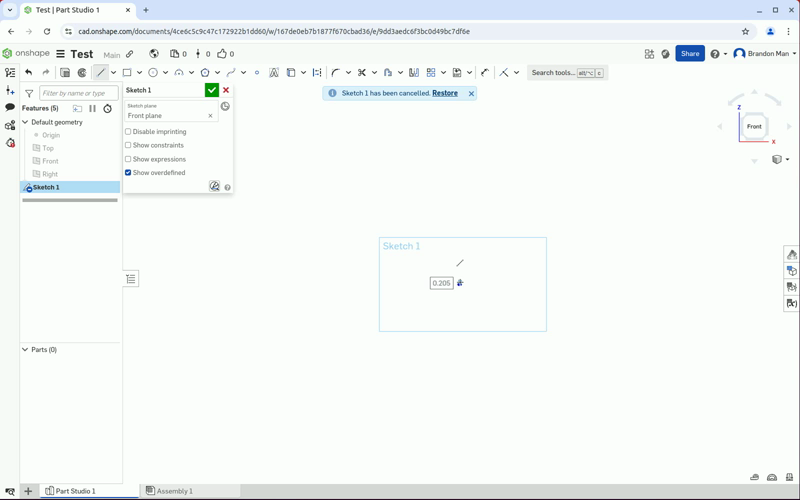
scroll(-6)
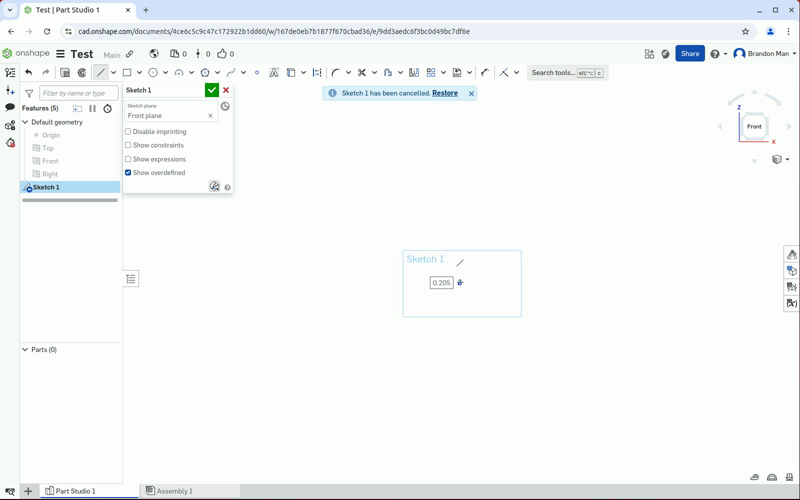
scroll(-6)
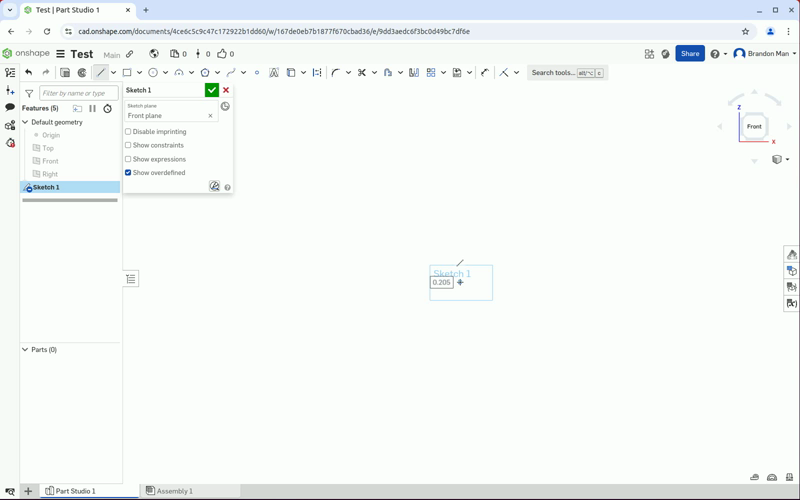
key_up(shift)
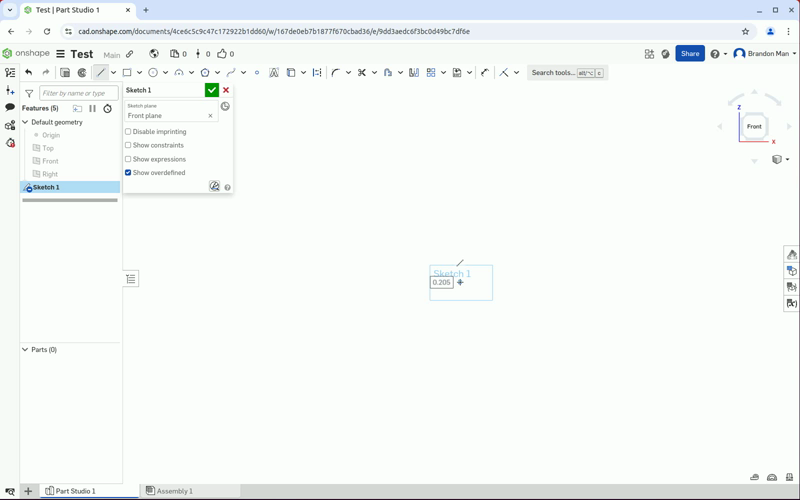
key_down(shift)
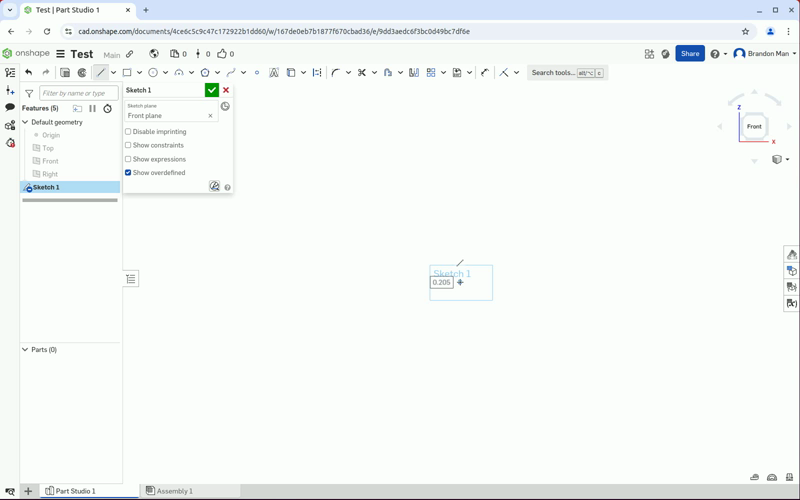
mouse_move(490, 281)
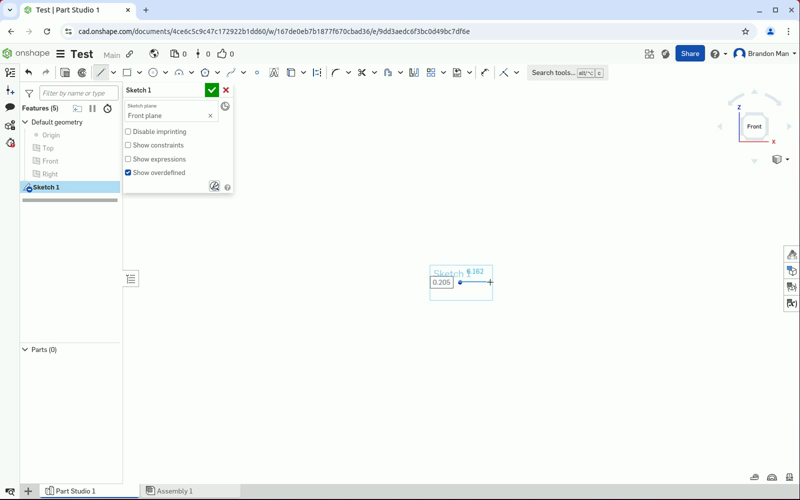
mouse_move(459, 281)
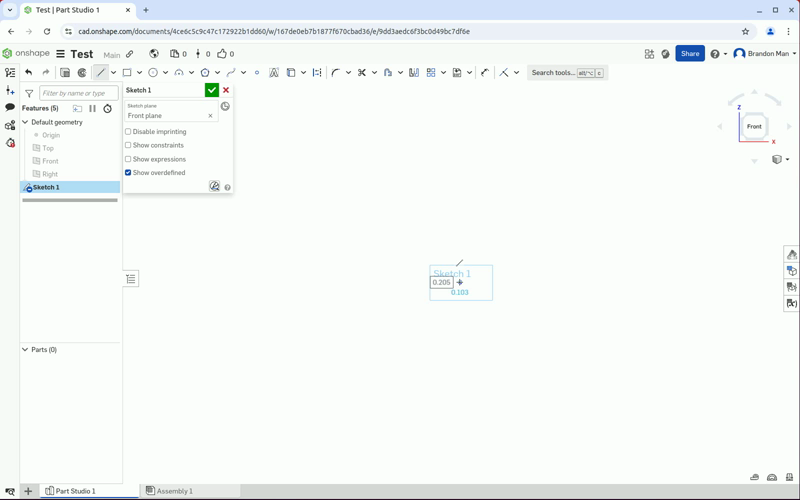
scroll(6)
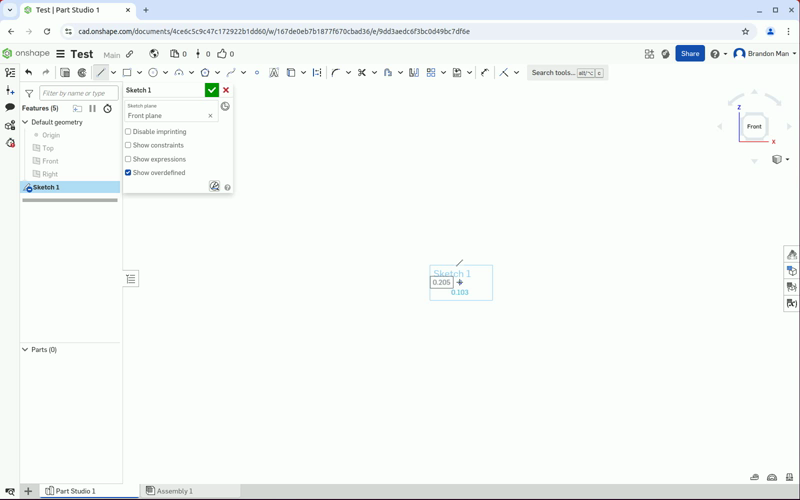
scroll(6)
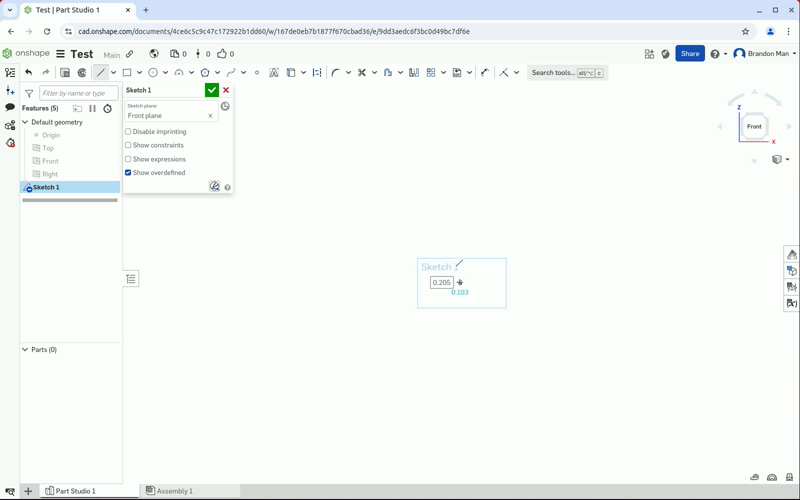
scroll(6)
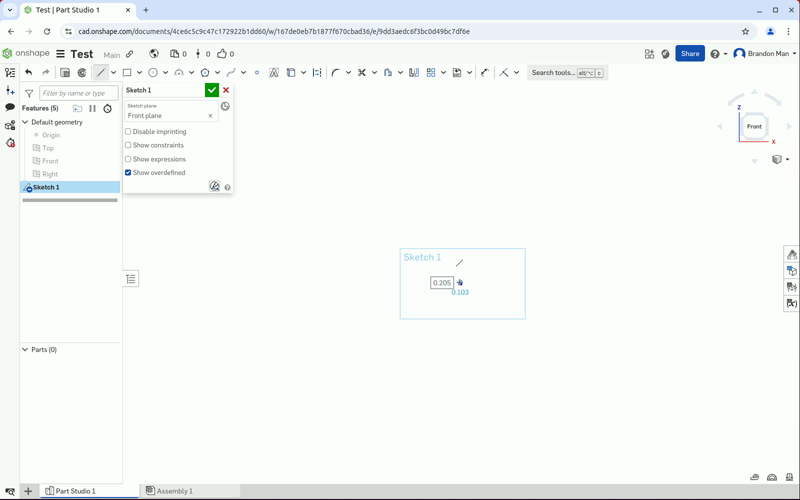
scroll(6)
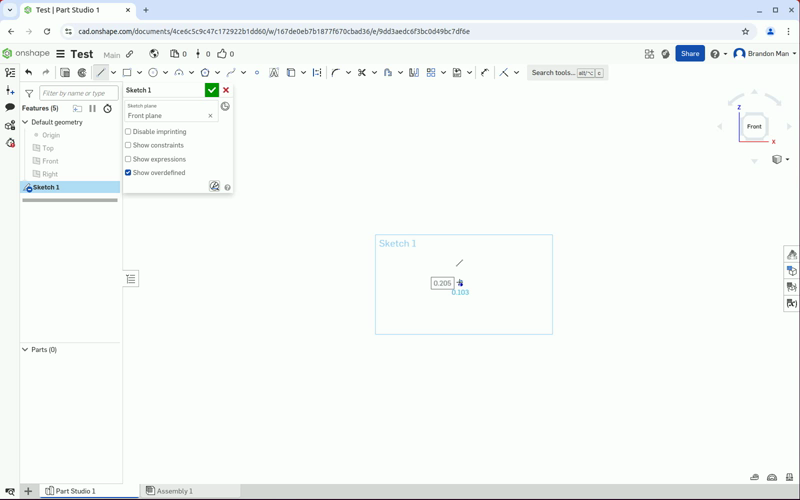
scroll(6)
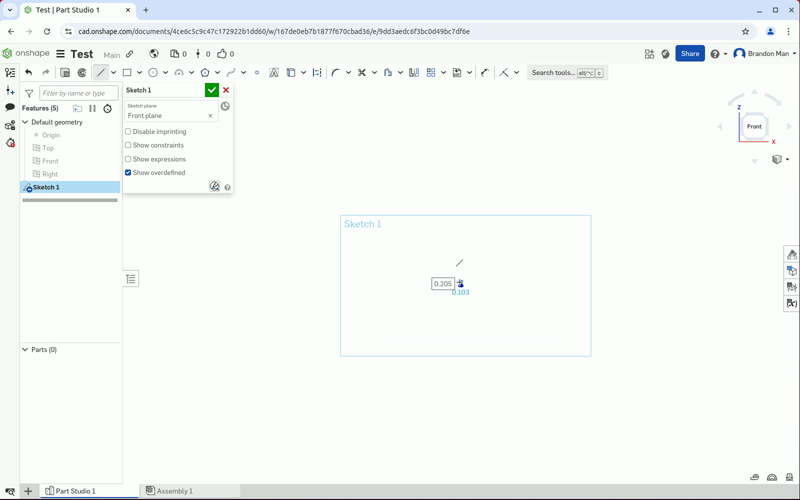
scroll(6)
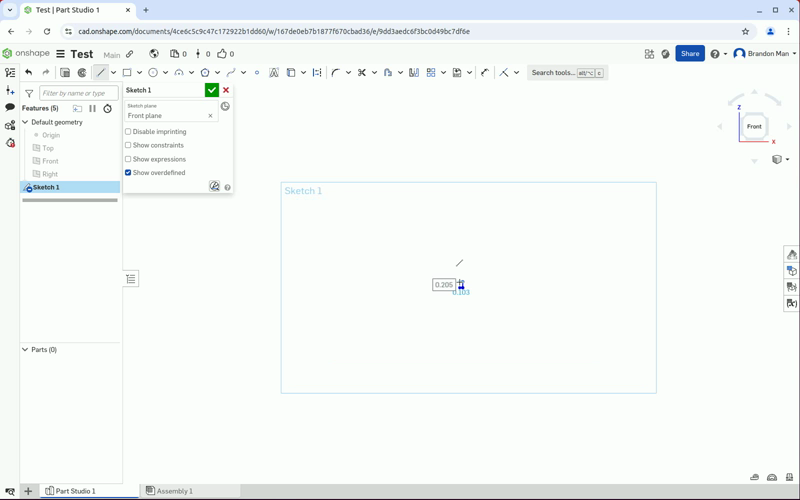
scroll(6)
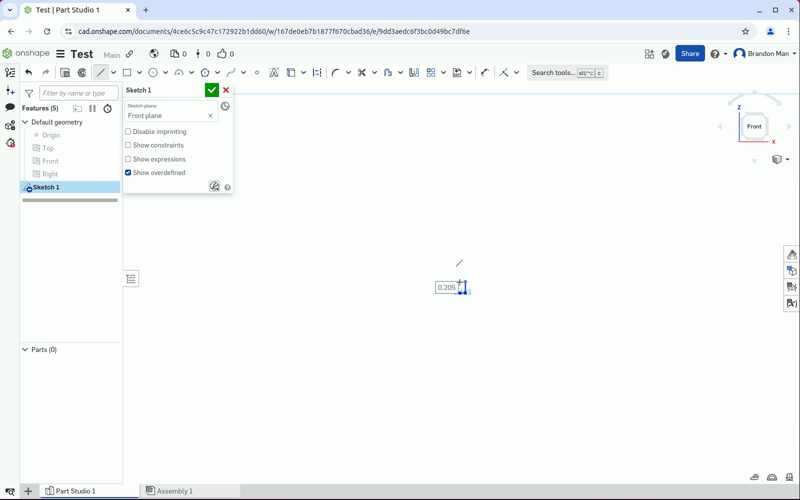
click(459, 281)
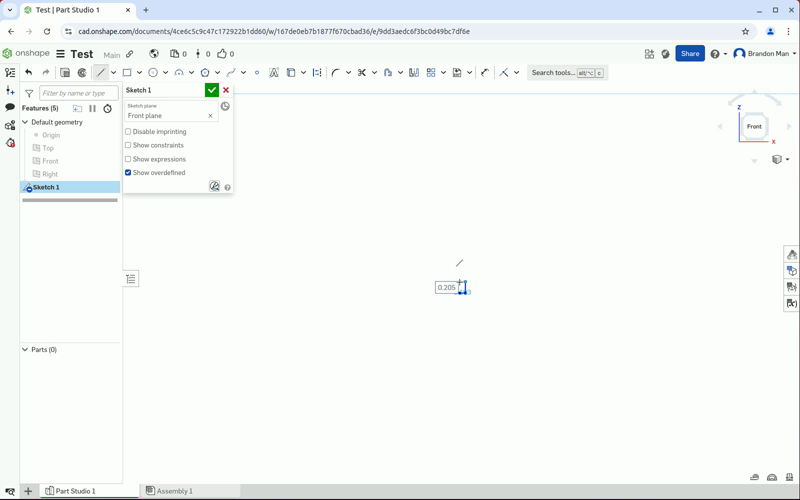
scroll(-6)
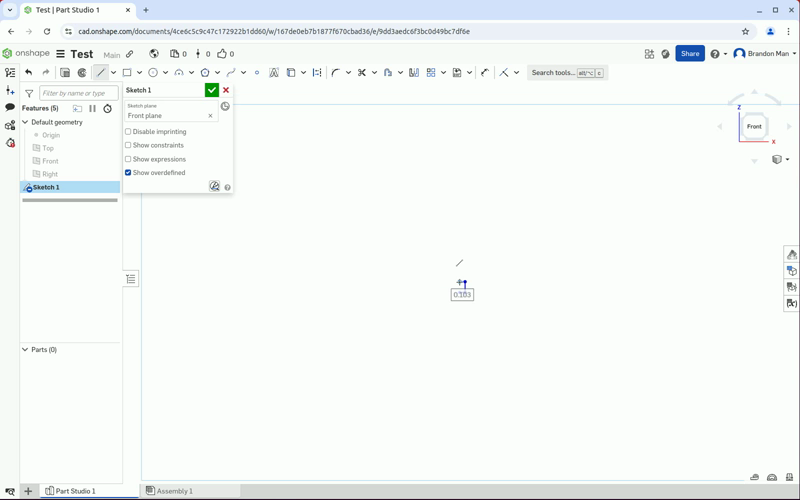
scroll(-6)
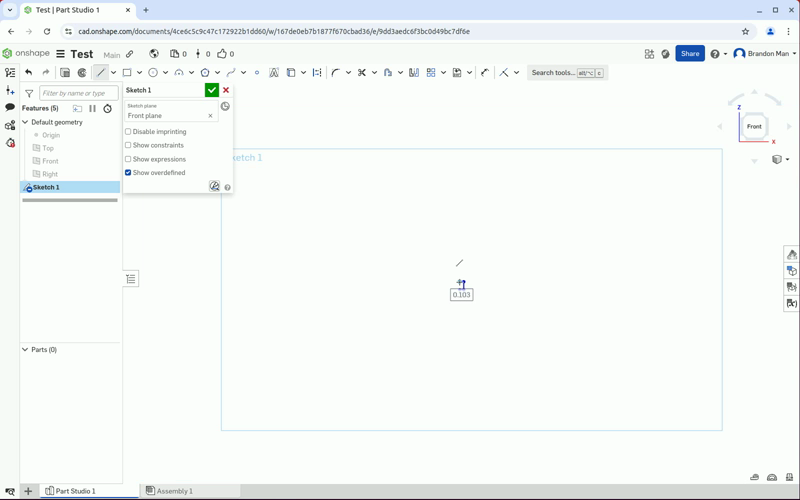
scroll(-6)
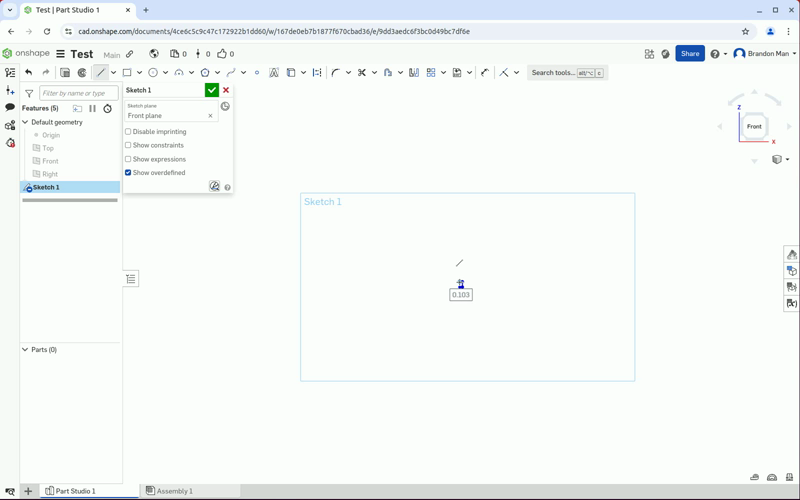
scroll(-6)
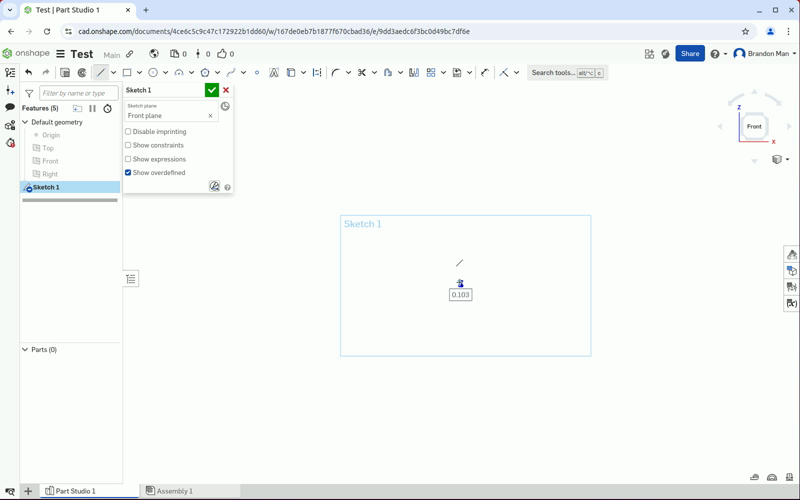
scroll(-6)
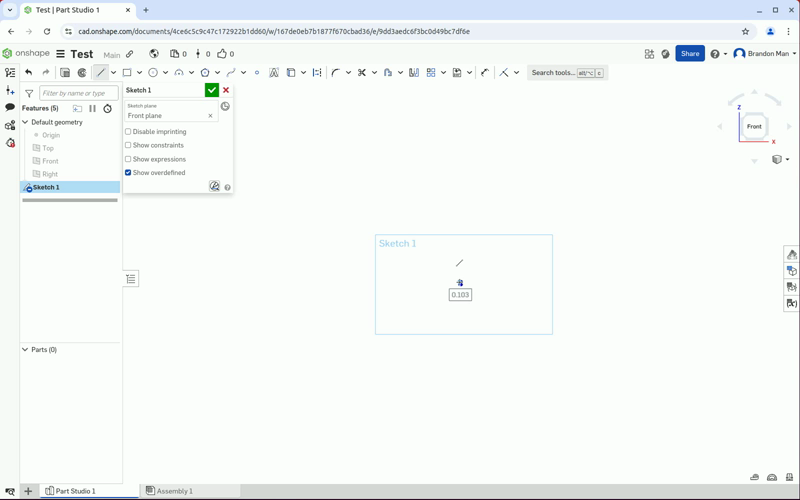
scroll(-6)
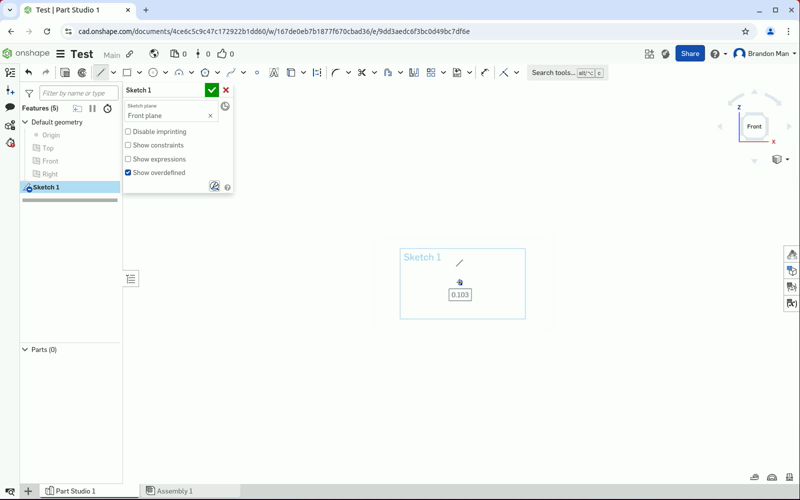
scroll(-6)
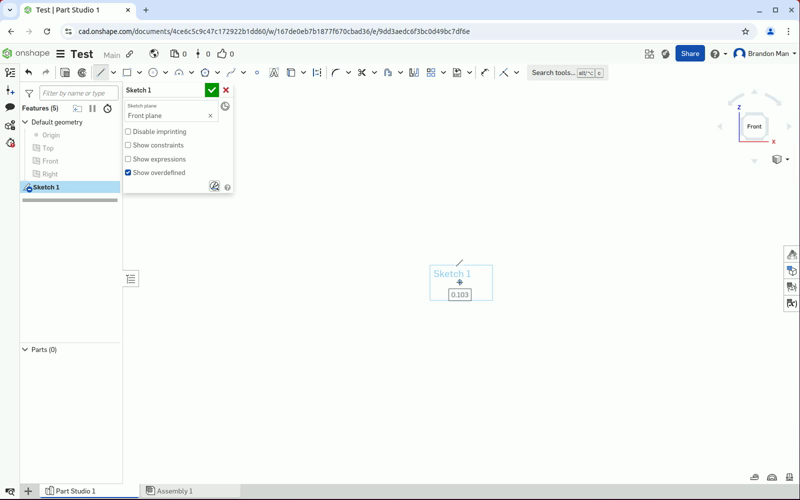
key_up(shift)
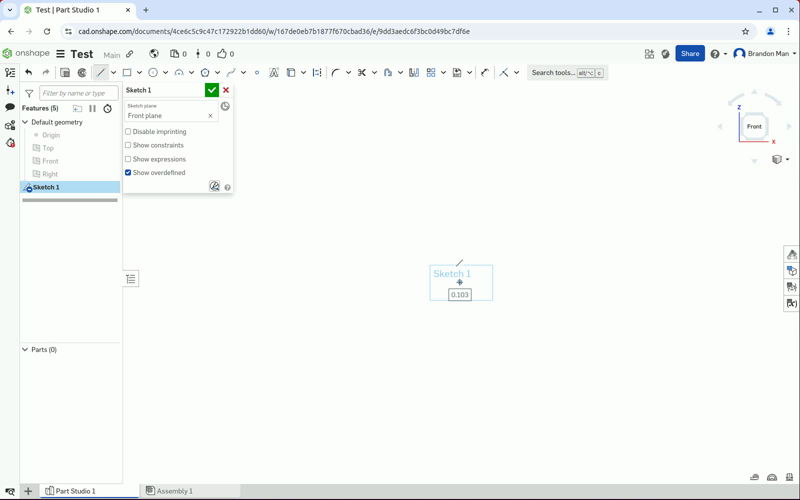
mouse_move(489, 281)
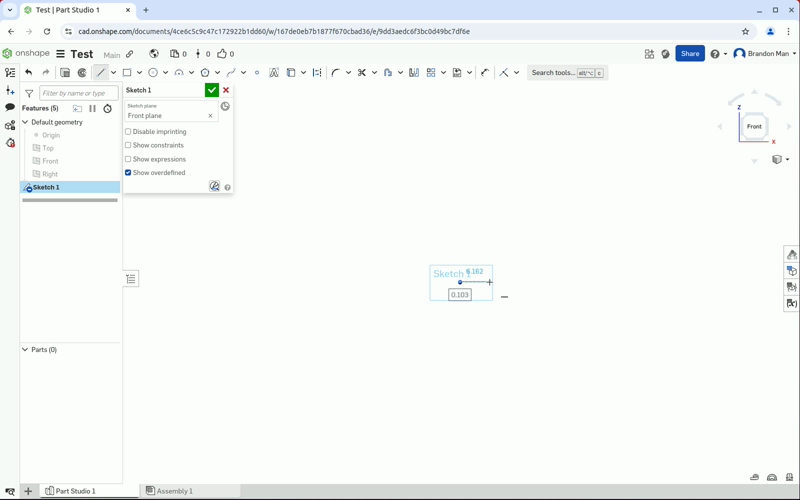
key_down(shift)
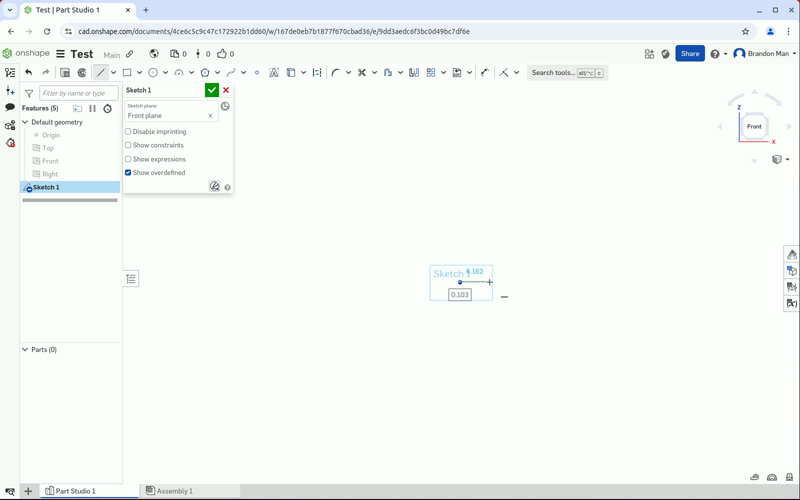
mouse_move(459, 282)
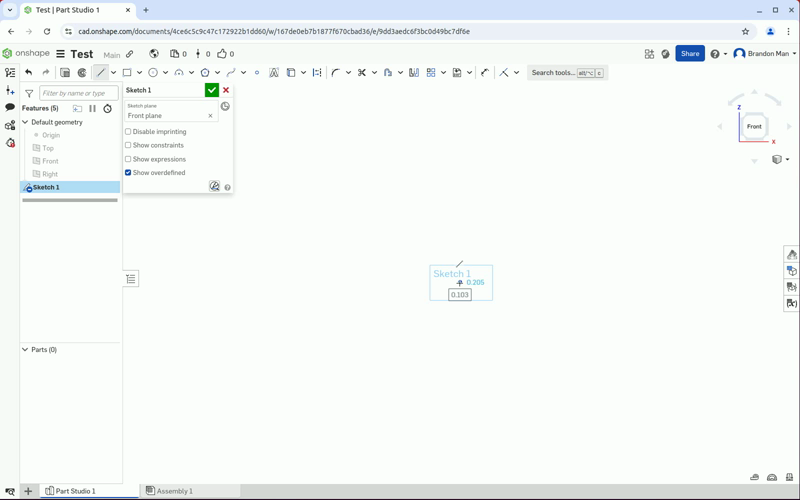
scroll(6)
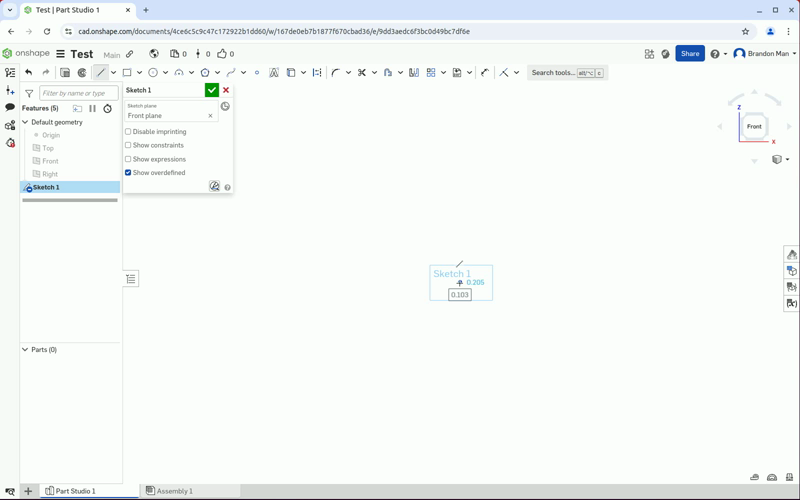
scroll(6)
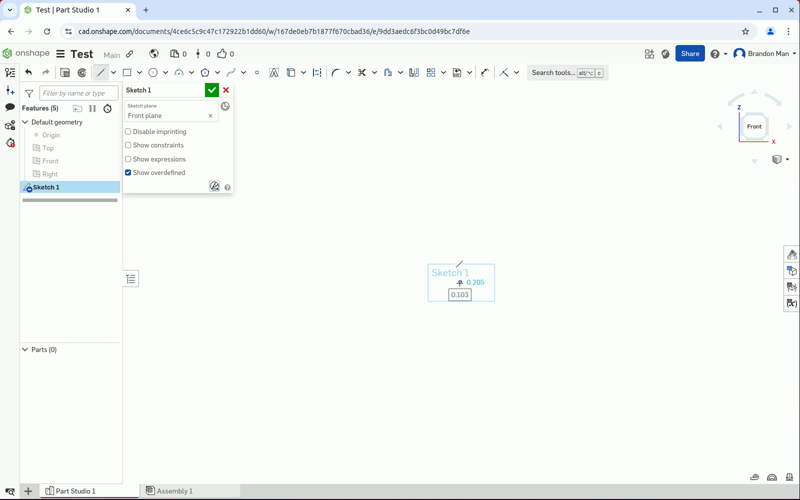
scroll(6)
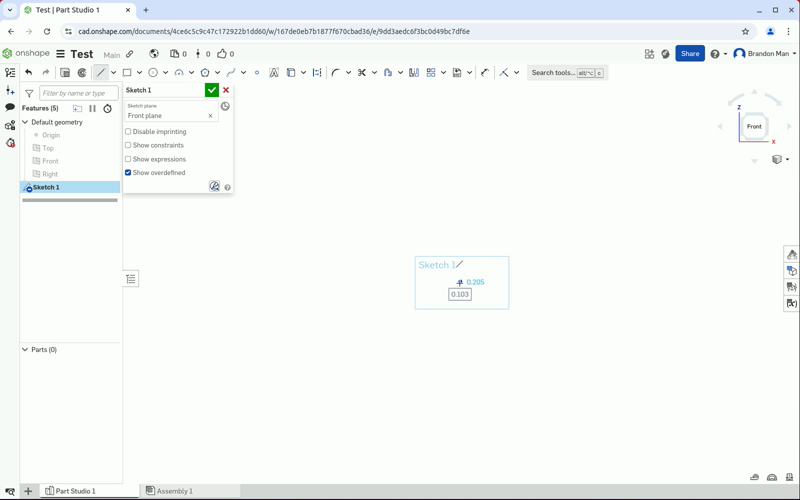
scroll(6)
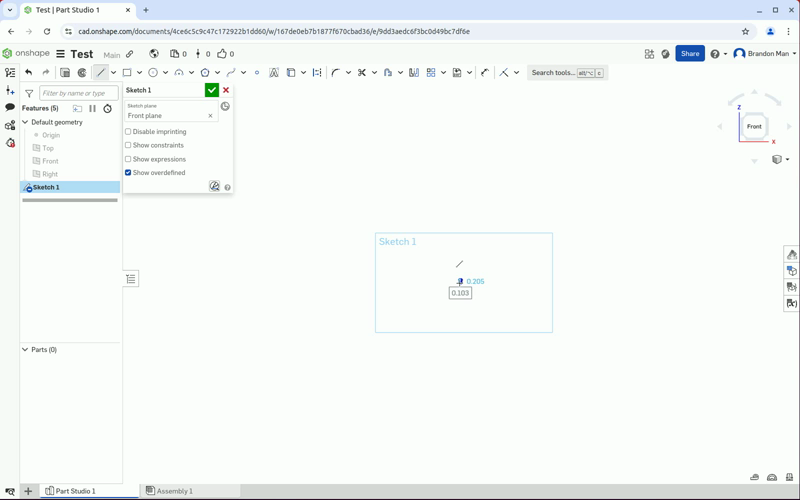
scroll(6)
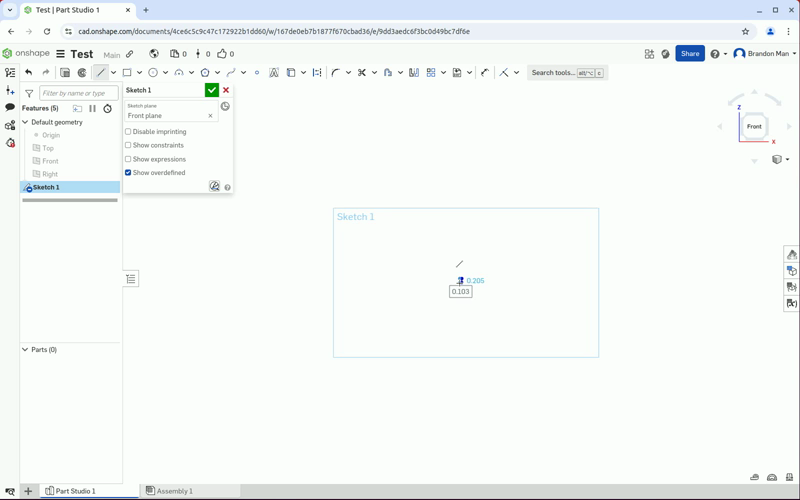
scroll(6)
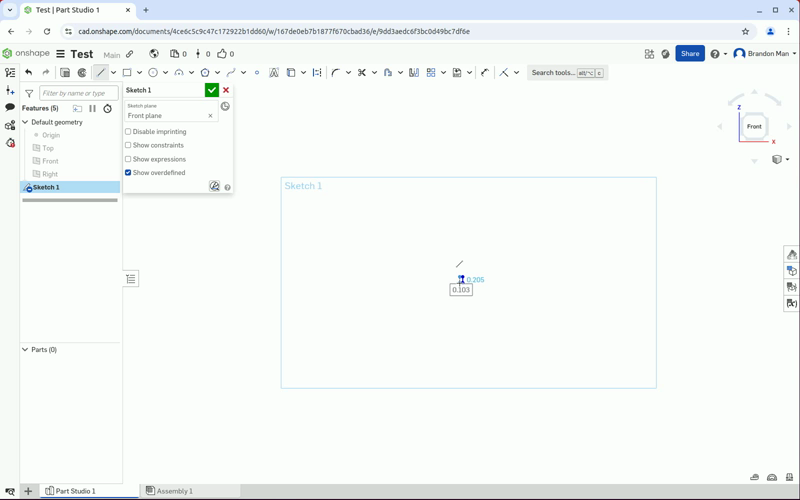
scroll(6)
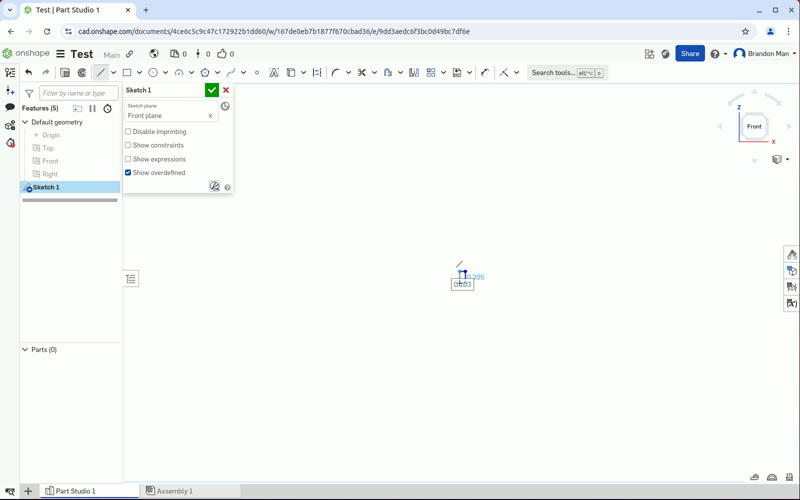
key_up(shift)
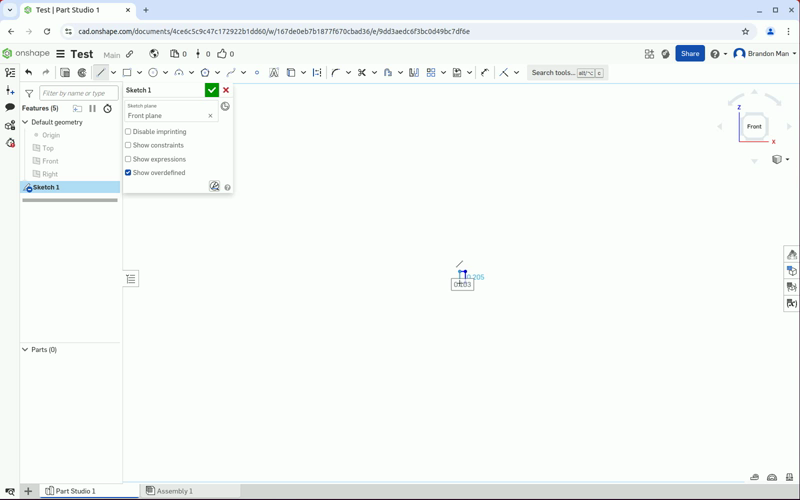
click(459, 282)
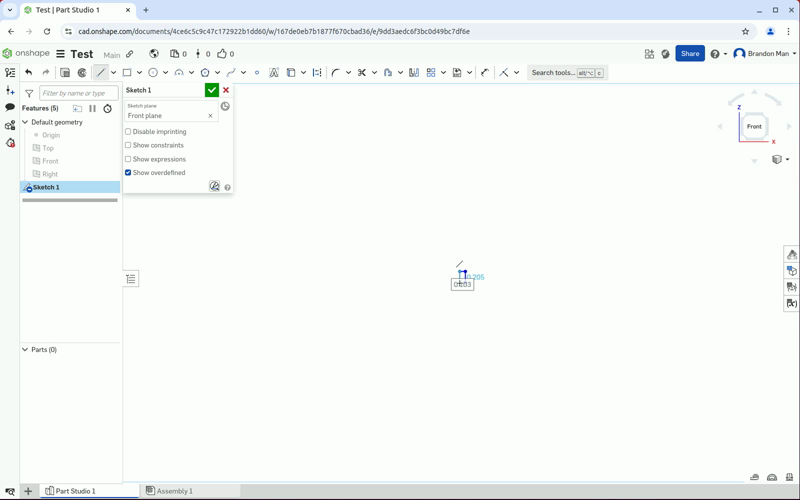
scroll(-6)
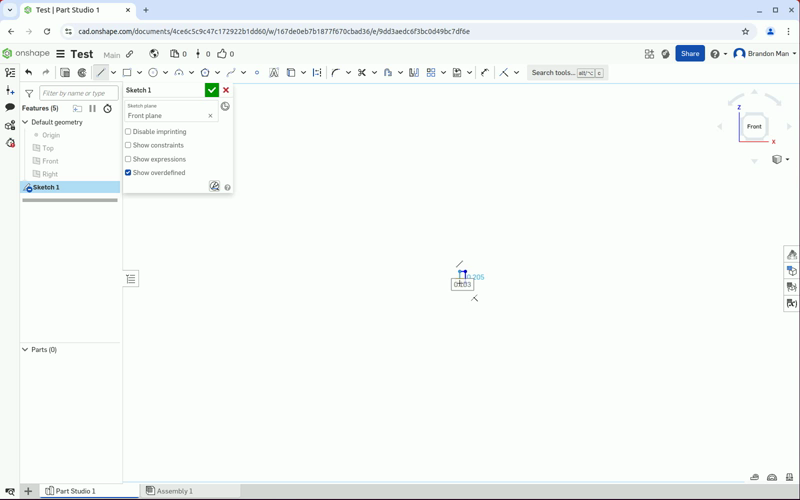
scroll(-6)
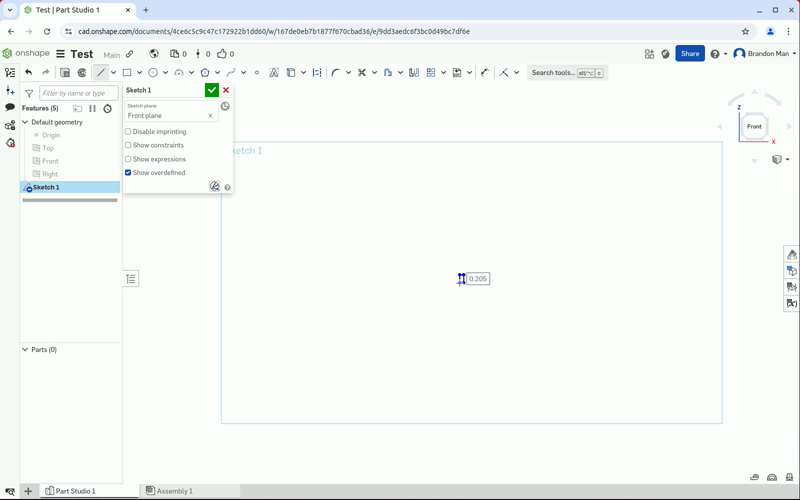
scroll(-6)
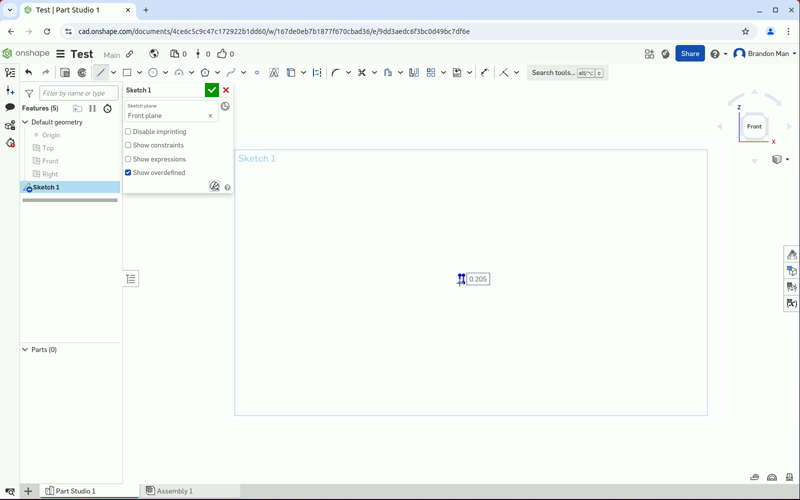
scroll(-6)
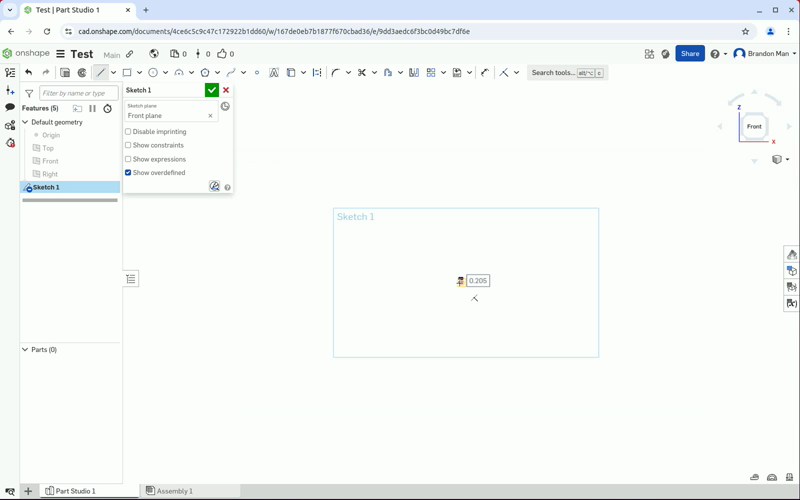
scroll(-6)
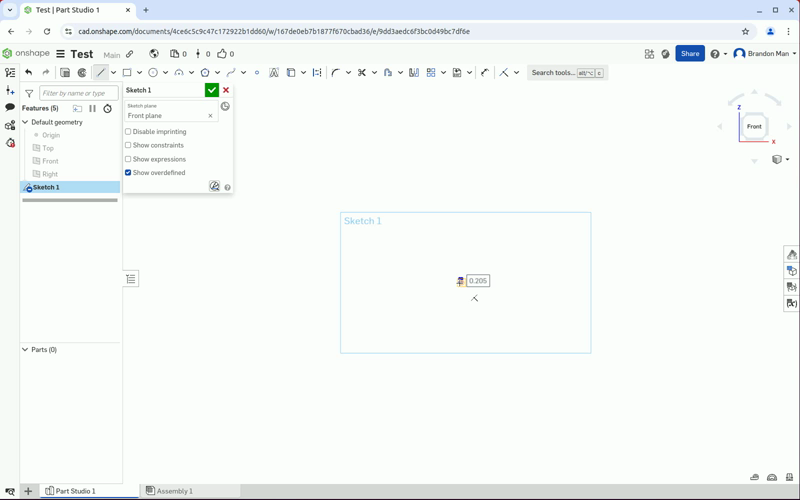
scroll(-6)
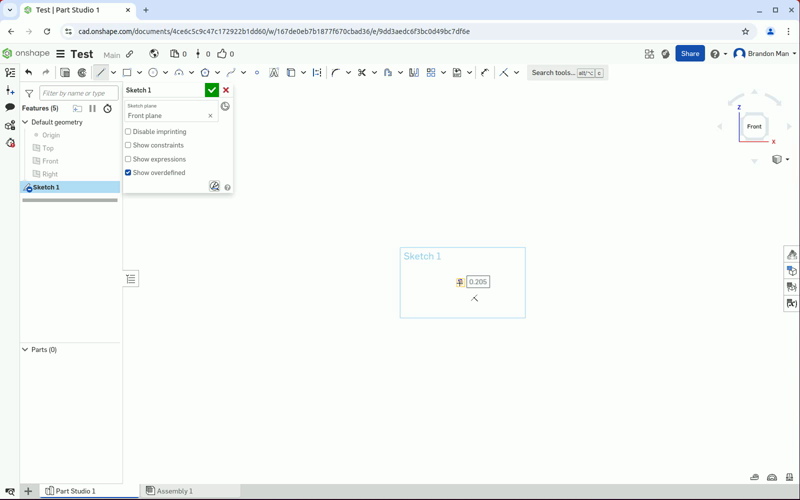
scroll(-6)
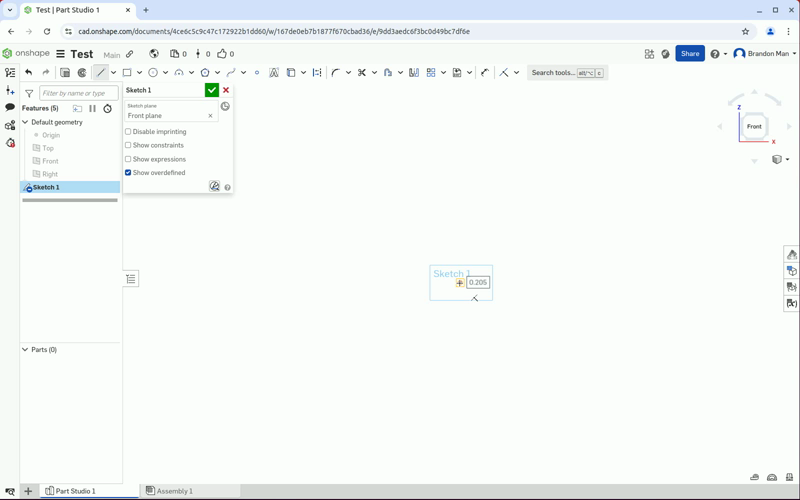
key(esc)
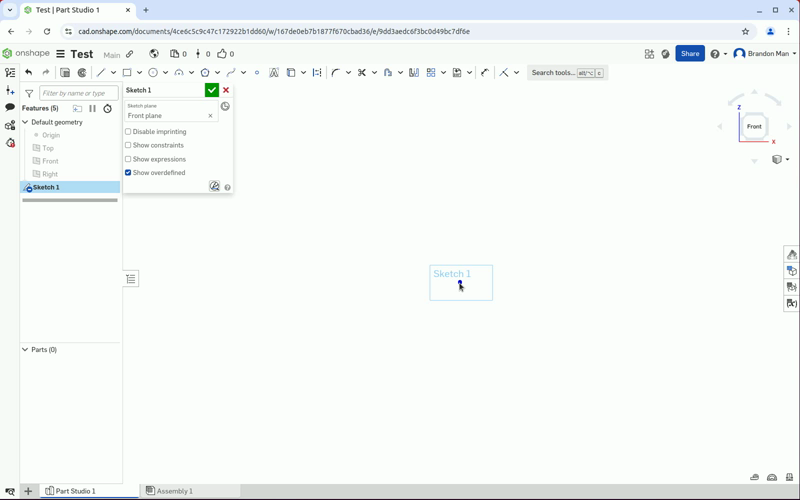
mouse_move(459, 282)
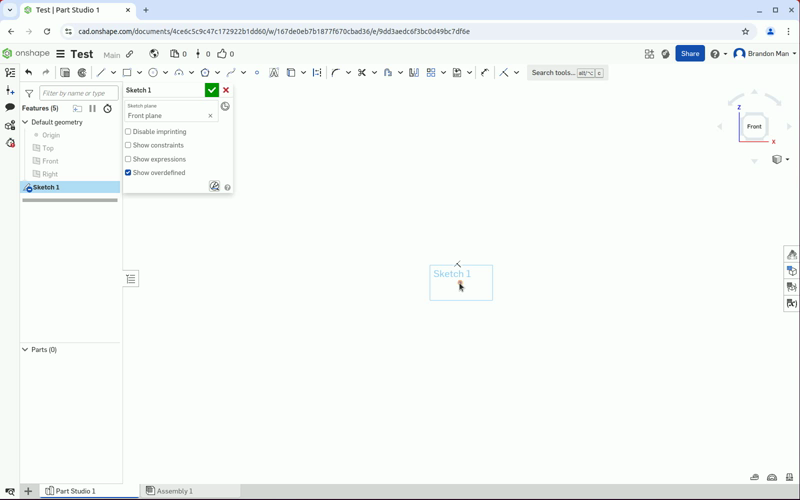
scroll(6)
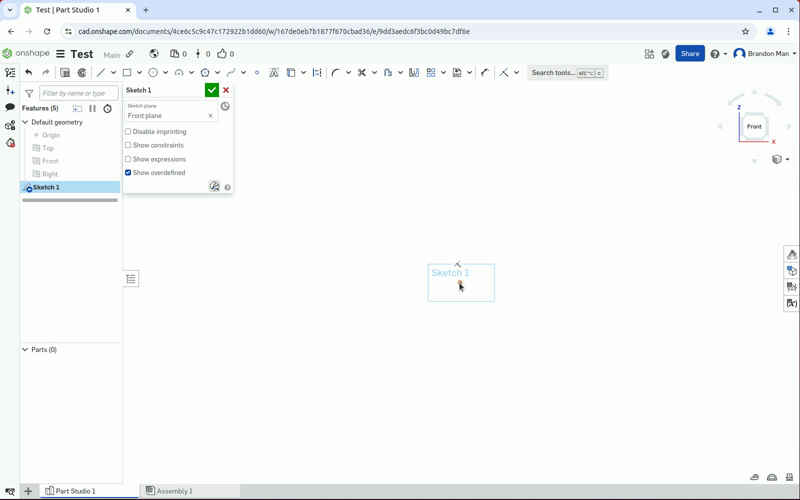
scroll(6)
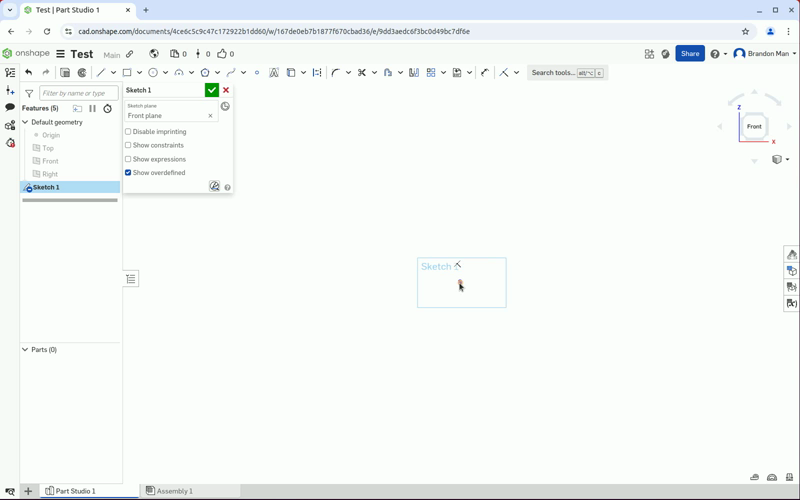
scroll(6)
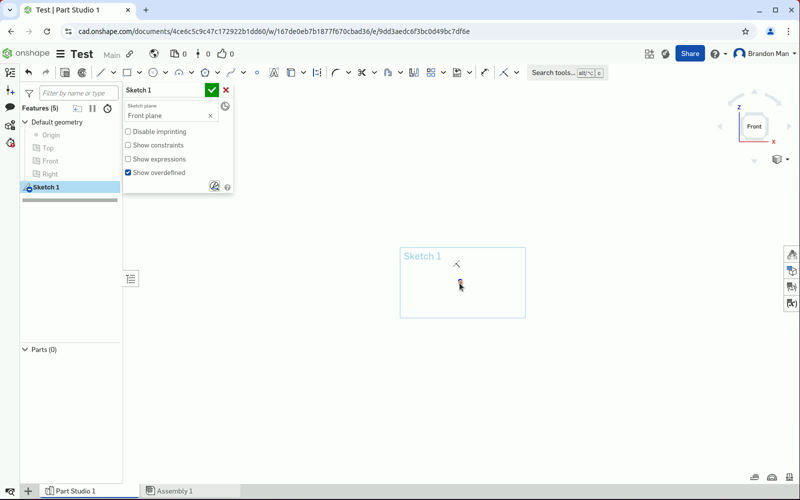
scroll(6)
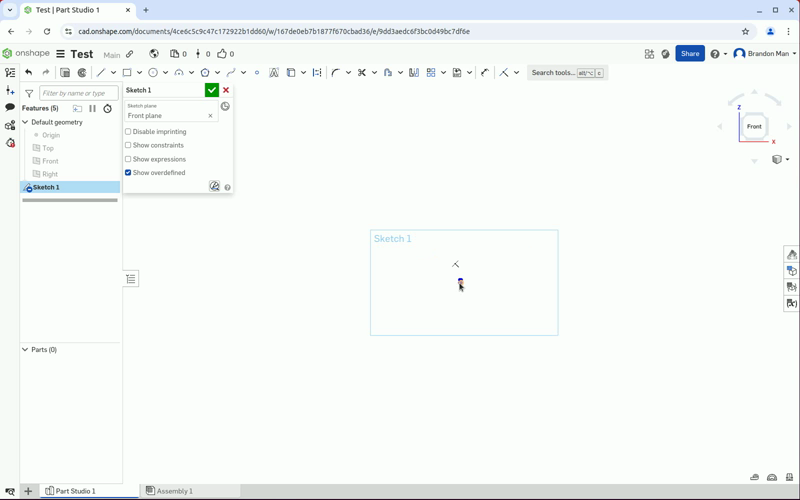
scroll(6)
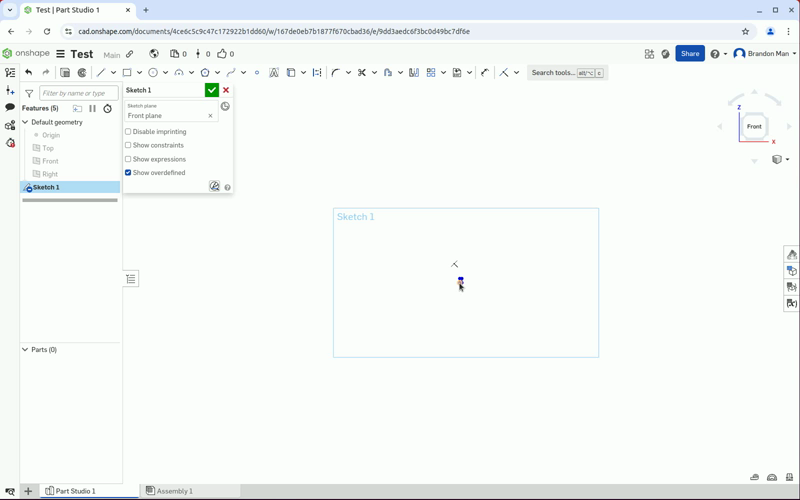
scroll(6)
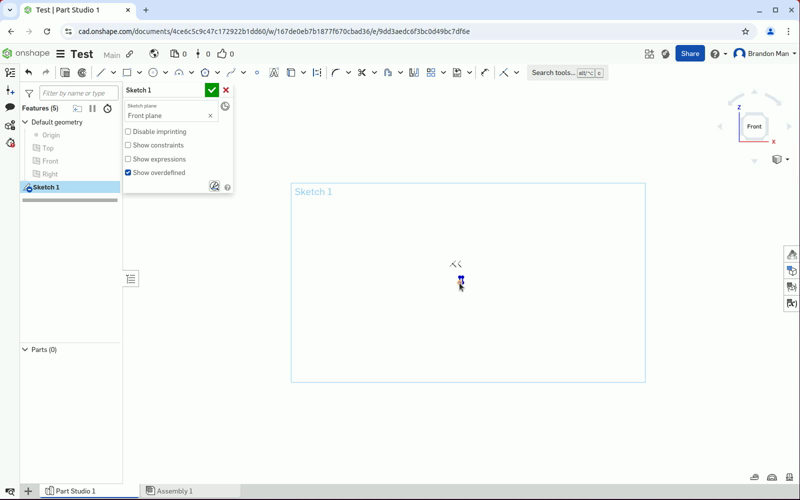
scroll(6)
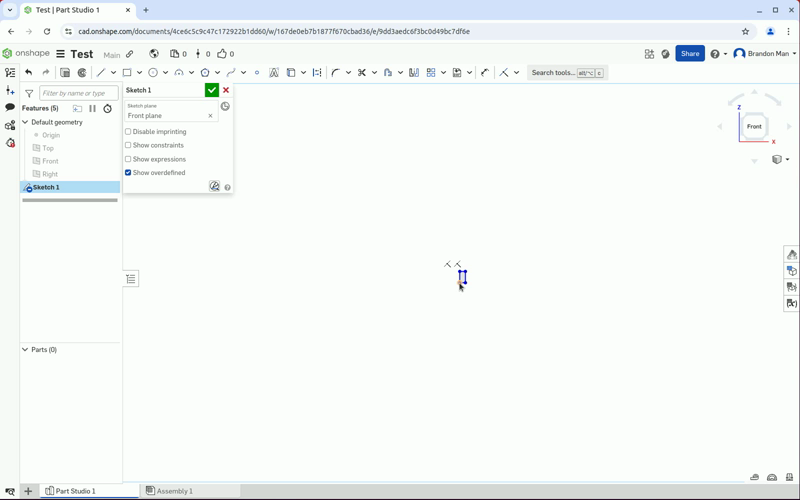
click(459, 282)
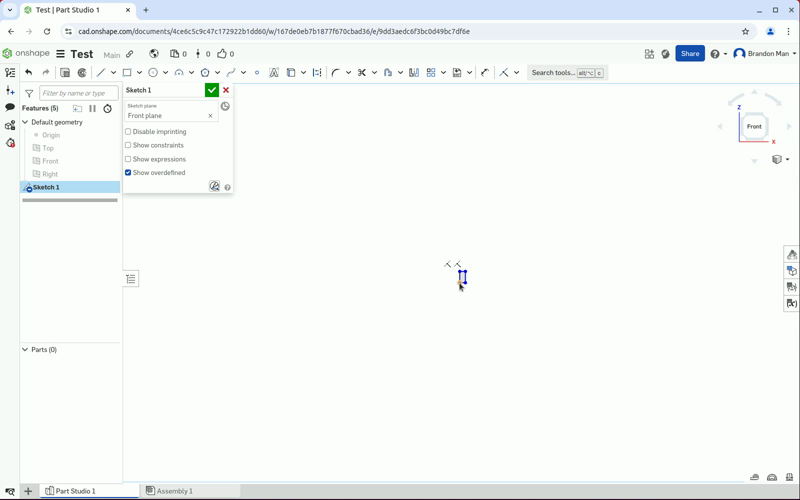
scroll(-6)
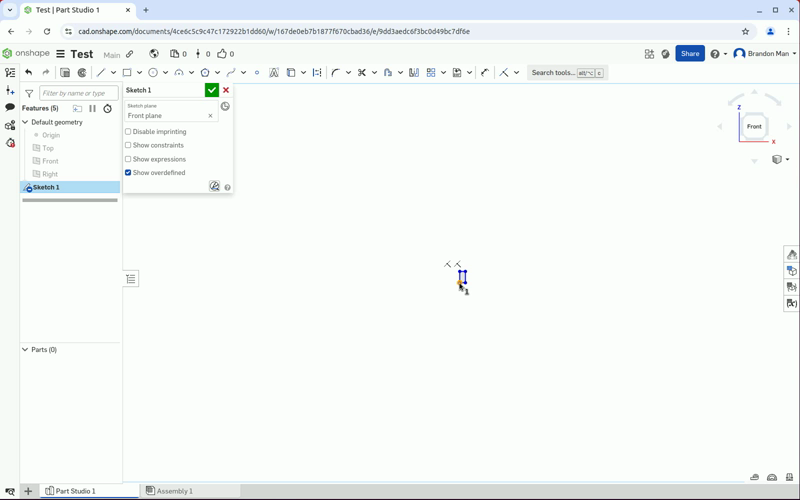
scroll(-6)
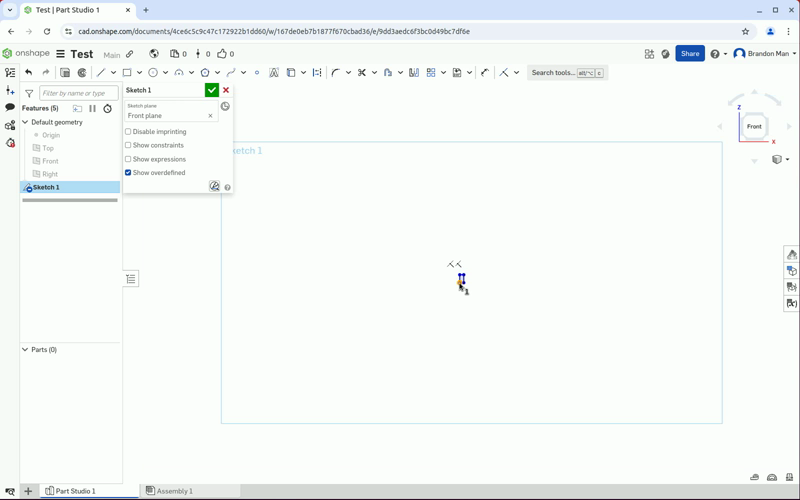
scroll(-6)
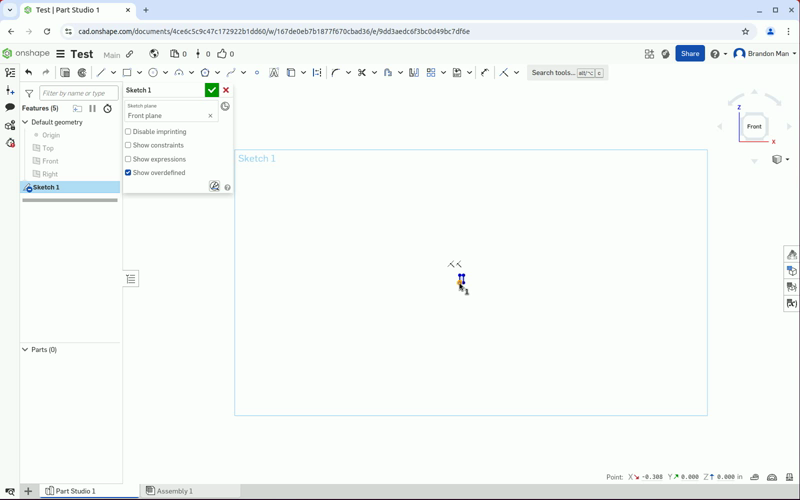
scroll(-6)
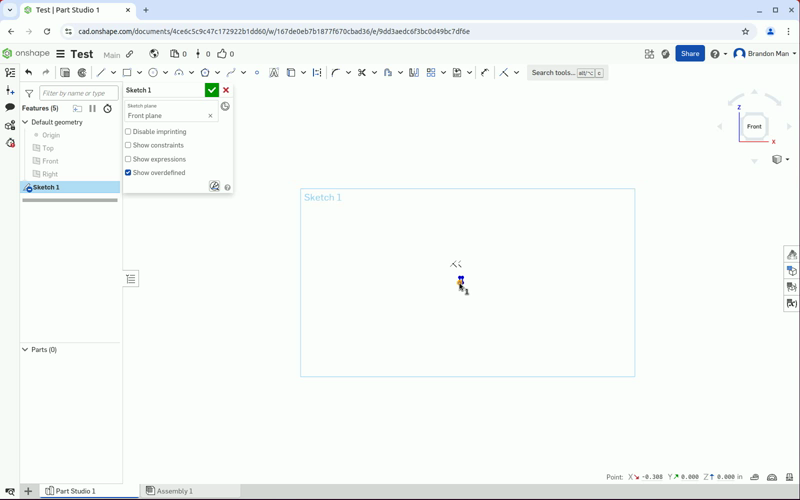
scroll(-6)
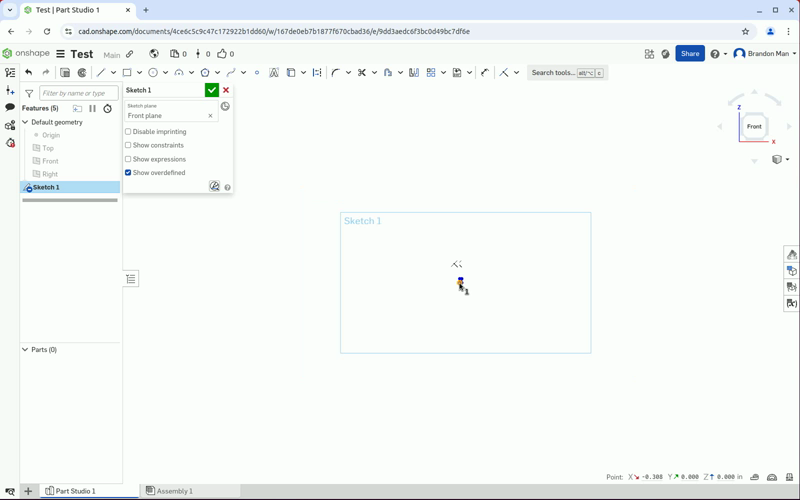
scroll(-6)
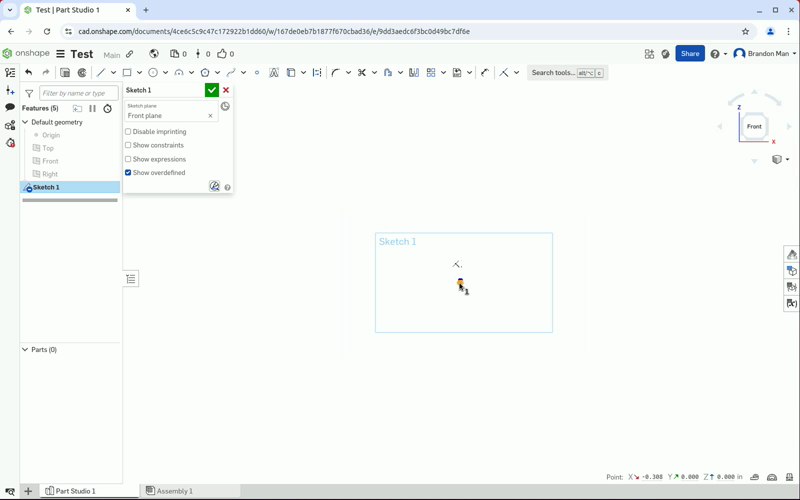
scroll(-6)
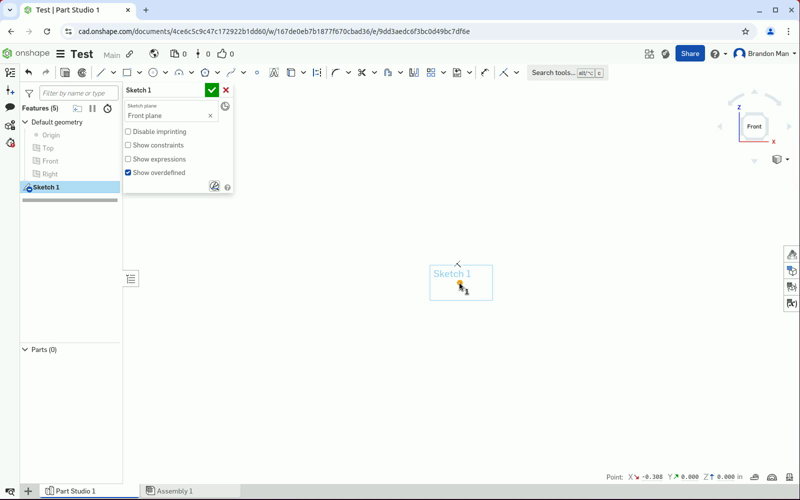
mouse_move(73, 352)
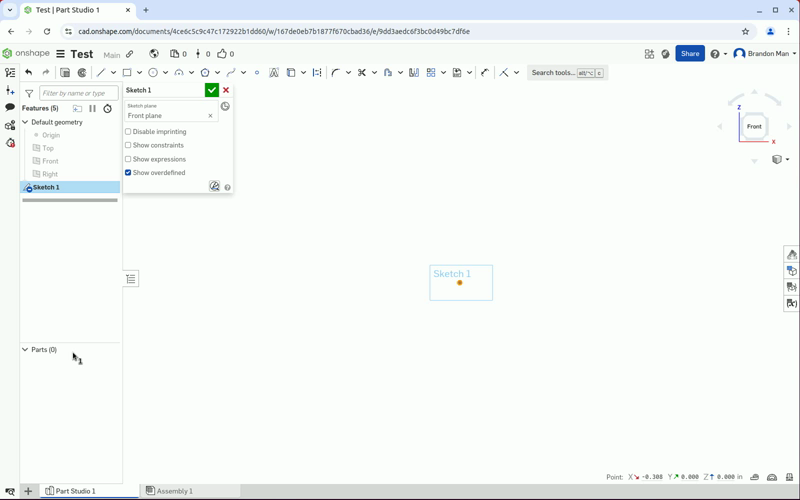
key(shift+y)
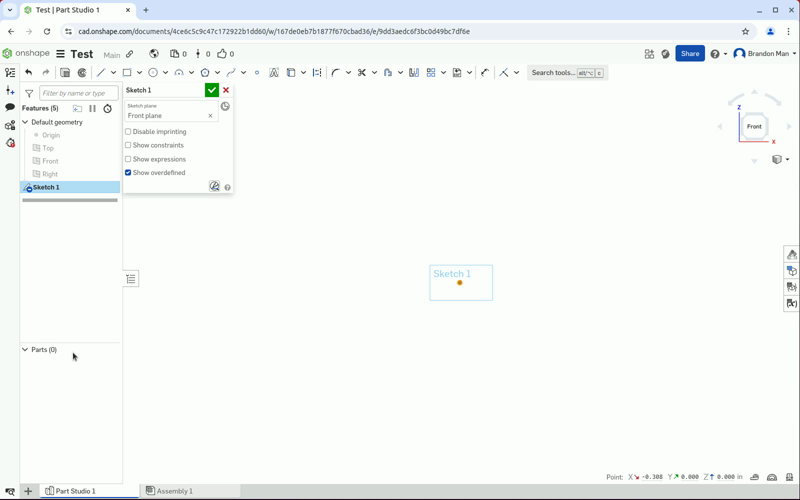
key(shift+e)
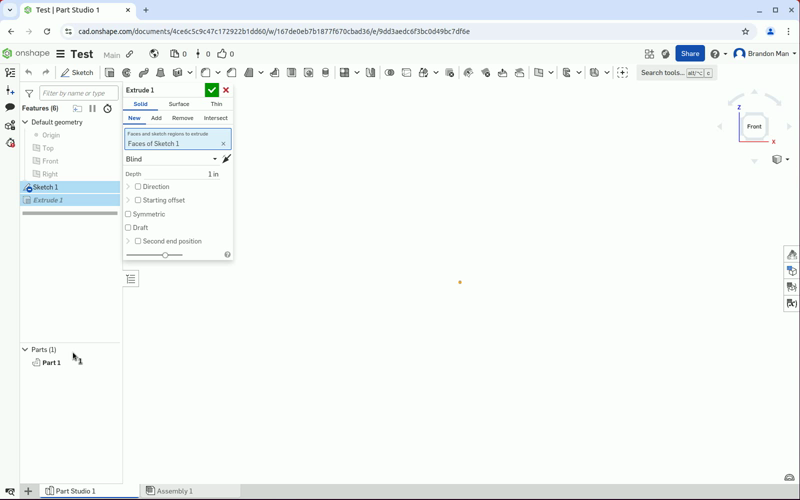
mouse_move(143, 106)
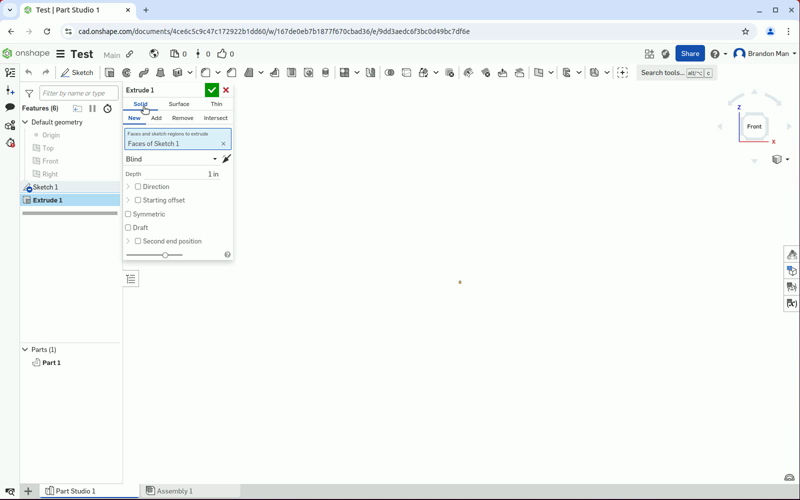
click(143, 106)
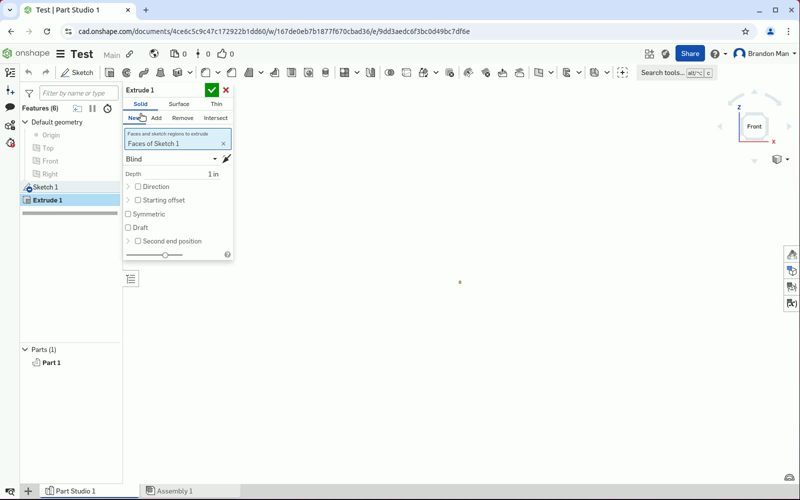
mouse_move(137, 120)
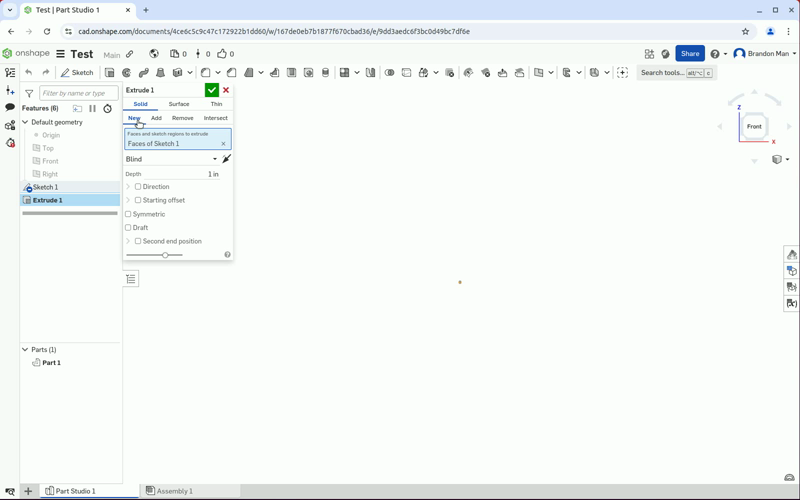
click(137, 120)
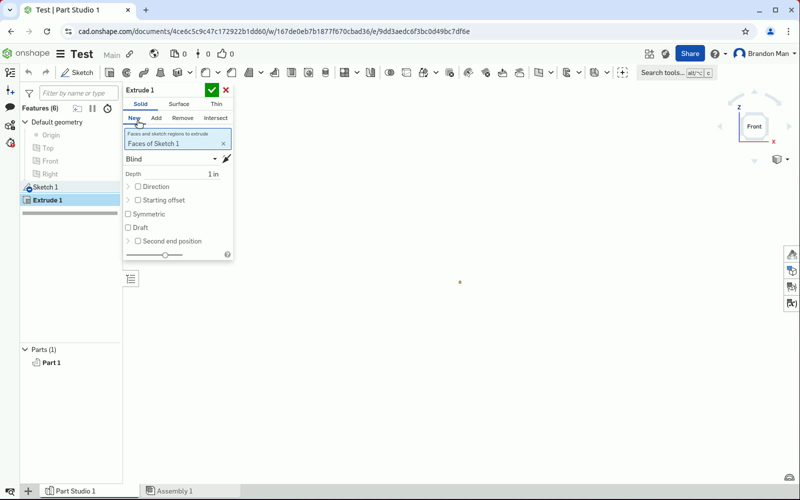
key(tab, 4)
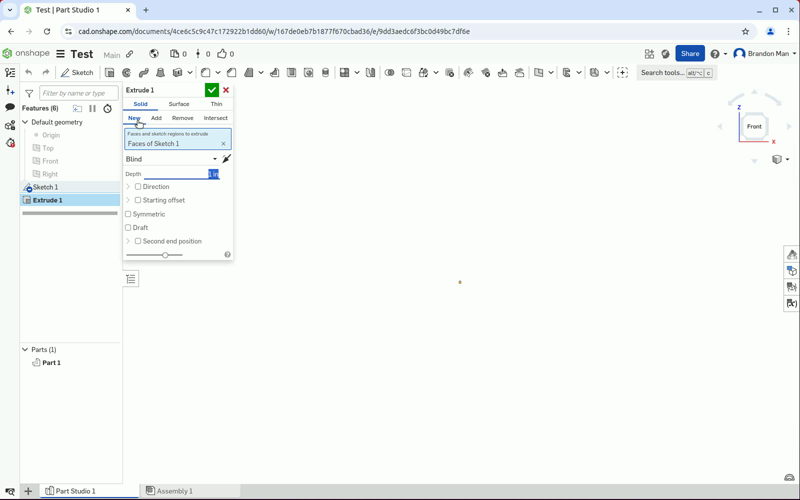
text(23.108)
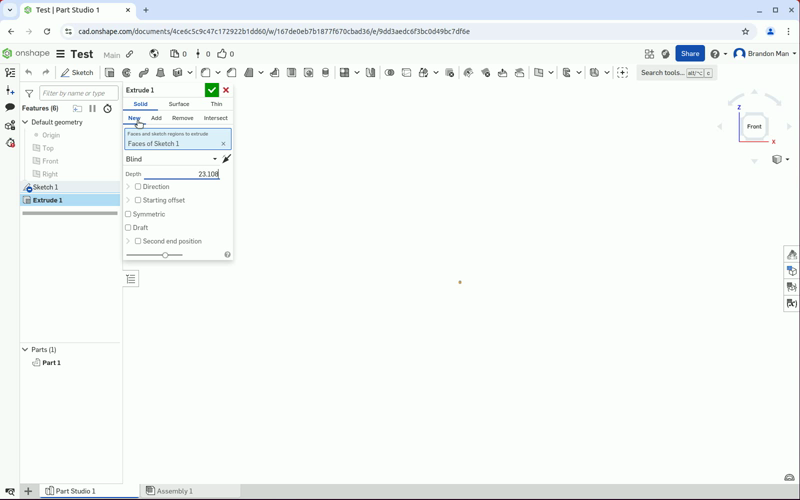
key(enter)
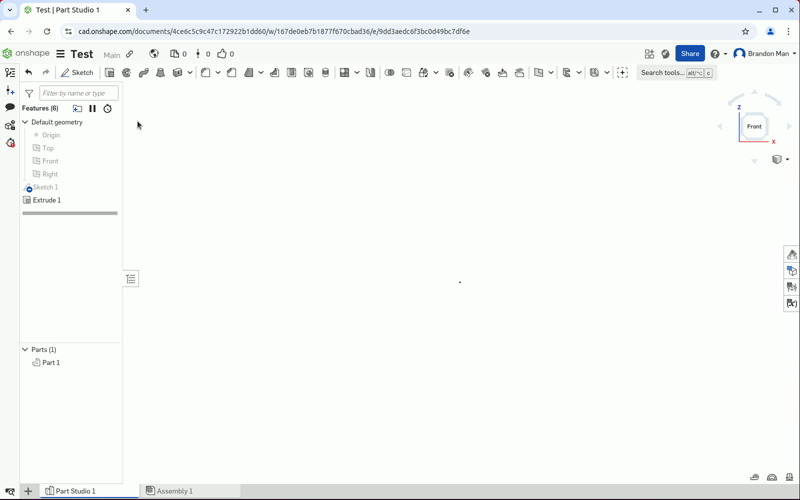
key(shift+h)
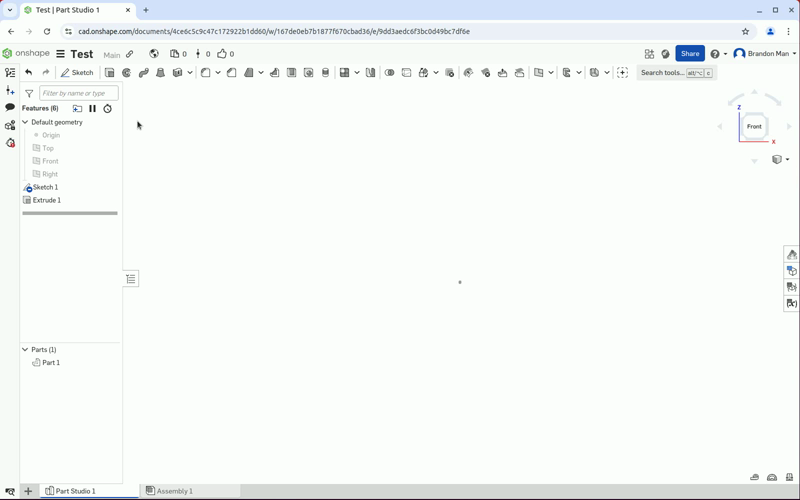
key(shift+h)
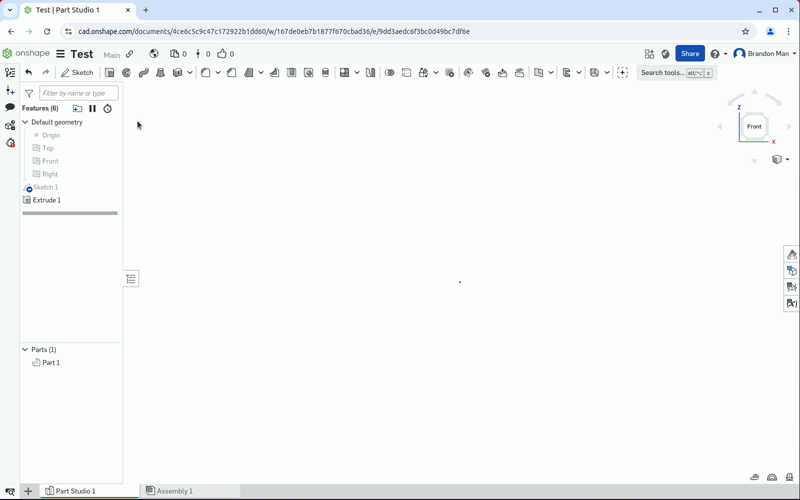
mouse_move(73, 189)
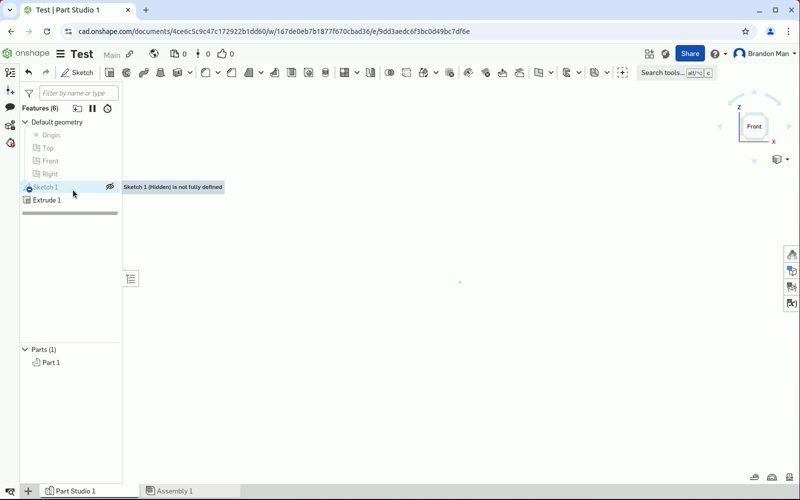
click(73, 189)
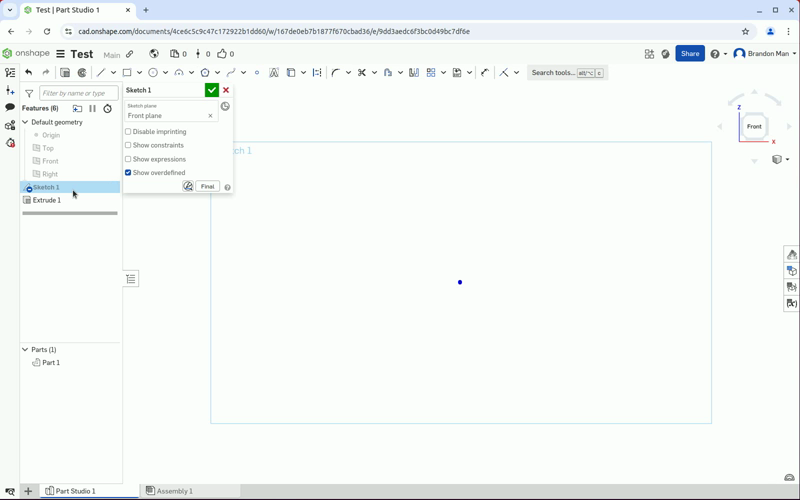
mouse_move(229, 92)
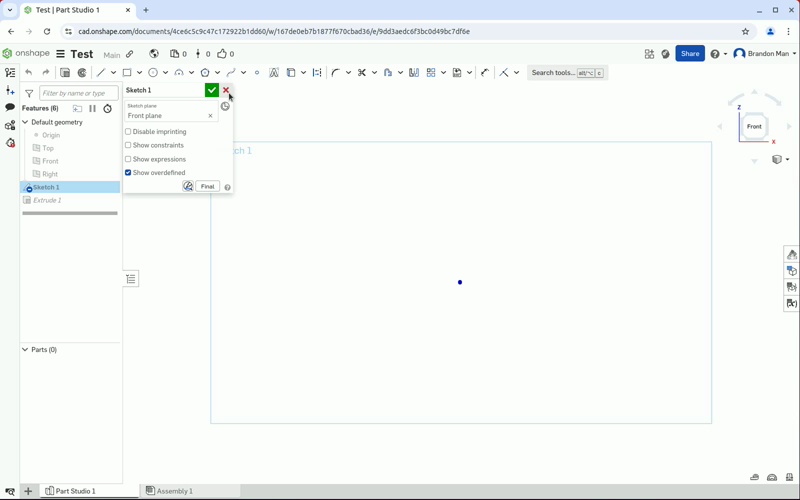
click(229, 92)
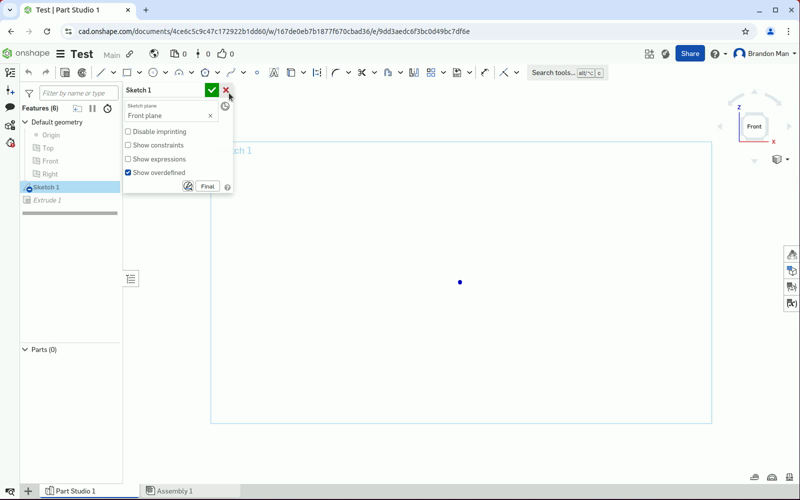
key(shift+s)
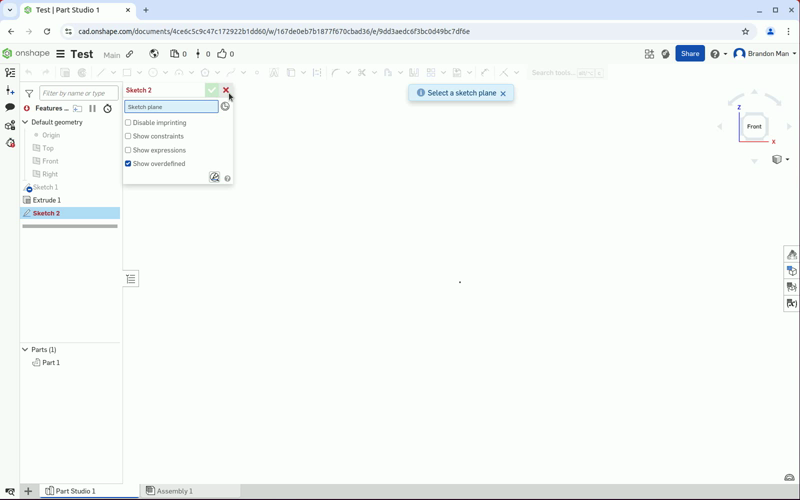
mouse_move(73, 163)
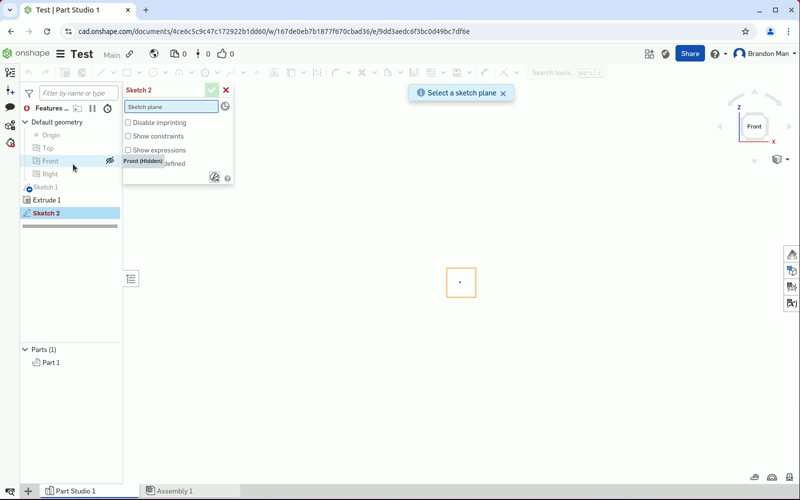
click(73, 163)
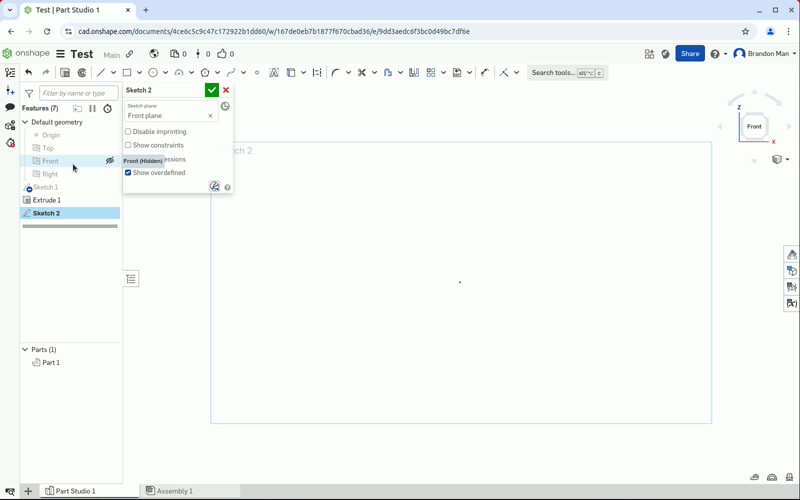
mouse_move(73, 352)
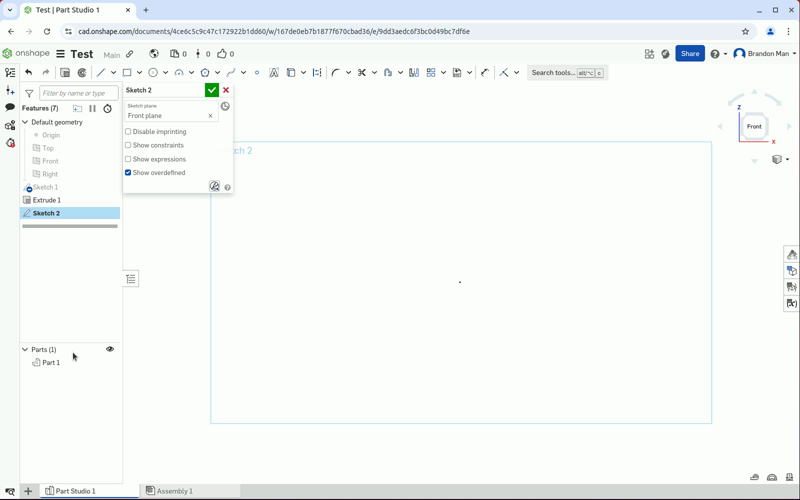
key(y)
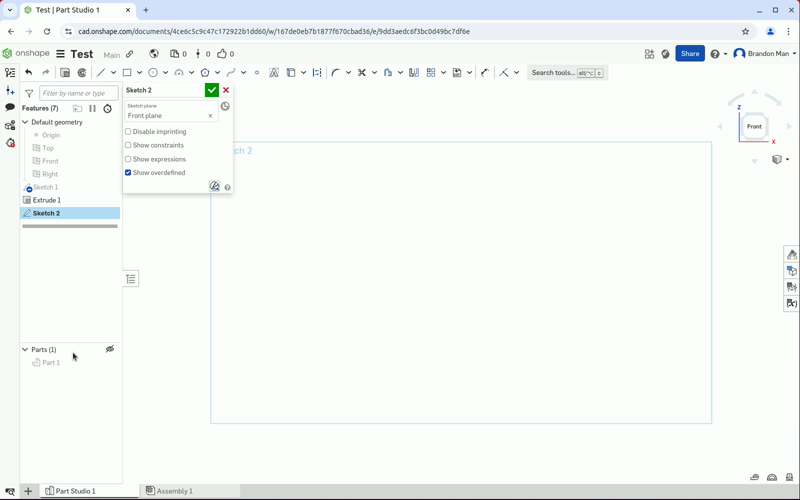
key(l)
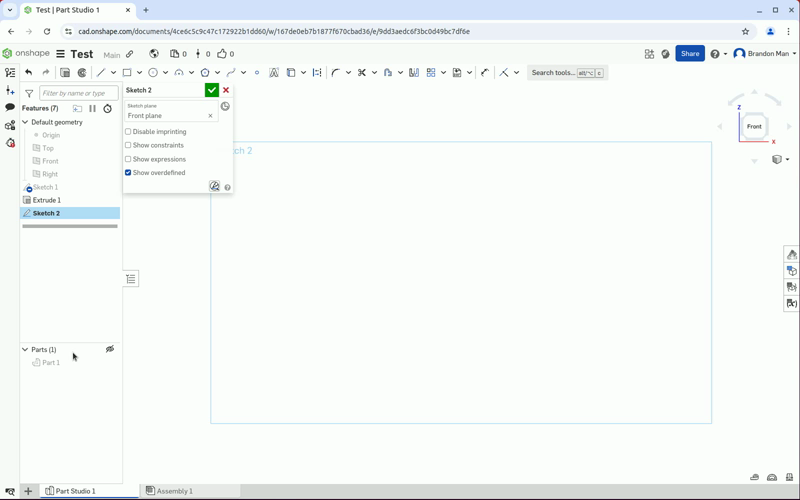
key_down(shift)
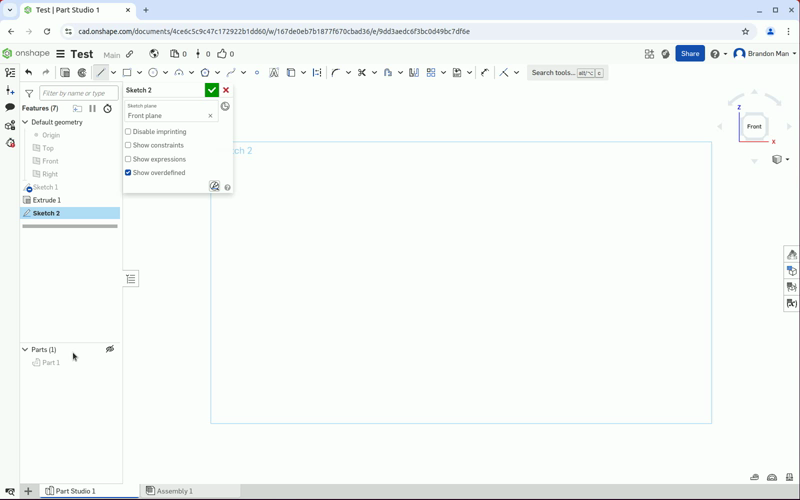
mouse_move(459, 282)
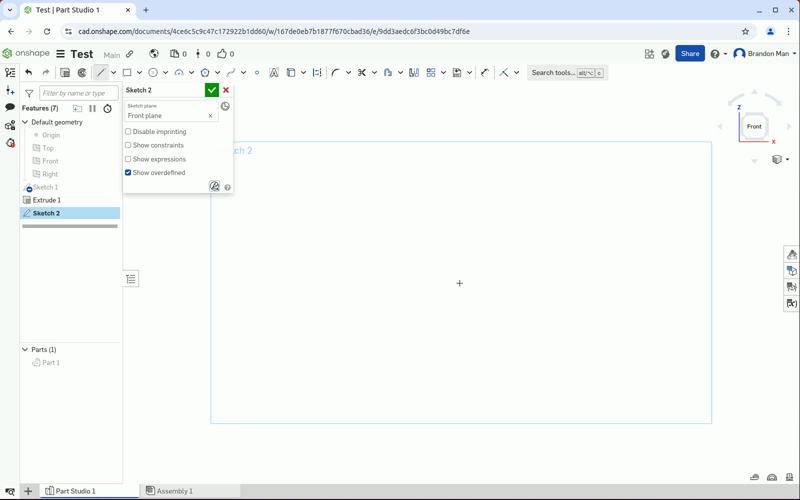
click(459, 282)
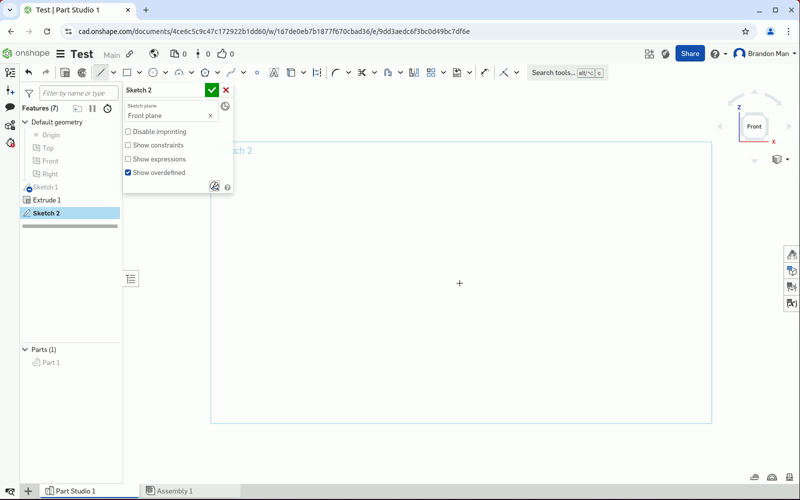
key_up(shift)
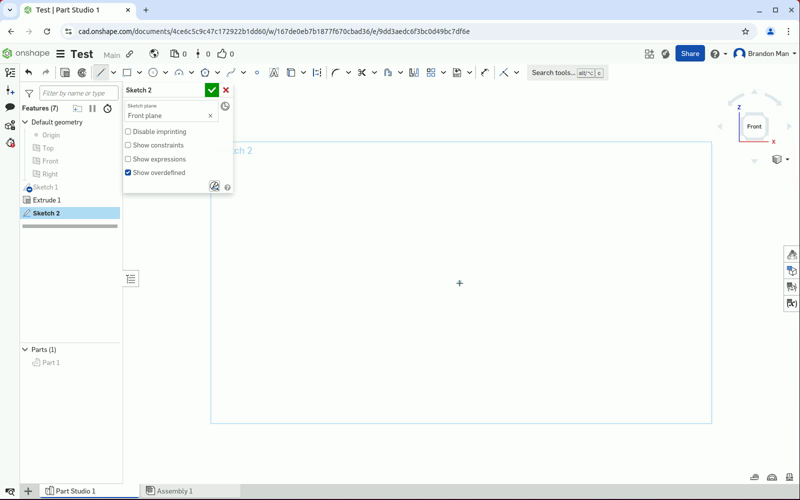
key_down(shift)
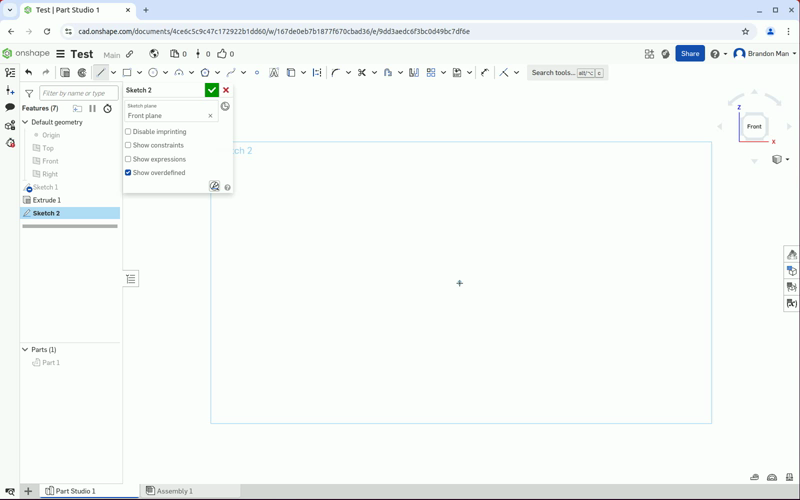
mouse_move(489, 282)
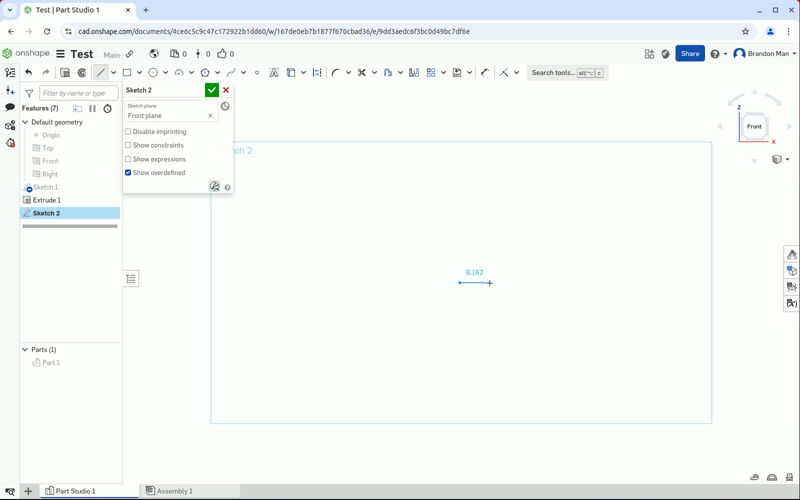
mouse_move(460, 282)
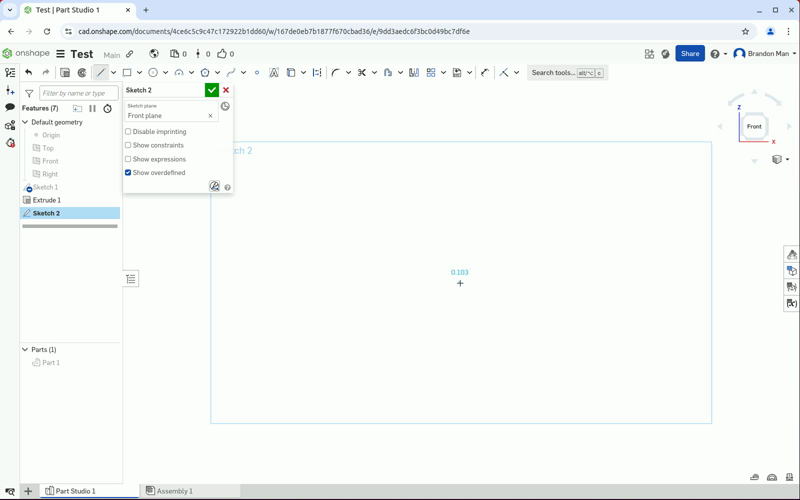
scroll(6)
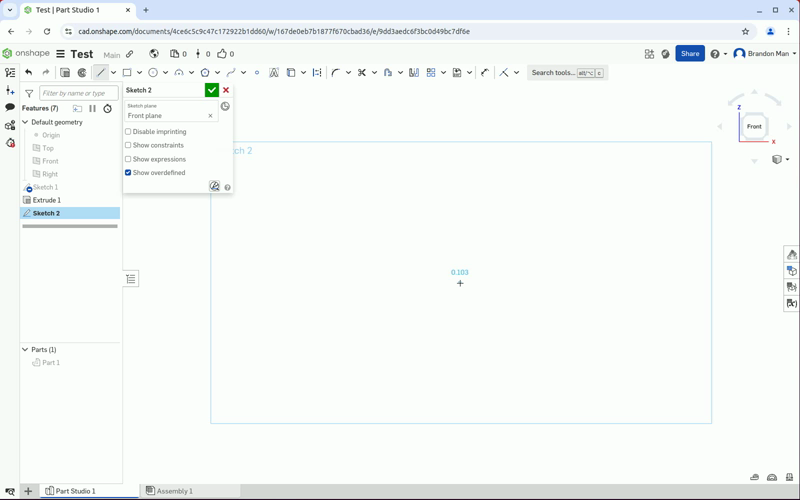
scroll(6)
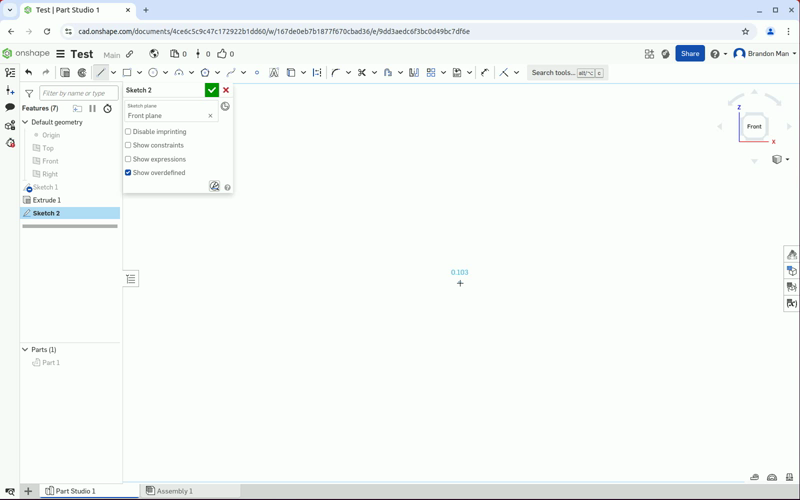
scroll(6)
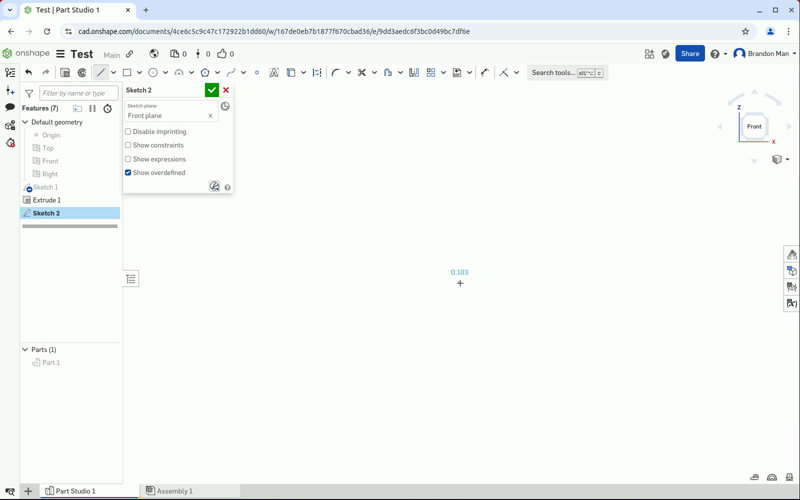
scroll(6)
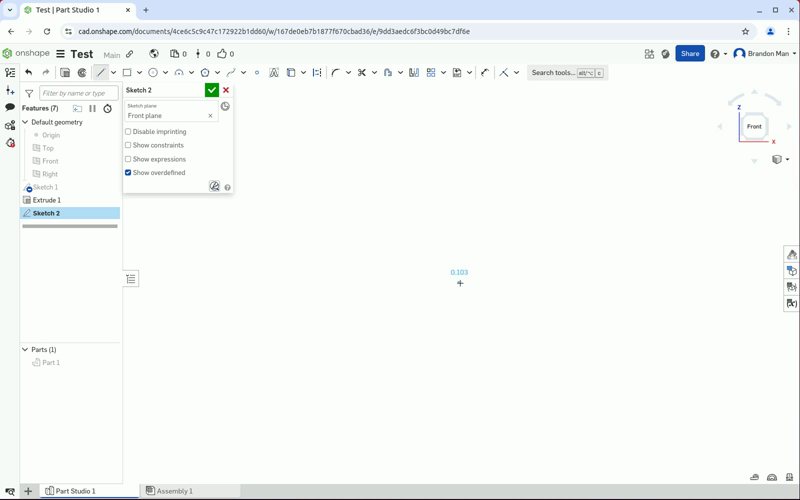
scroll(6)
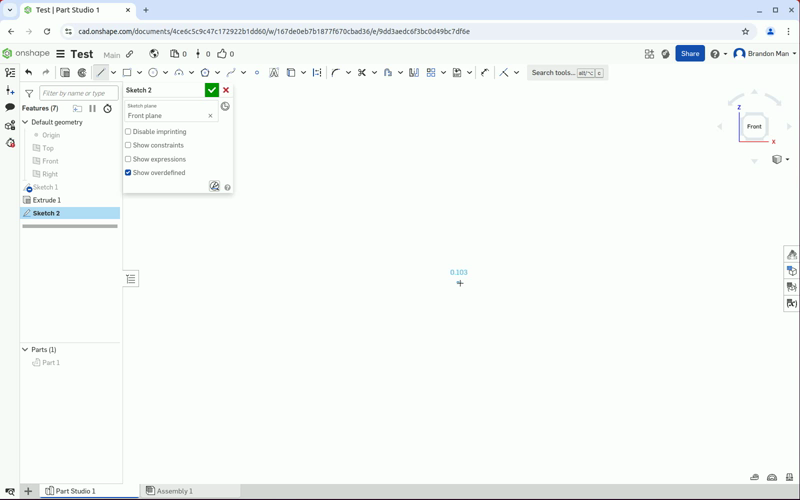
scroll(6)
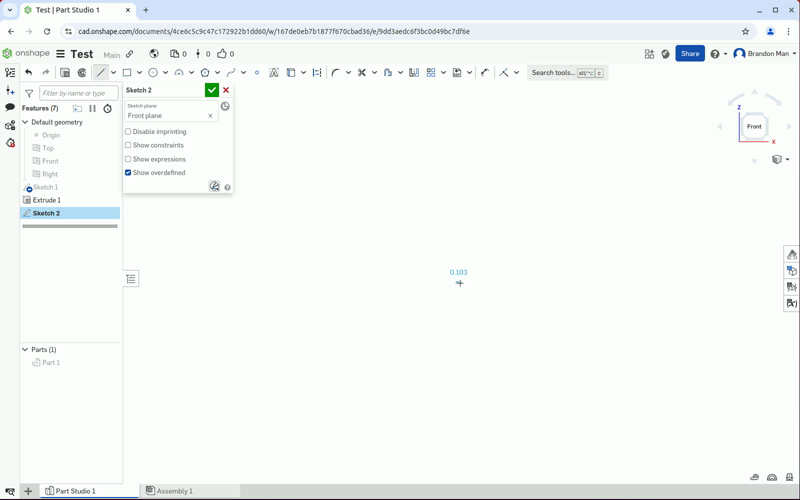
scroll(6)
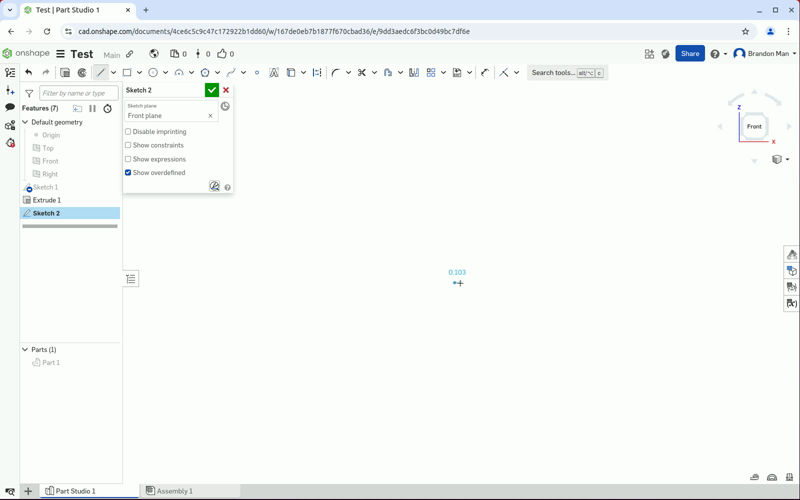
click(460, 282)
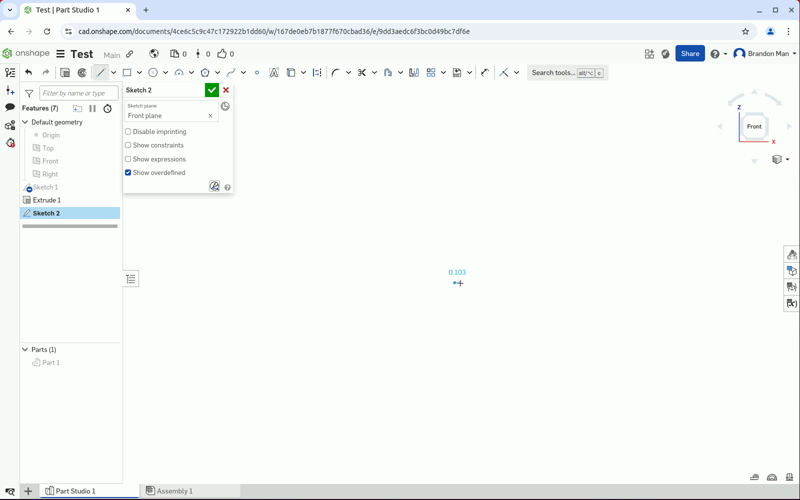
scroll(-6)
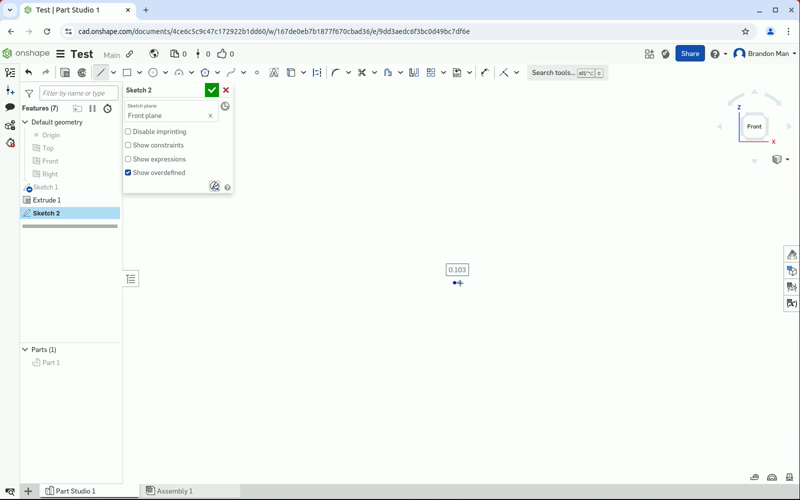
scroll(-6)
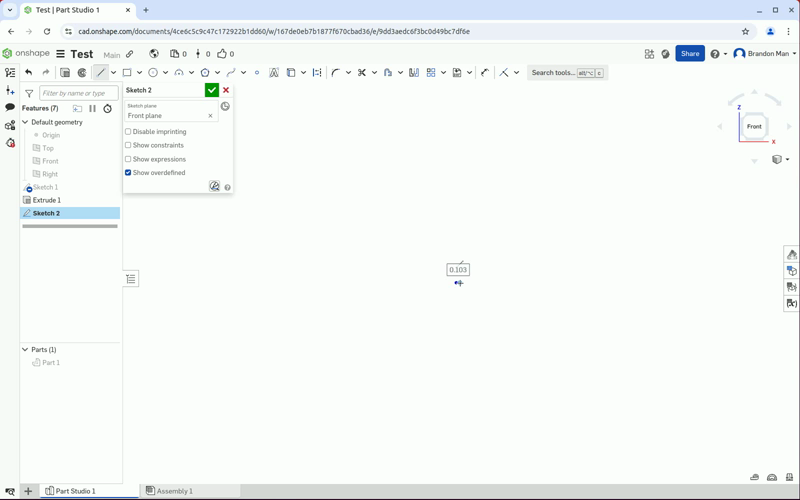
scroll(-6)
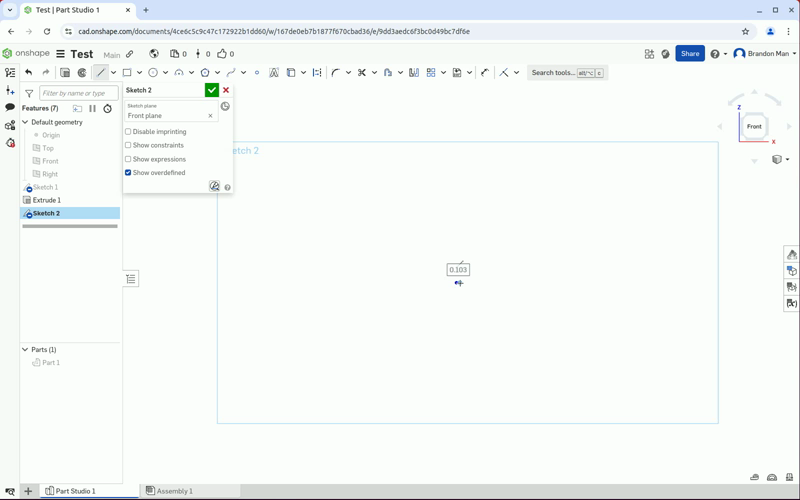
scroll(-6)
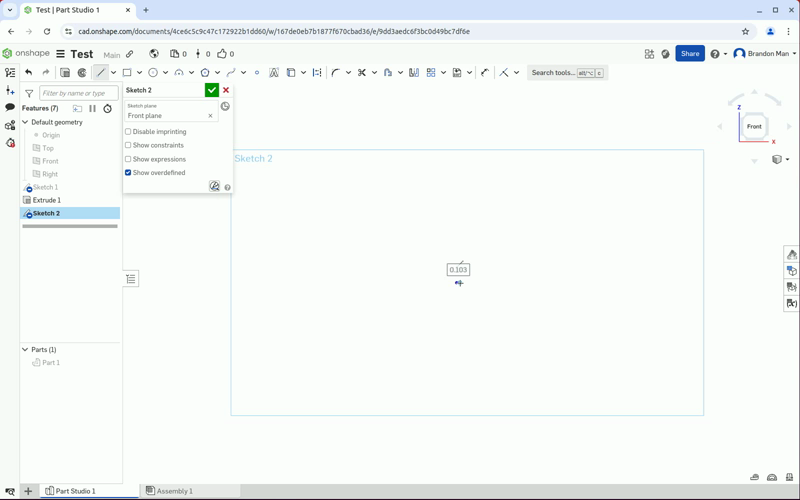
scroll(-6)
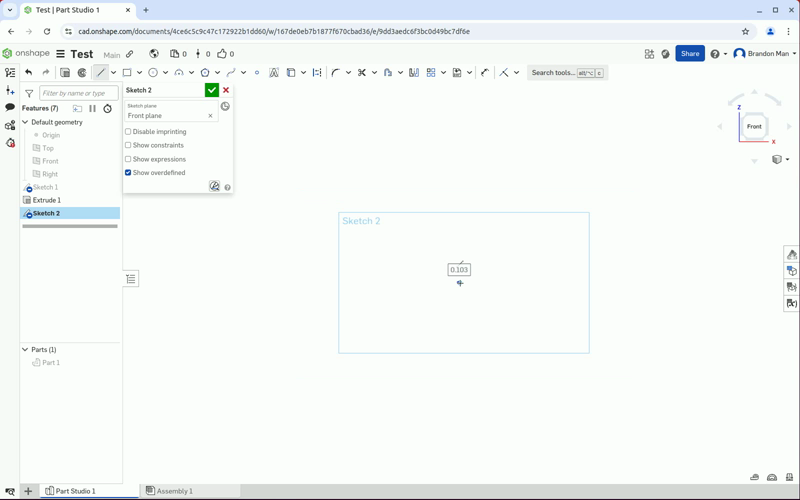
scroll(-6)
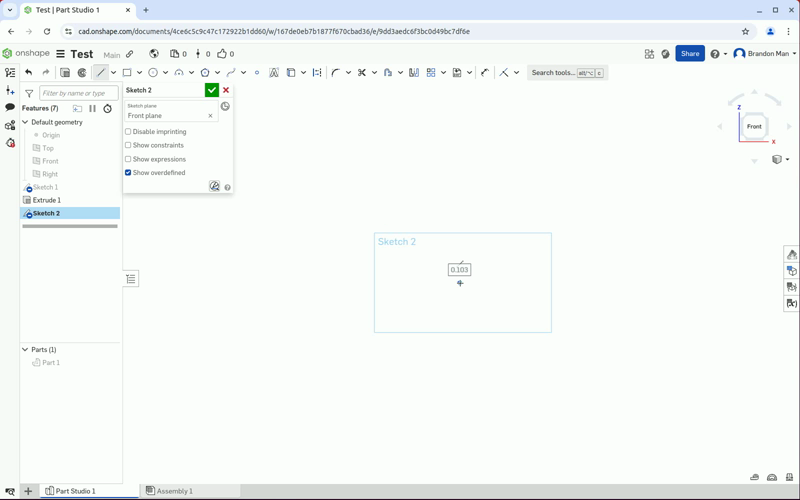
scroll(-6)
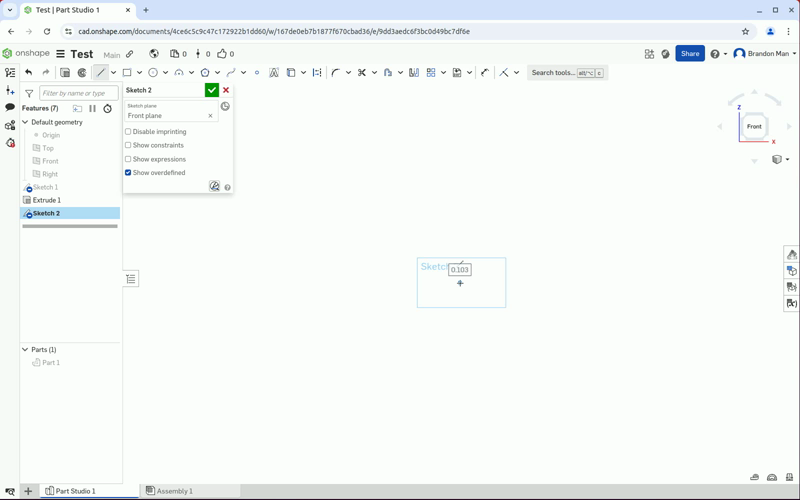
key_up(shift)
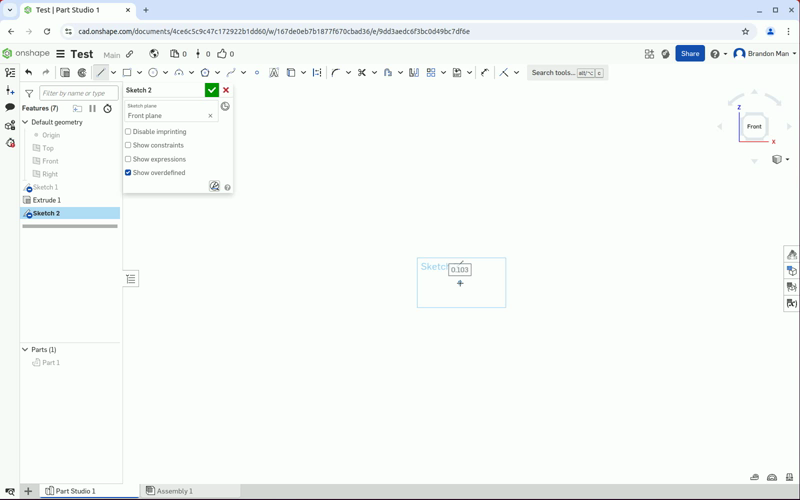
key_down(shift)
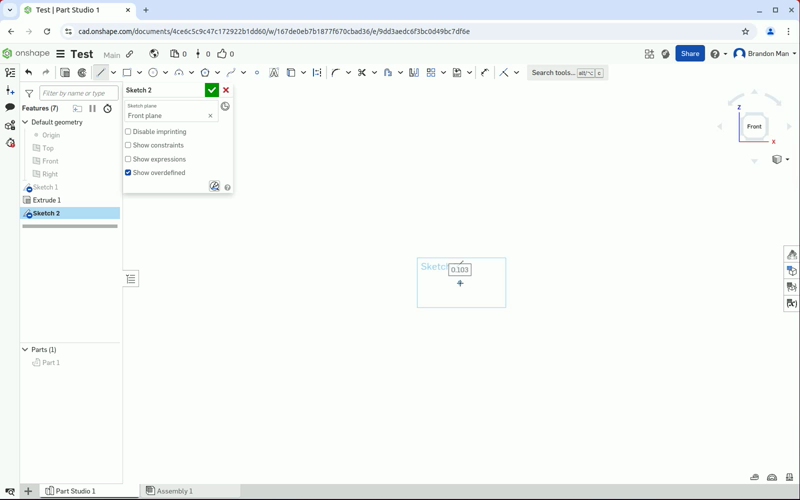
mouse_move(490, 282)
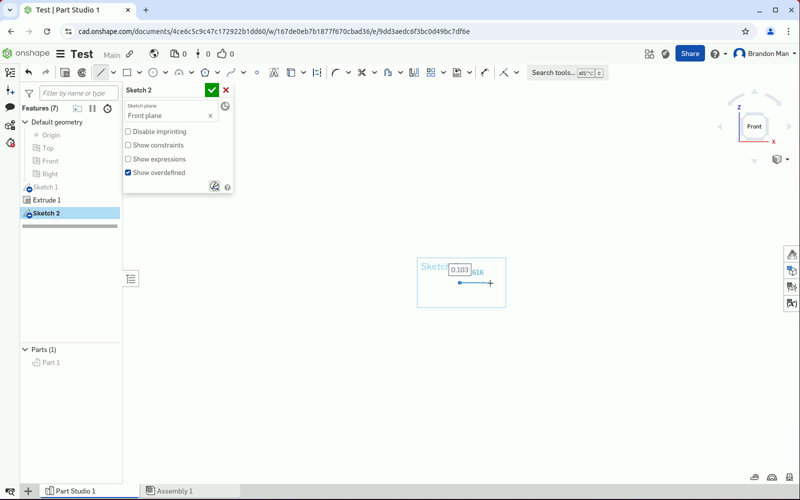
mouse_move(460, 281)
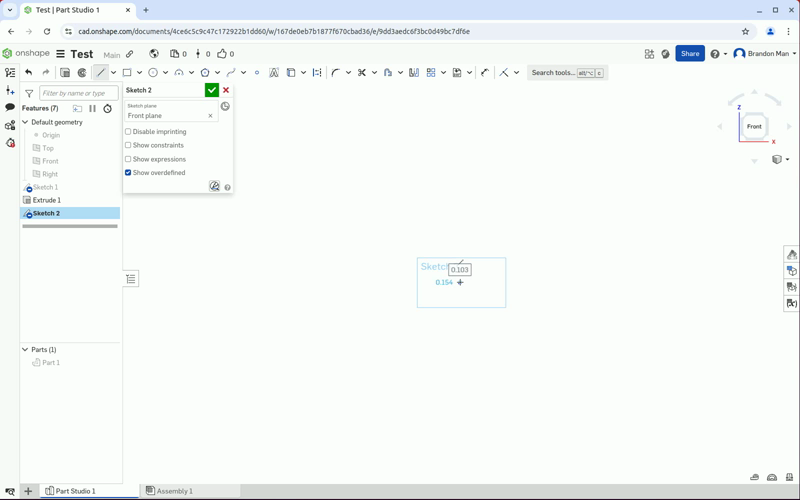
scroll(6)
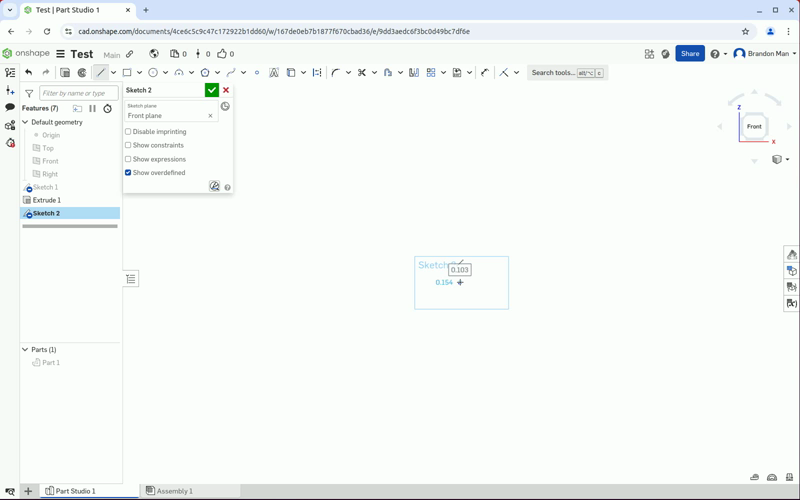
scroll(6)
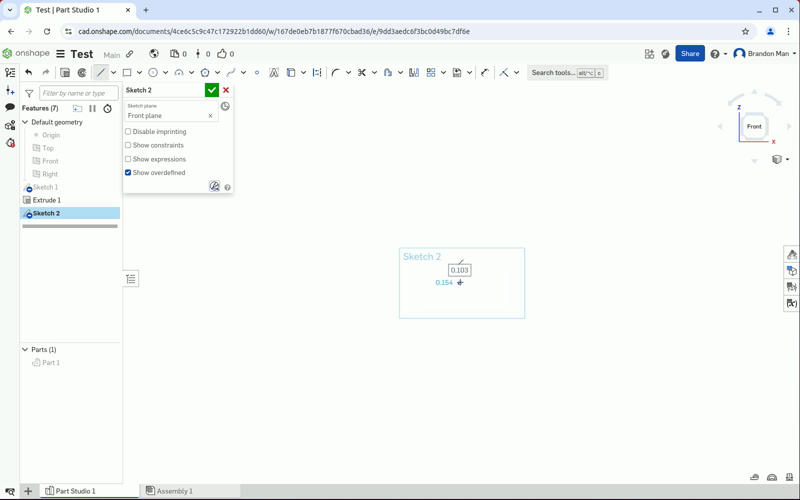
scroll(6)
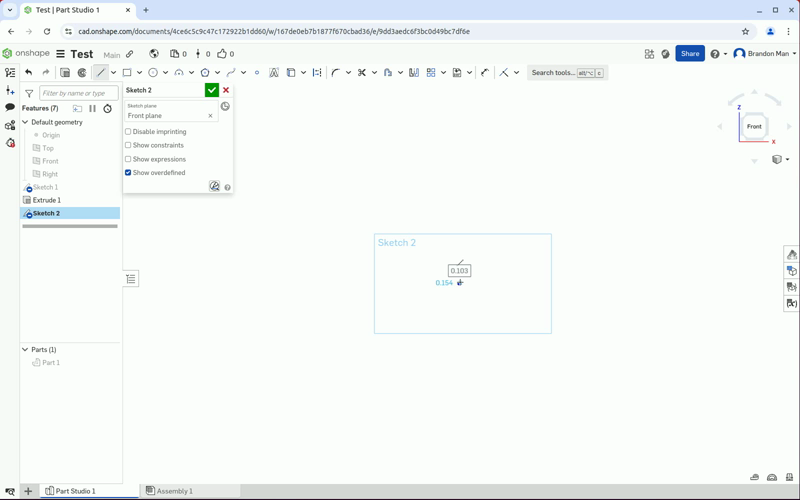
scroll(6)
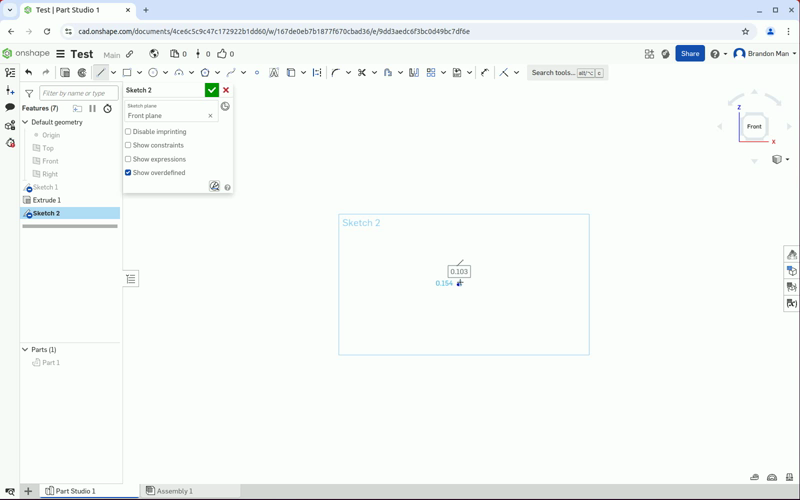
scroll(6)
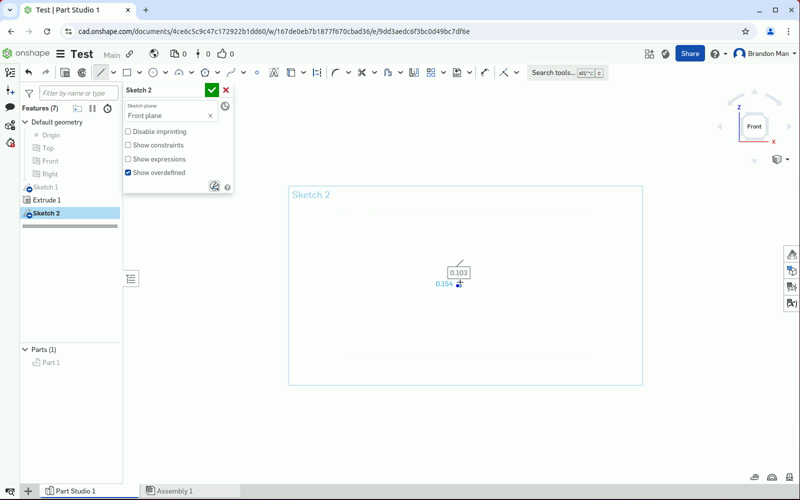
scroll(6)
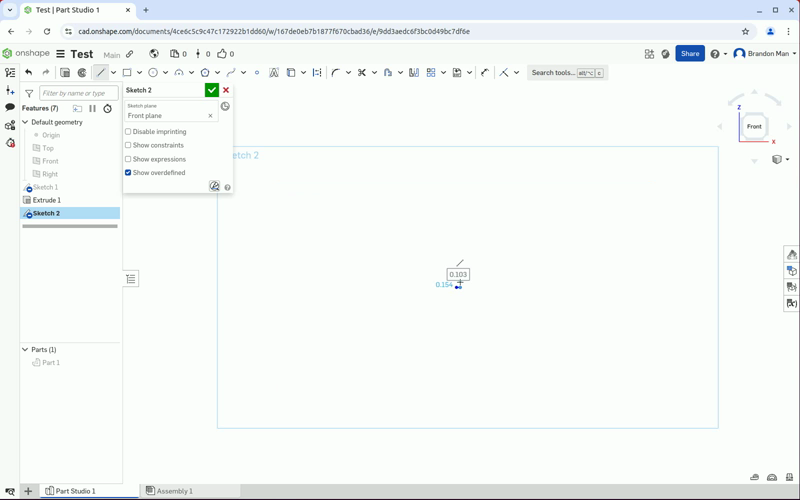
scroll(6)
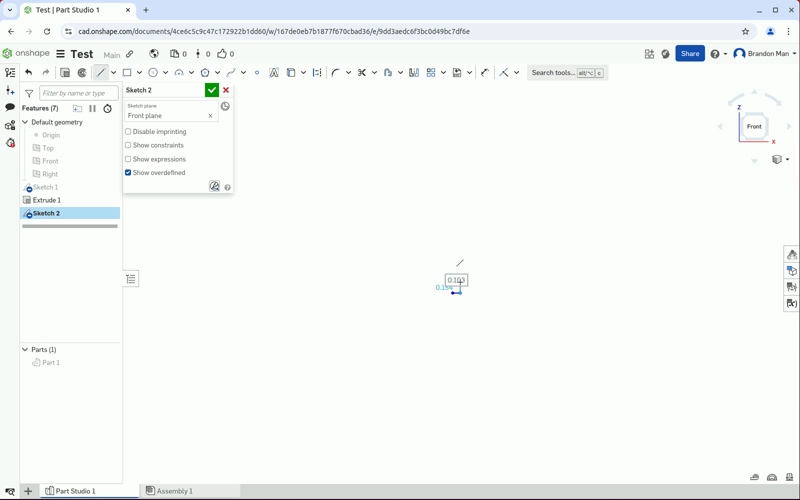
click(460, 281)
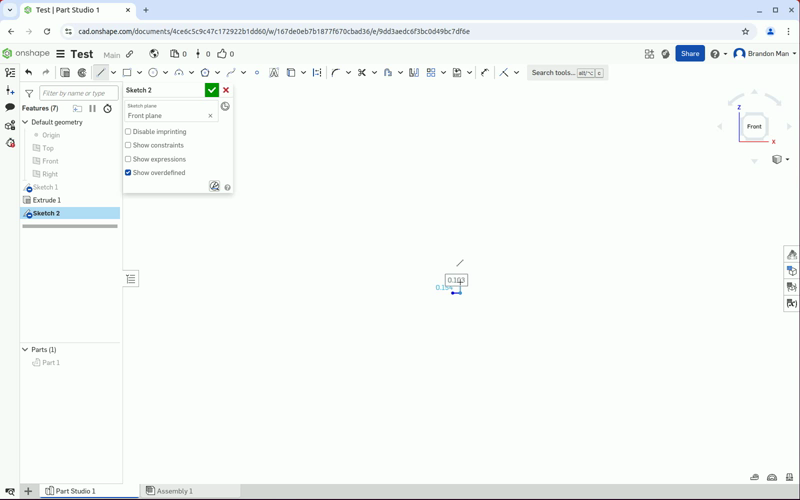
scroll(-6)
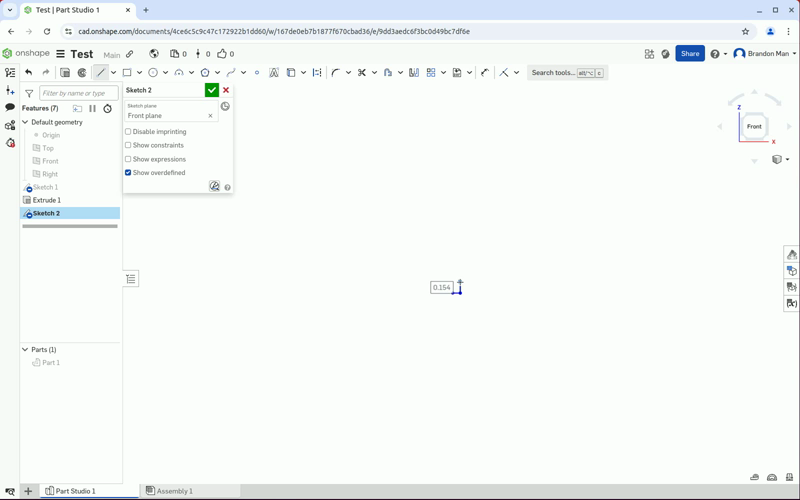
scroll(-6)
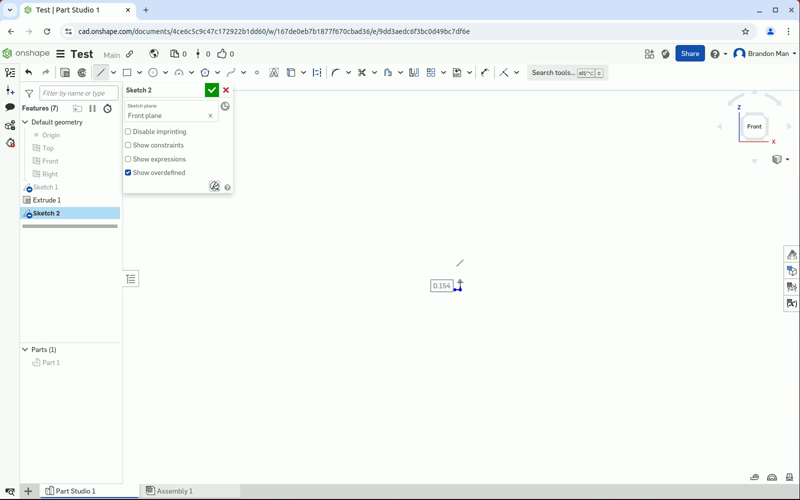
scroll(-6)
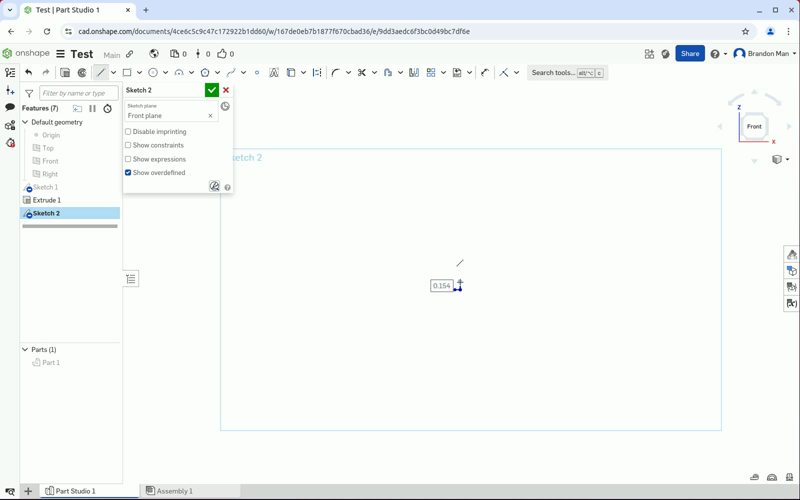
scroll(-6)
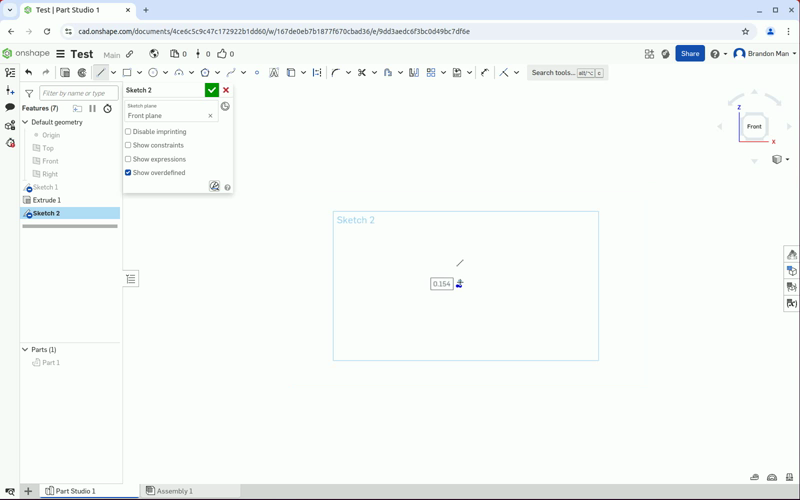
scroll(-6)
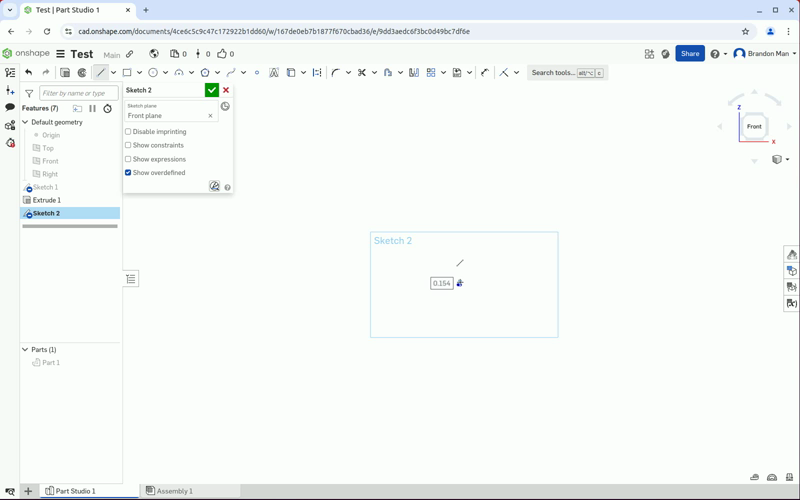
scroll(-6)
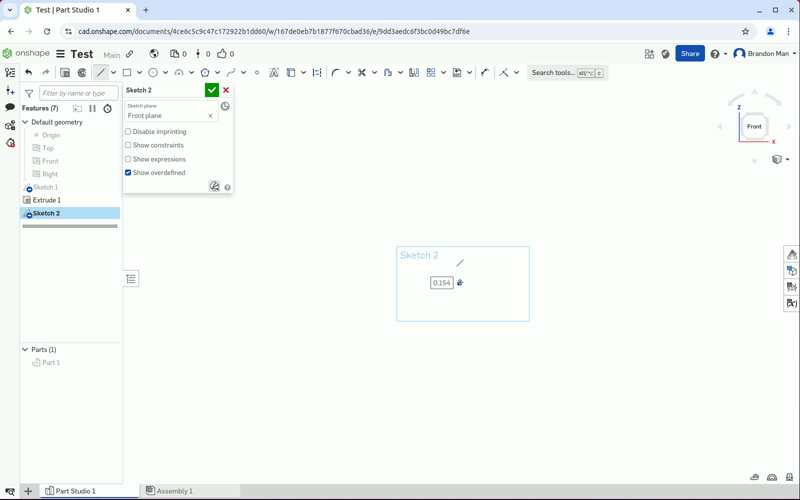
scroll(-6)
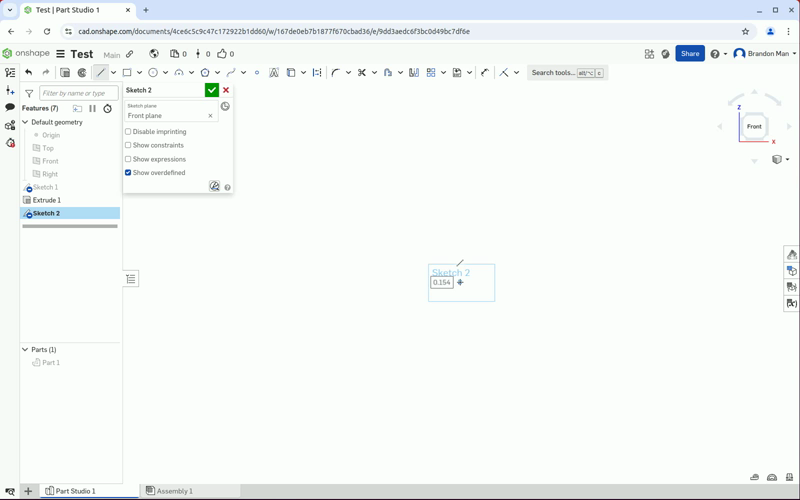
key_up(shift)
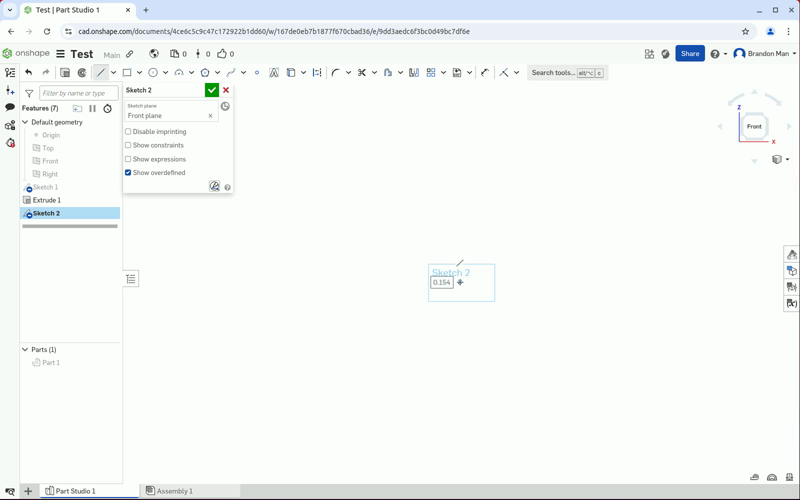
key_down(shift)
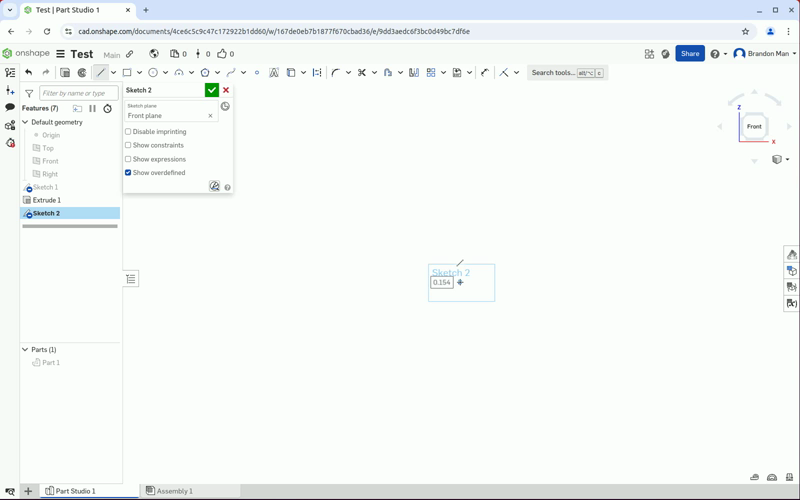
mouse_move(490, 281)
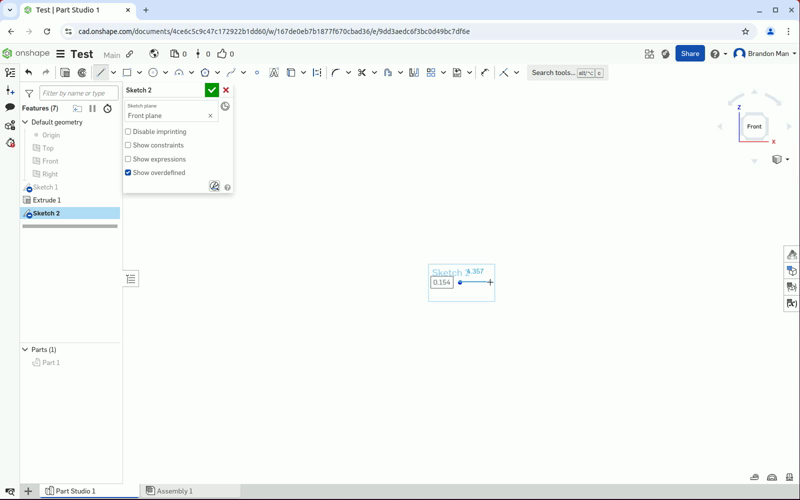
mouse_move(459, 281)
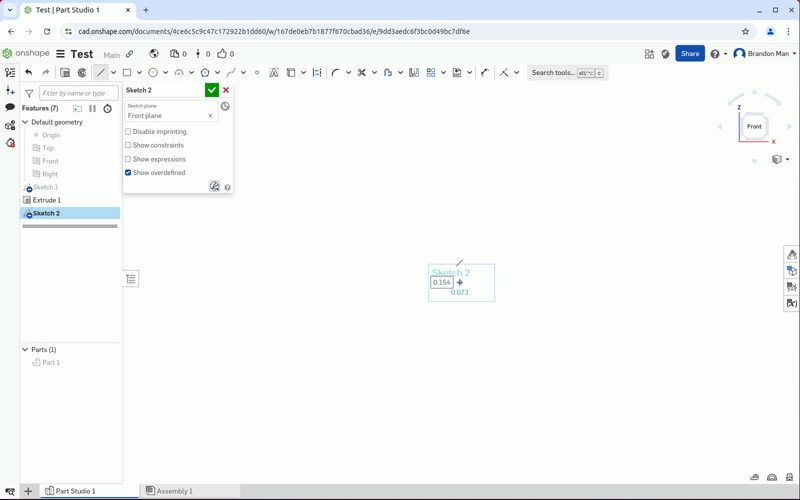
scroll(6)
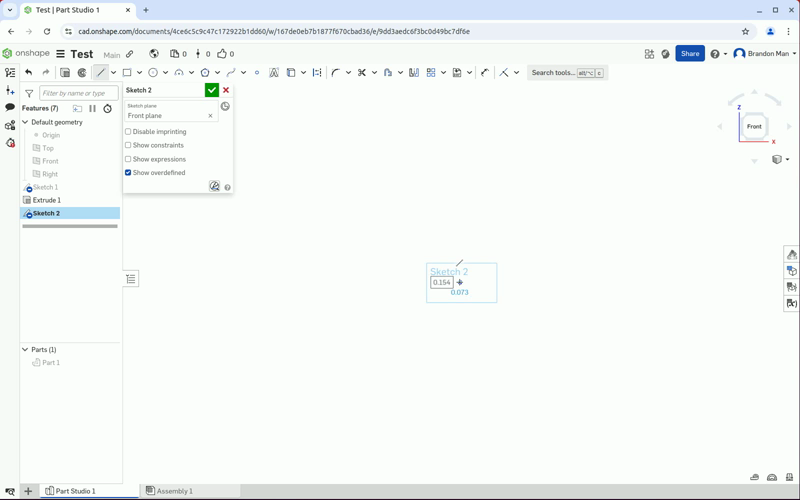
scroll(6)
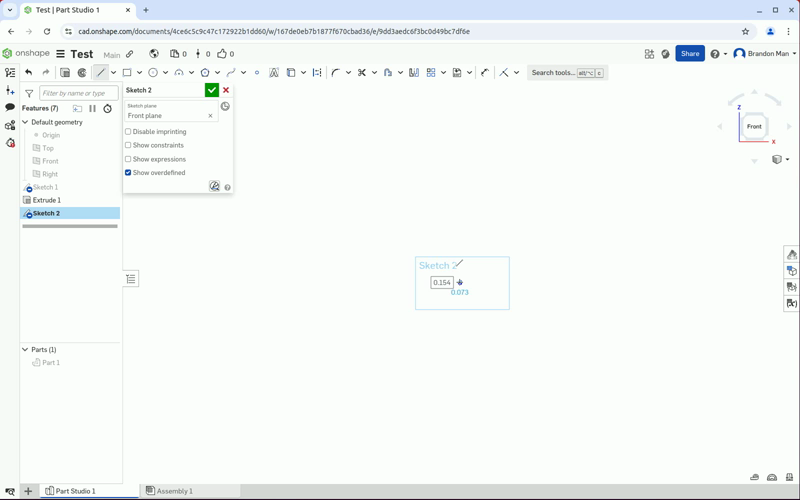
scroll(6)
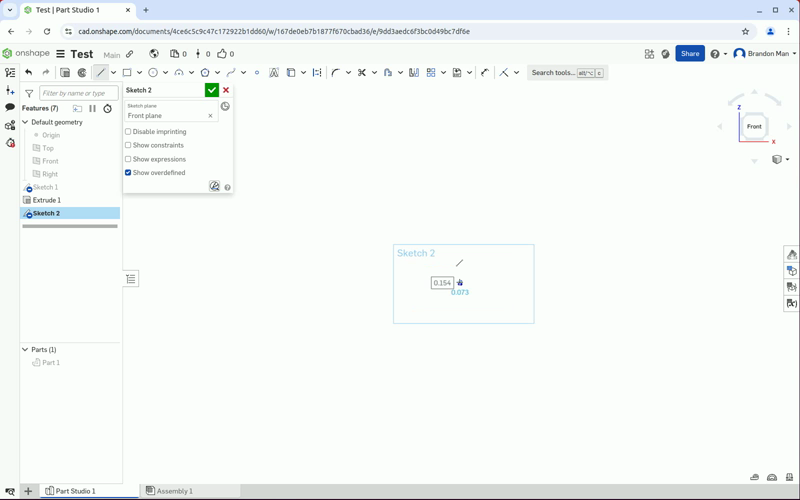
scroll(6)
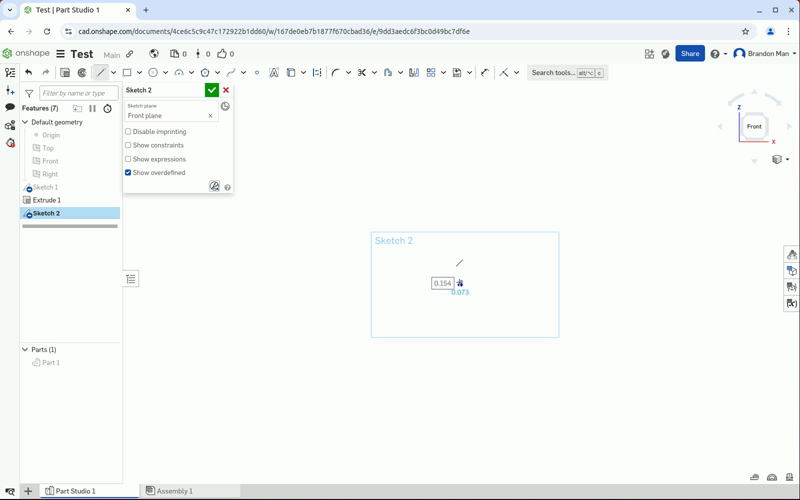
scroll(6)
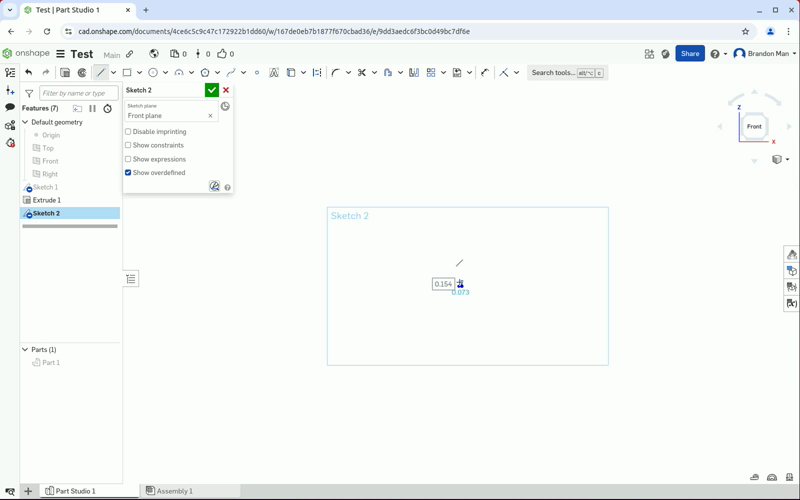
scroll(6)
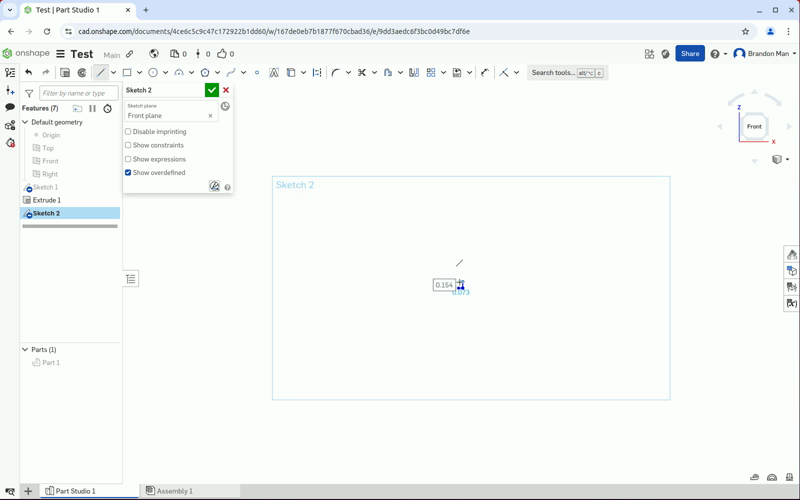
scroll(6)
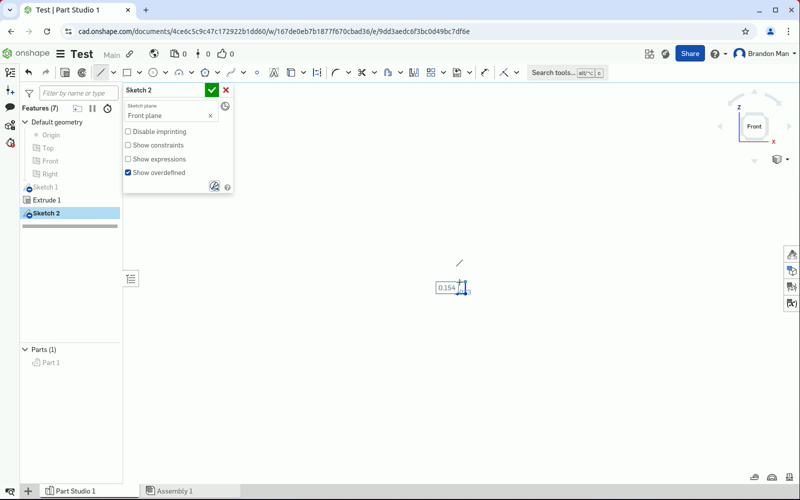
click(459, 281)
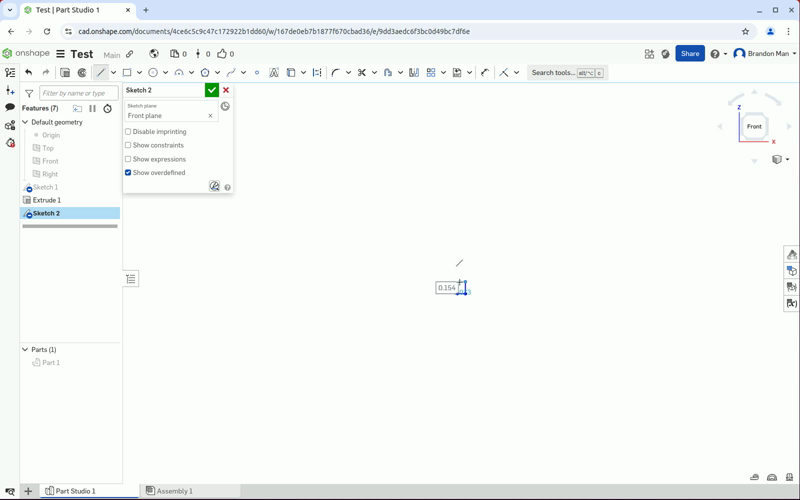
scroll(-6)
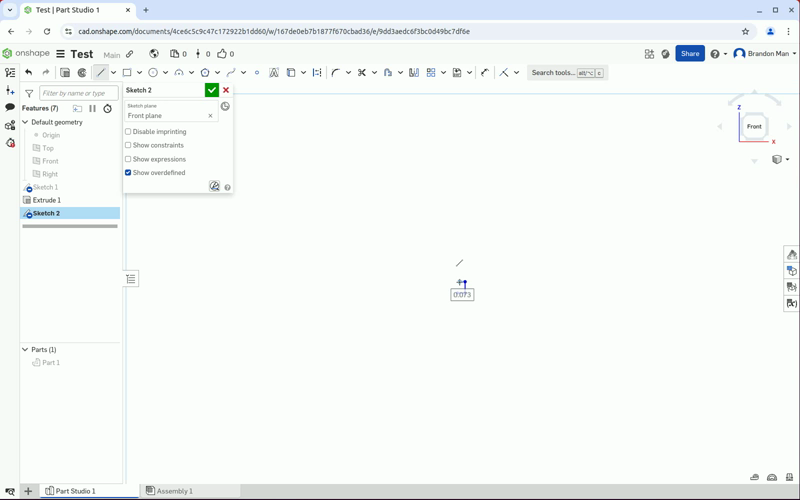
scroll(-6)
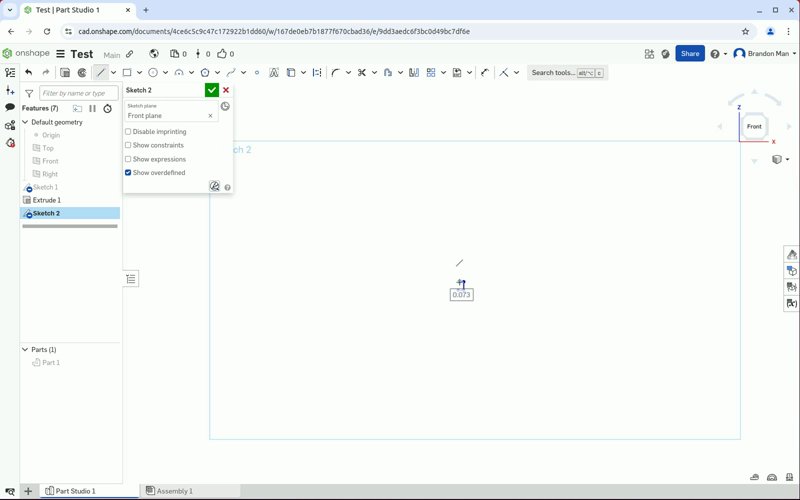
scroll(-6)
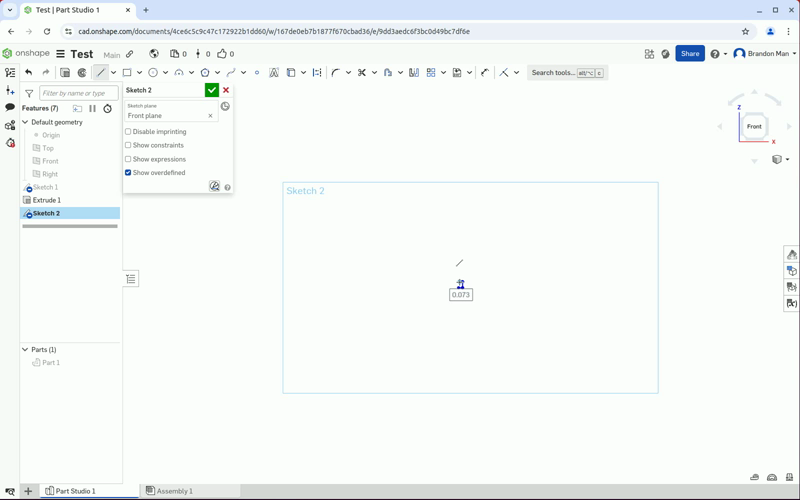
scroll(-6)
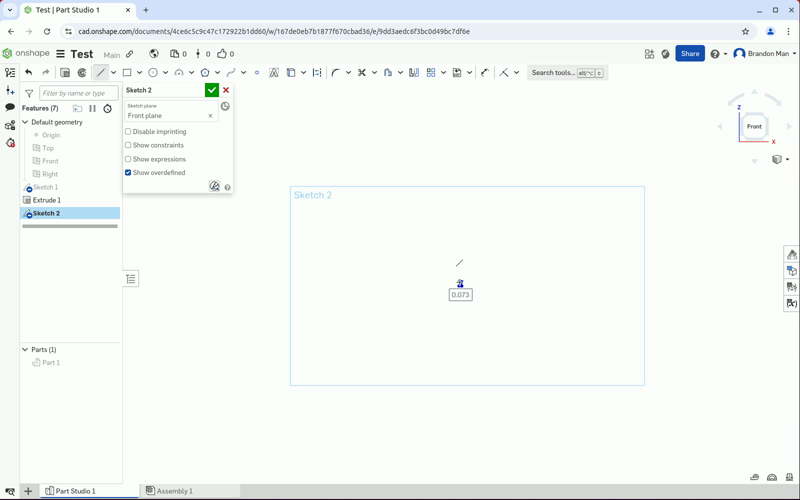
scroll(-6)
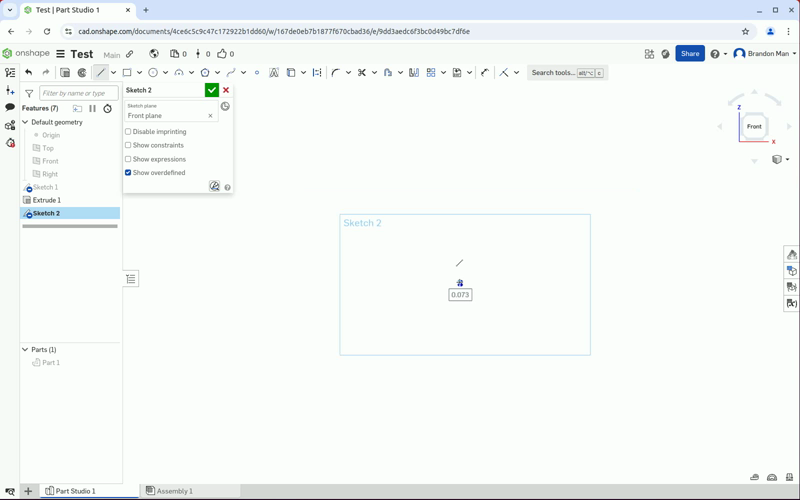
scroll(-6)
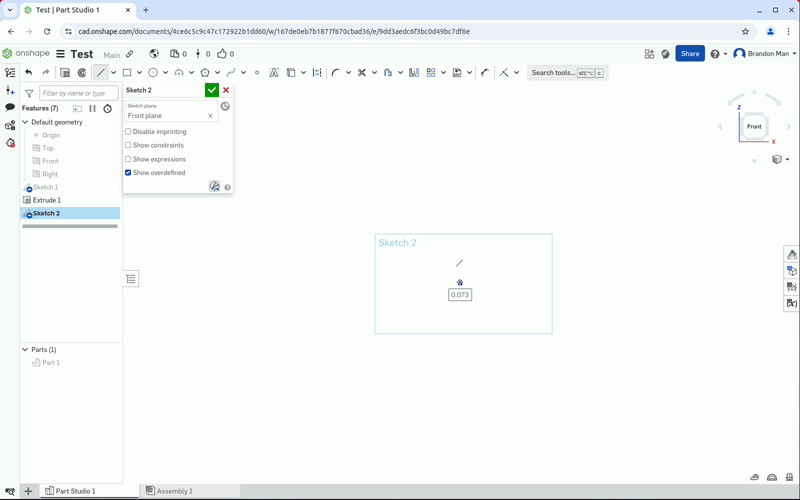
scroll(-6)
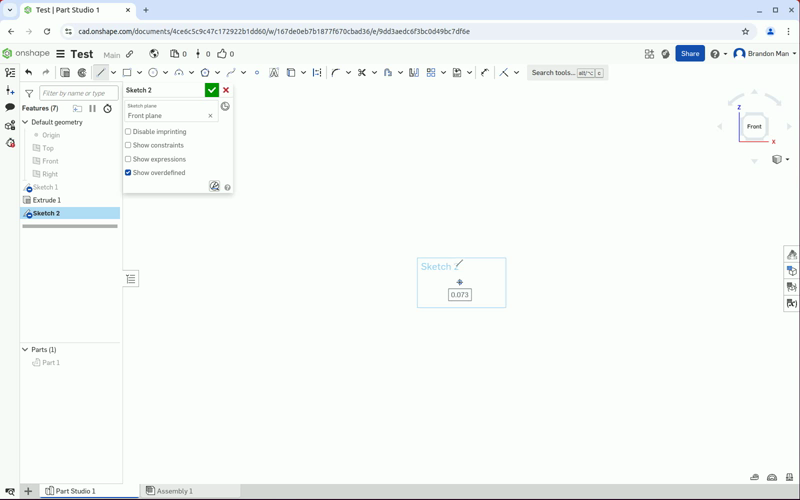
key_up(shift)
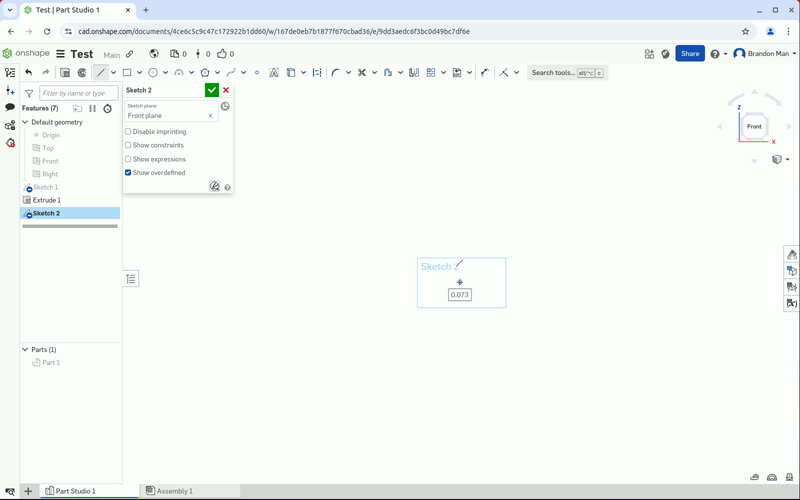
mouse_move(489, 281)
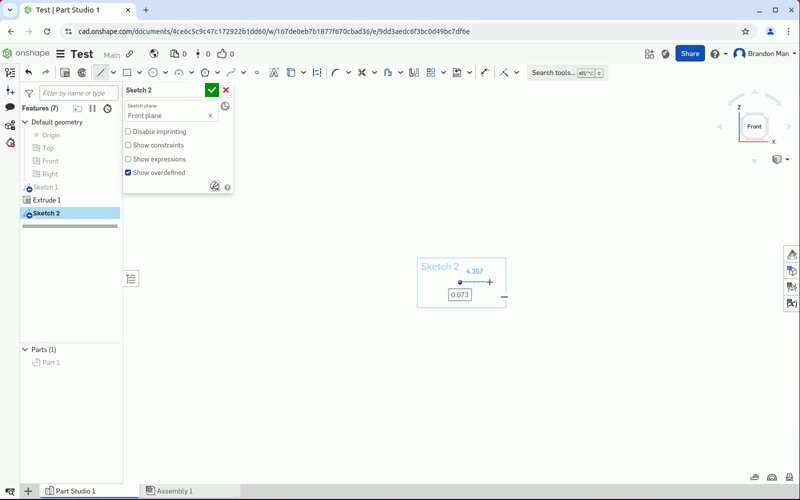
key_down(shift)
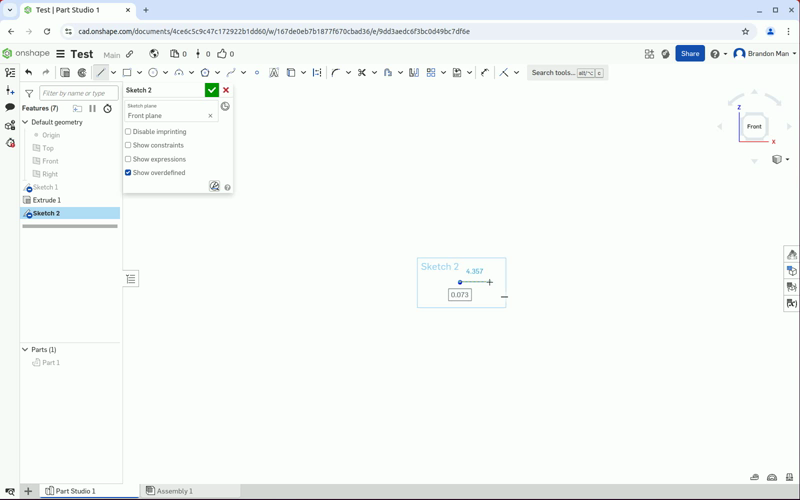
mouse_move(459, 282)
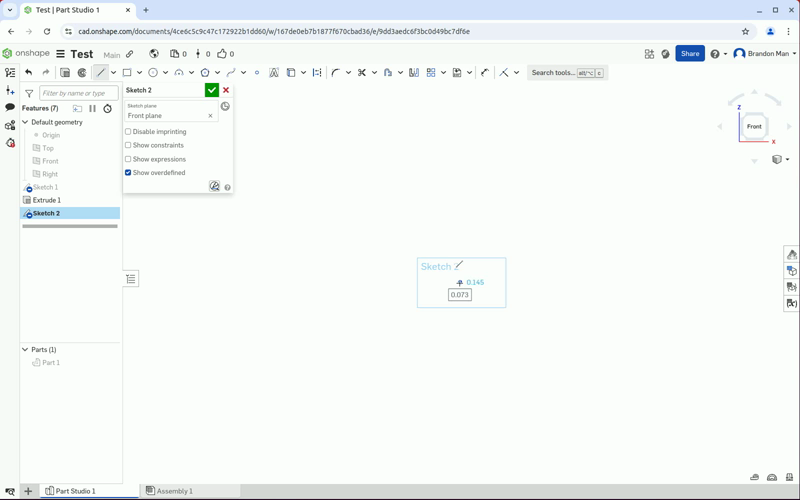
scroll(6)
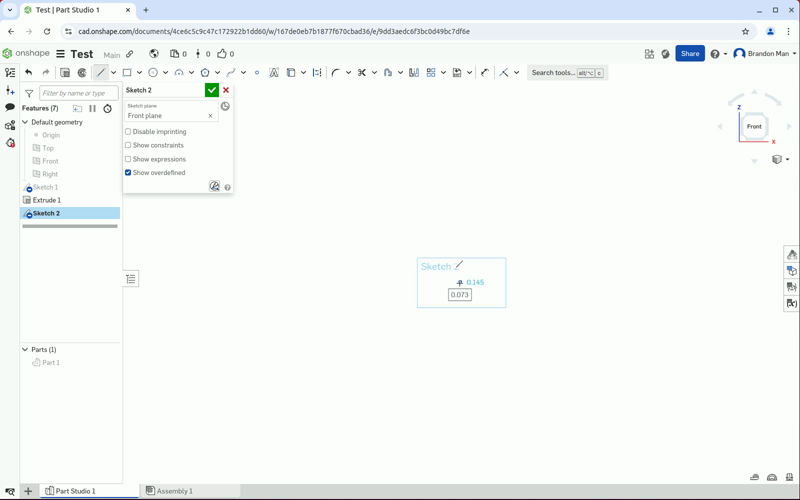
scroll(6)
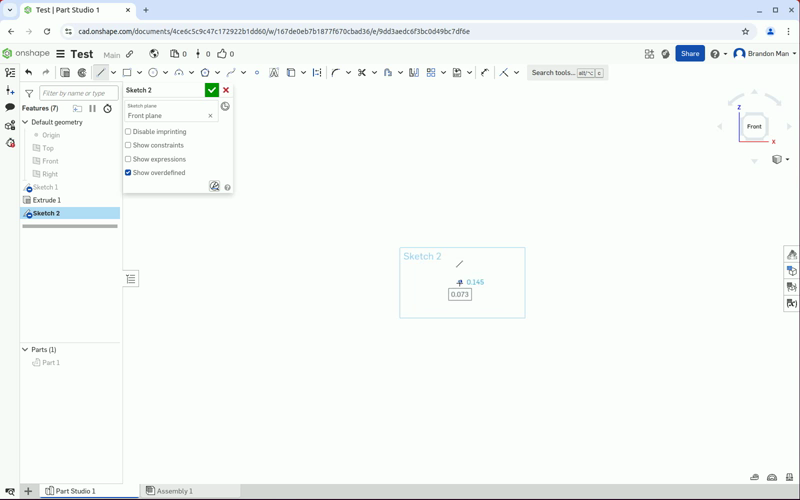
scroll(6)
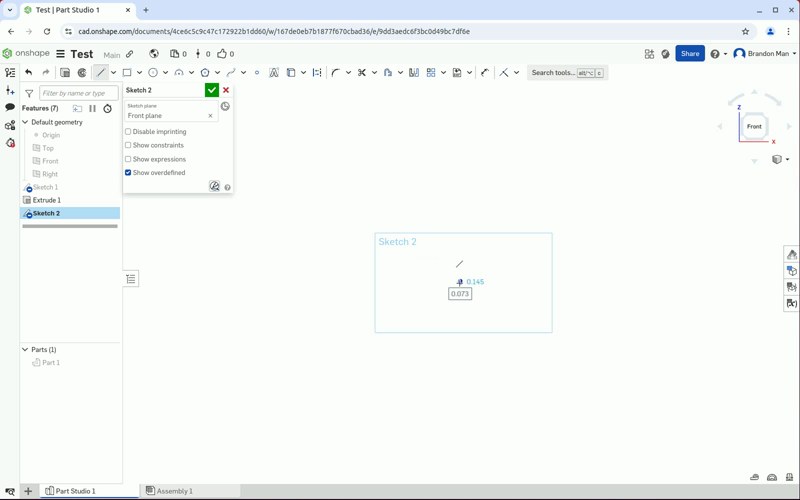
scroll(6)
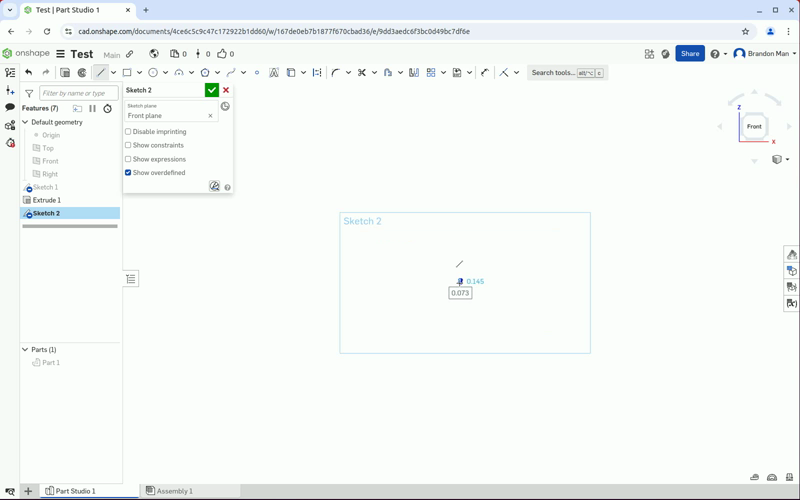
scroll(6)
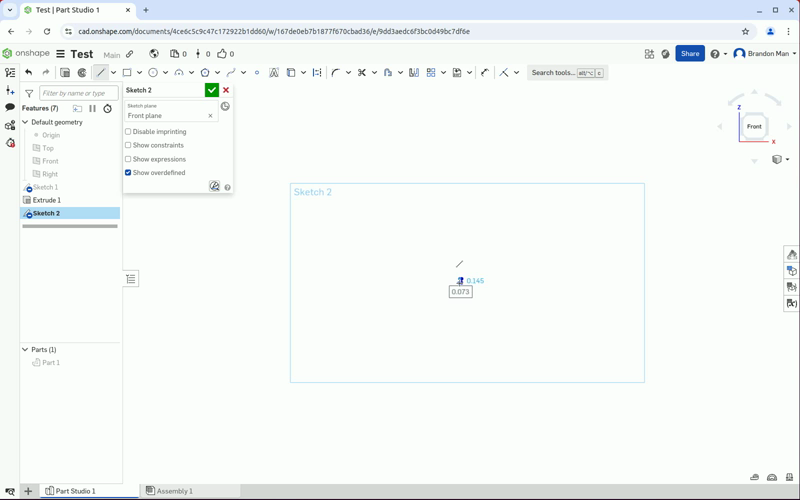
scroll(6)
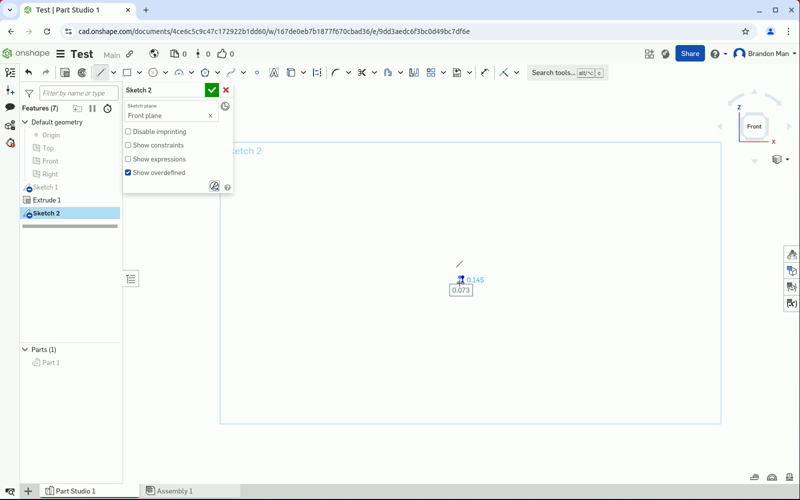
scroll(6)
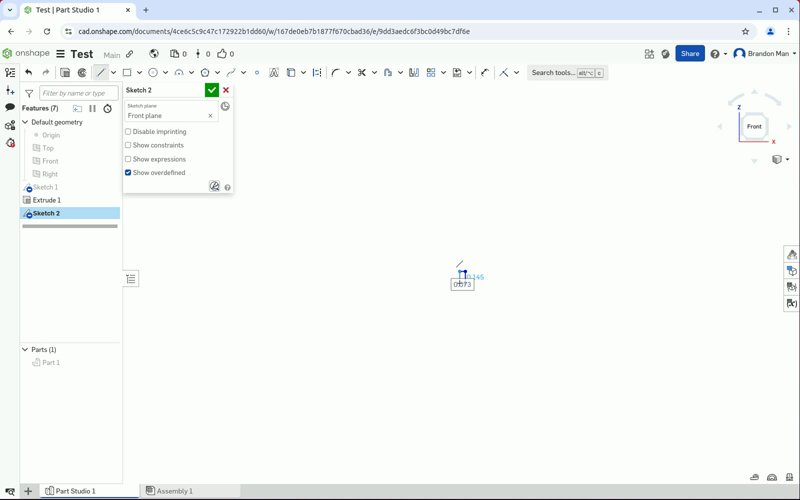
key_up(shift)
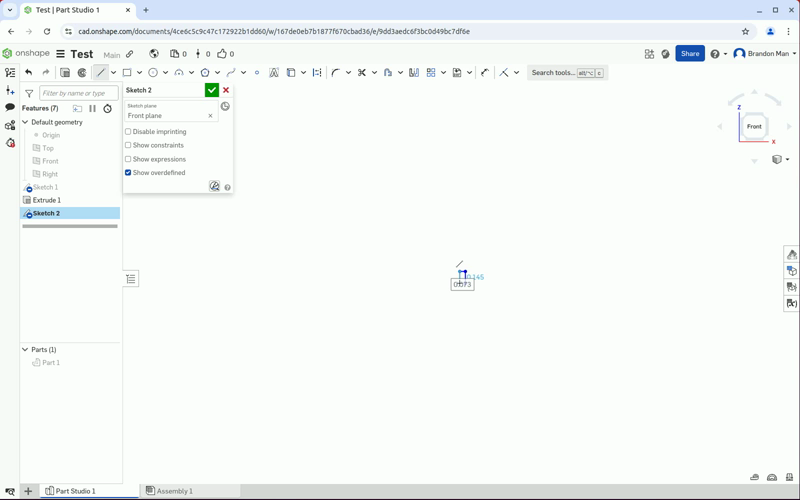
click(459, 282)
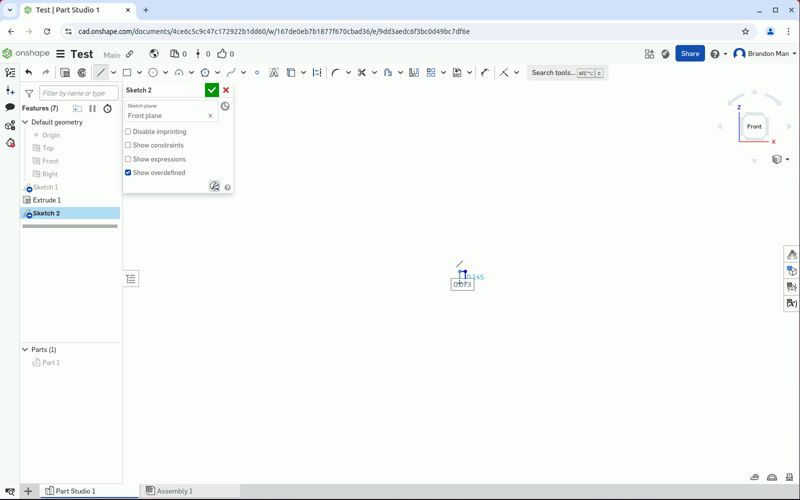
scroll(-6)
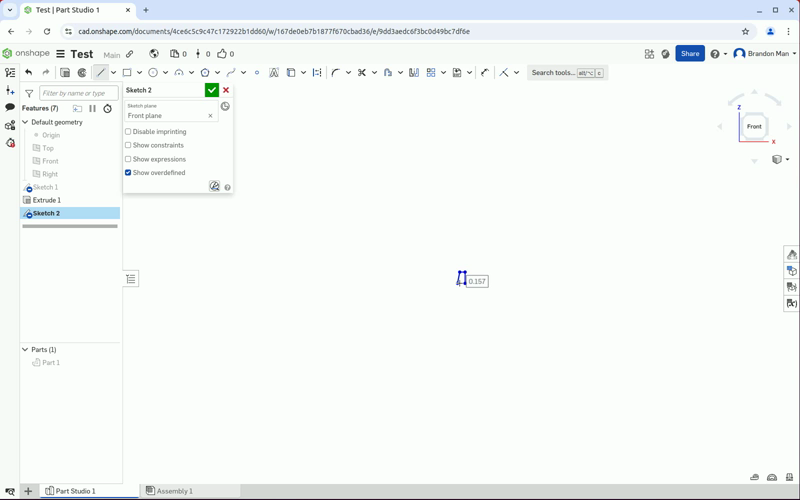
scroll(-6)
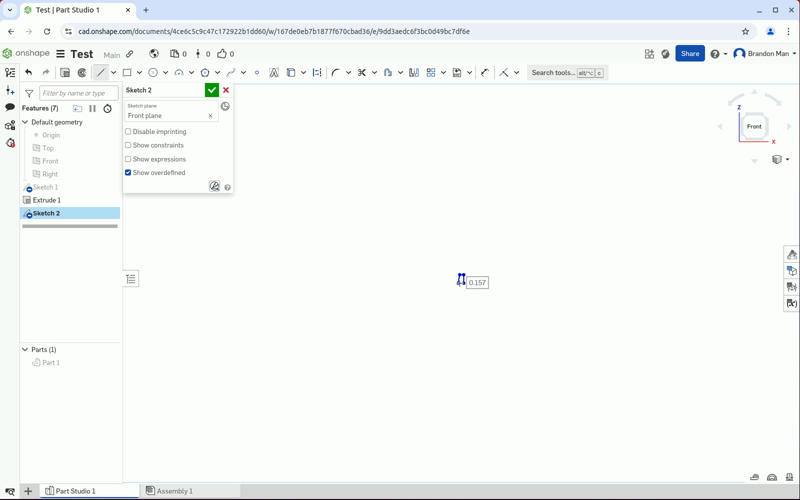
scroll(-6)
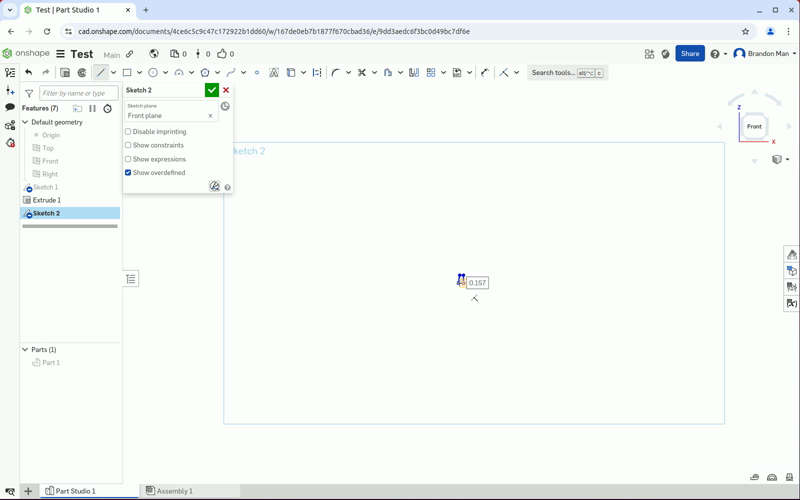
scroll(-6)
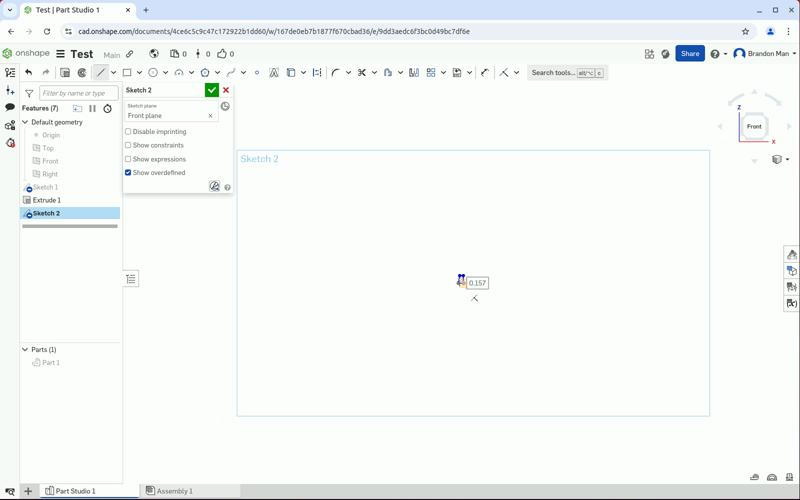
scroll(-6)
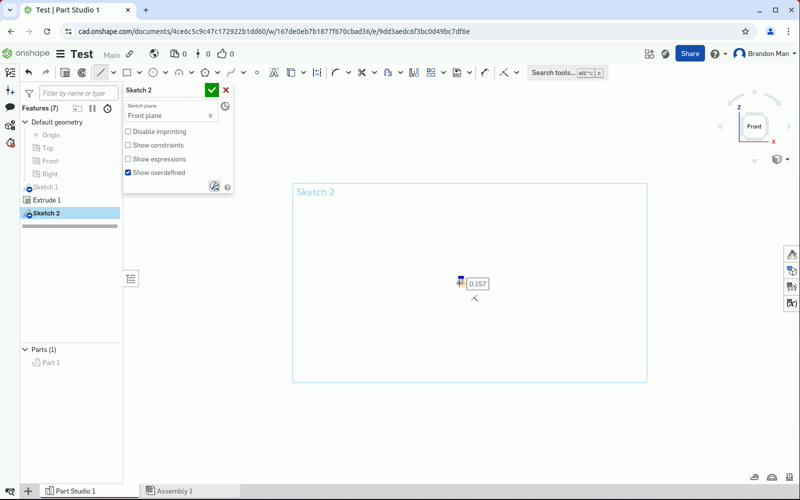
scroll(-6)
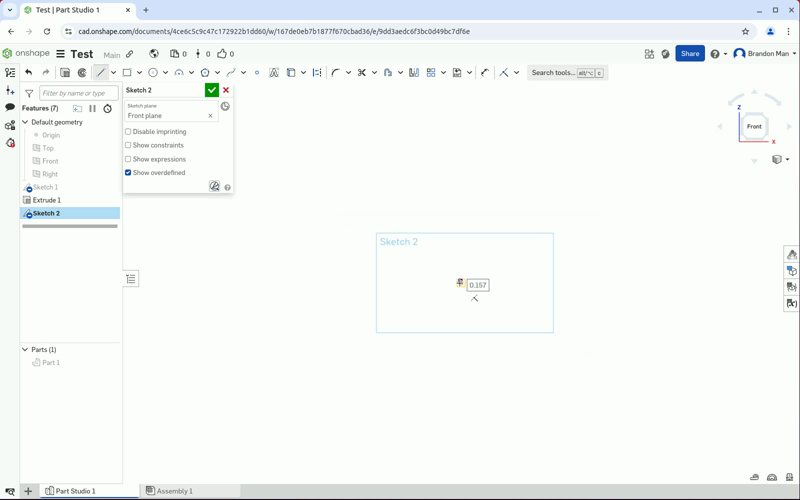
scroll(-6)
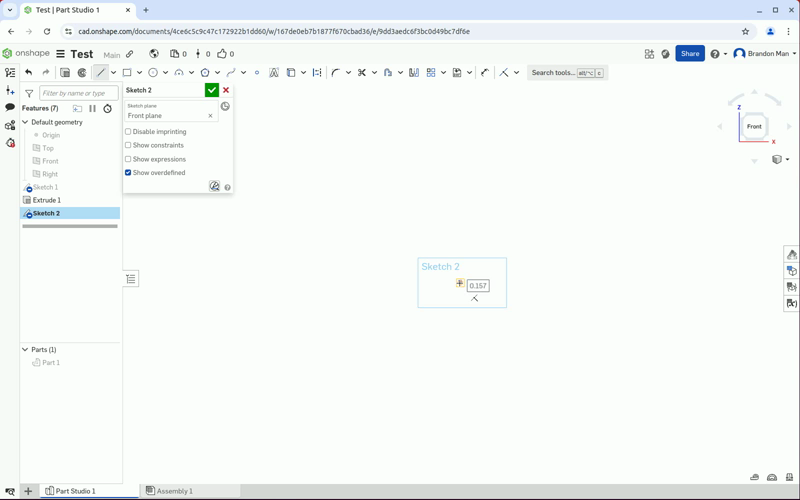
key(esc)
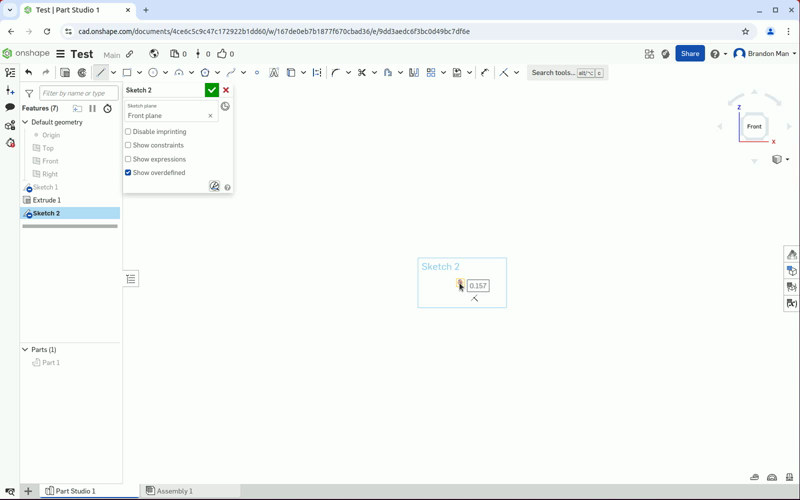
mouse_move(459, 282)
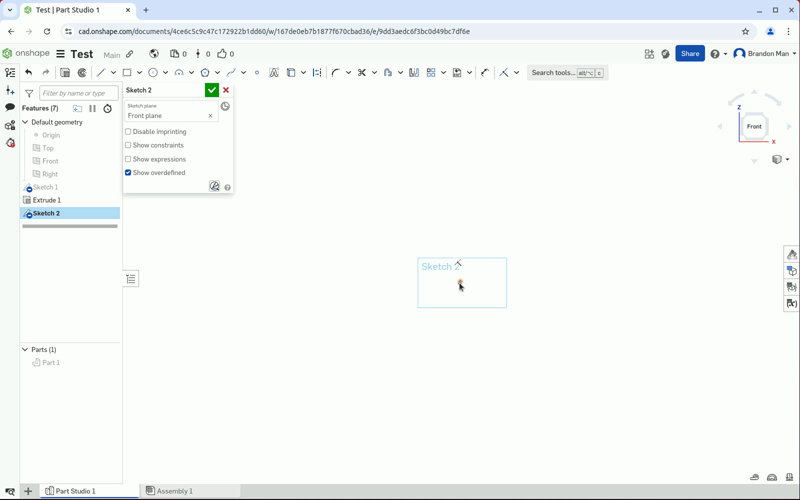
scroll(6)
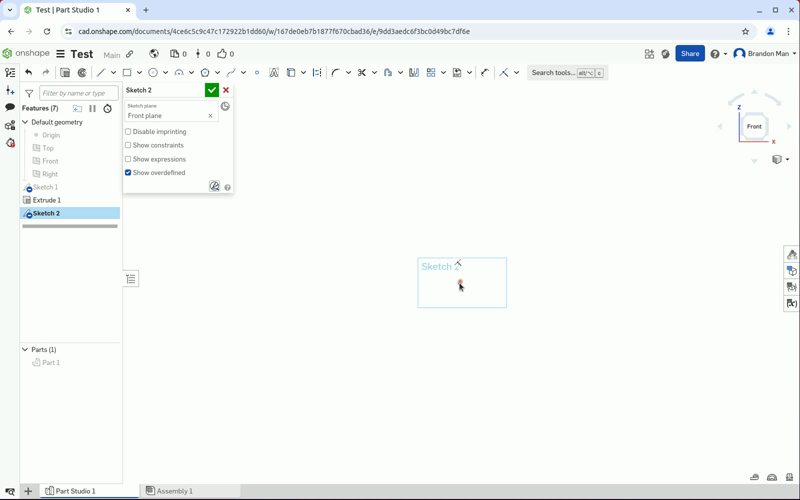
scroll(6)
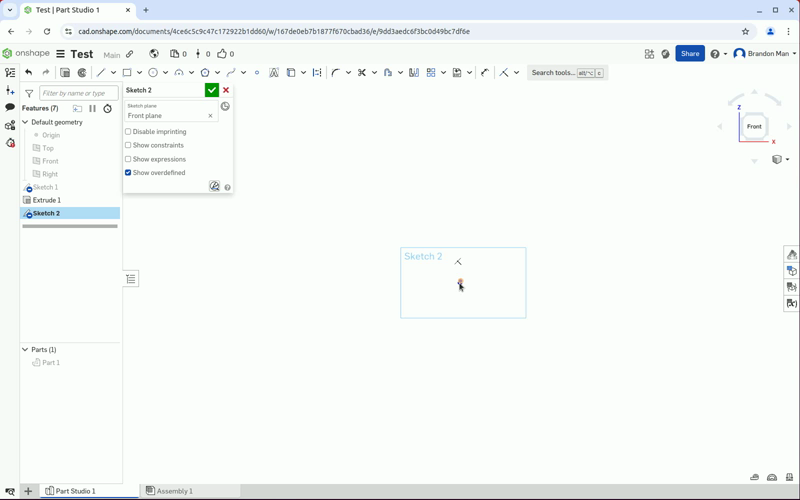
scroll(6)
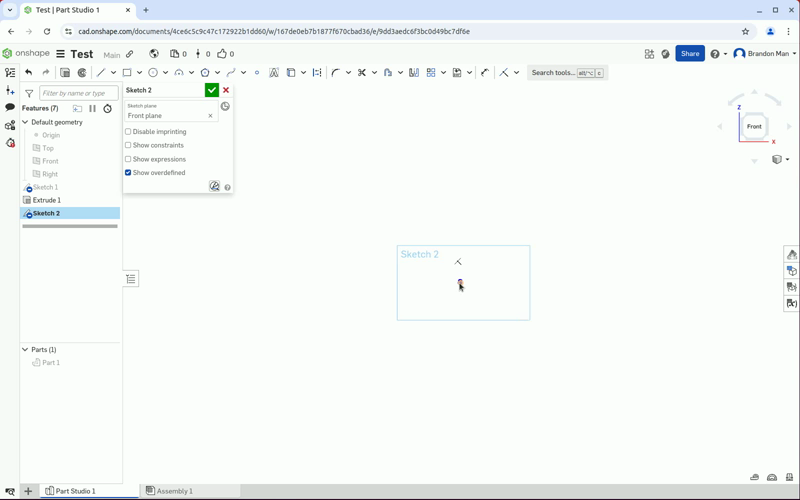
scroll(6)
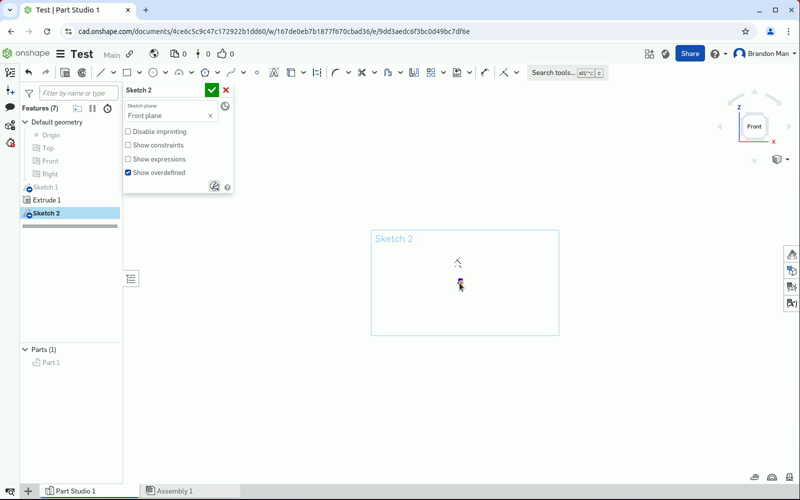
scroll(6)
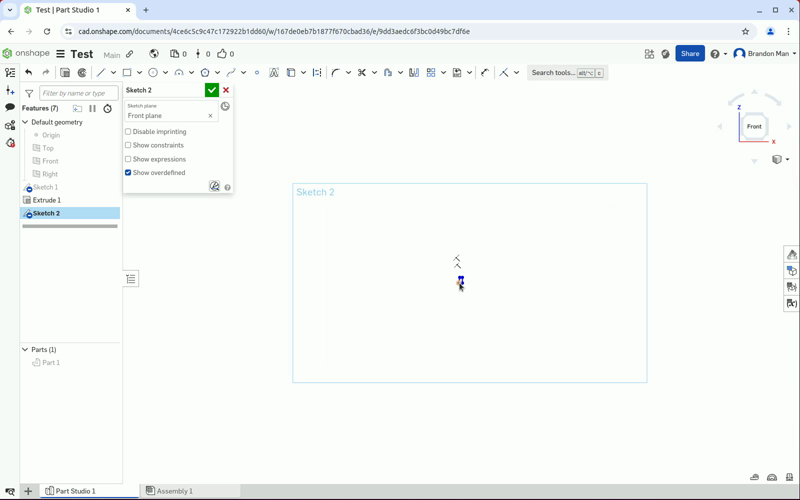
scroll(6)
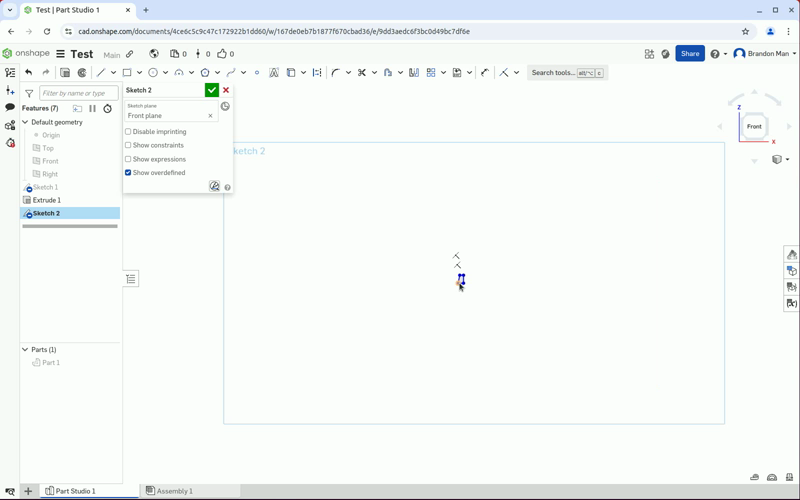
scroll(6)
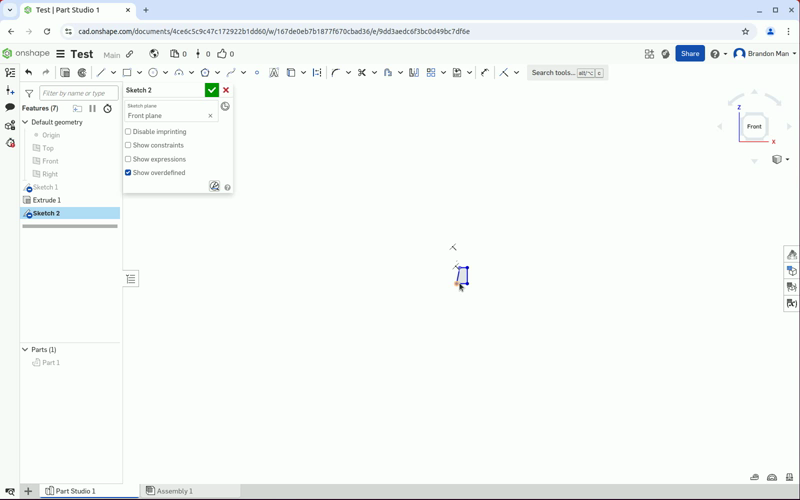
click(459, 282)
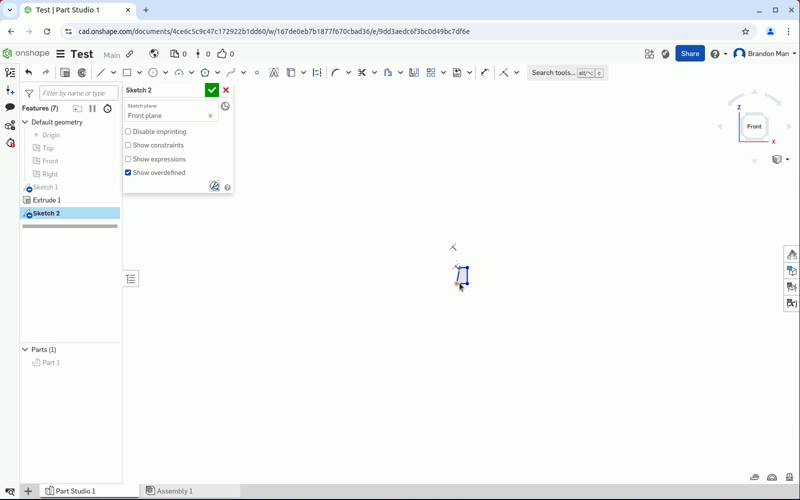
scroll(-6)
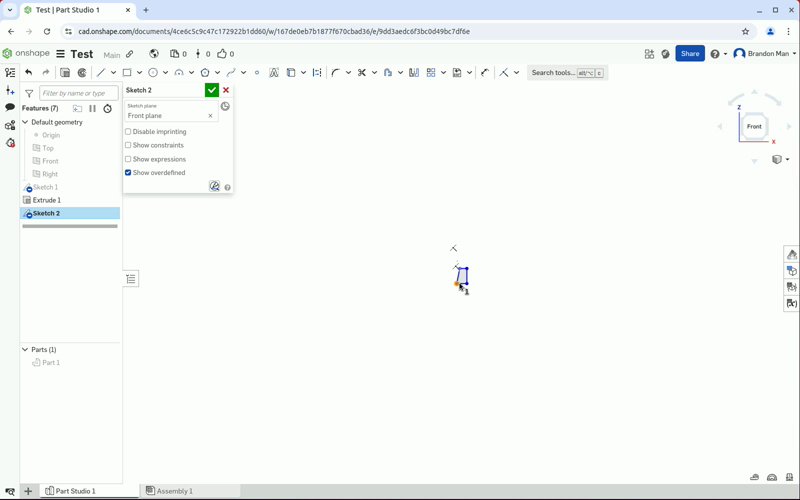
scroll(-6)
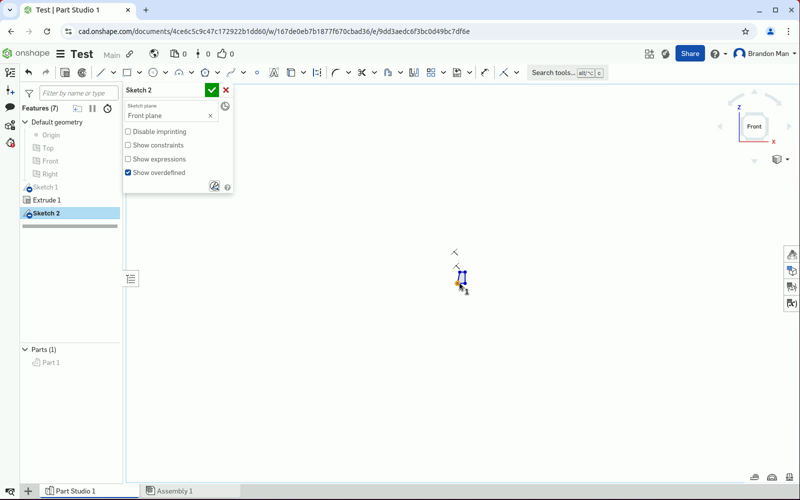
scroll(-6)
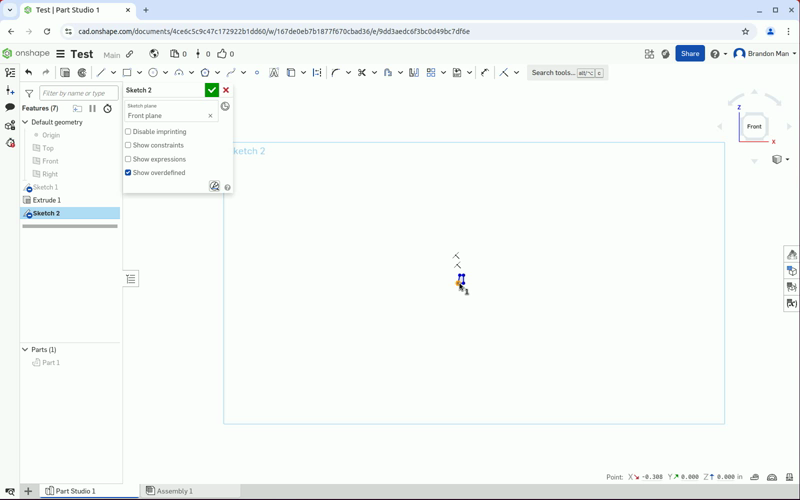
scroll(-6)
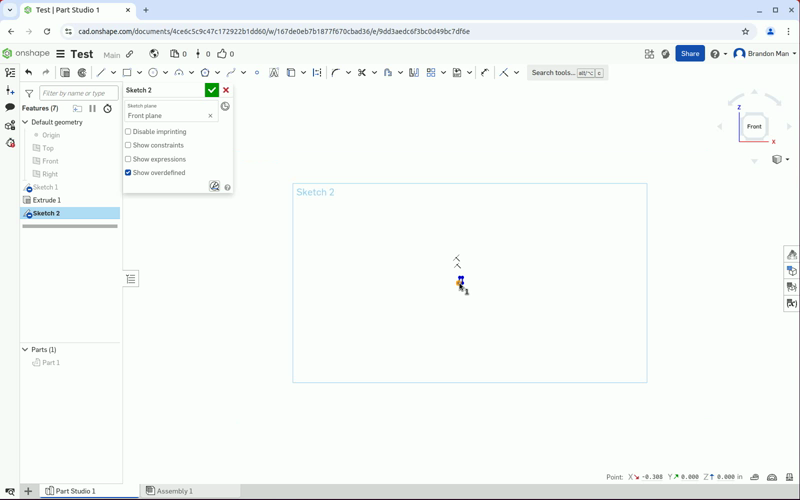
scroll(-6)
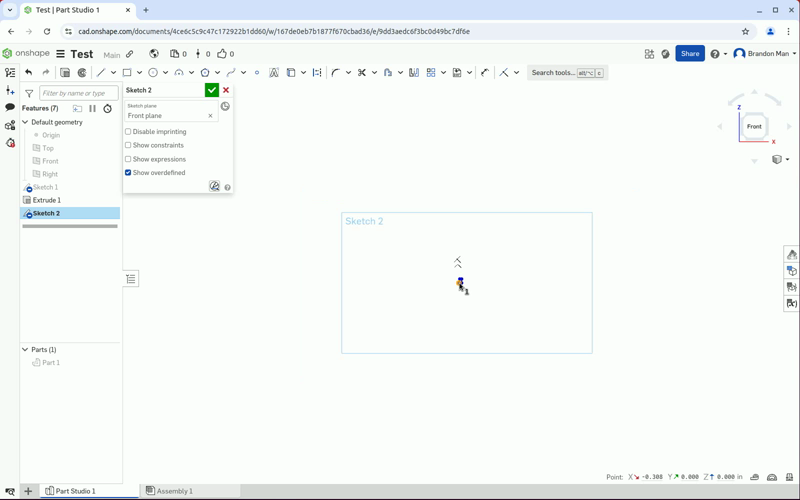
scroll(-6)
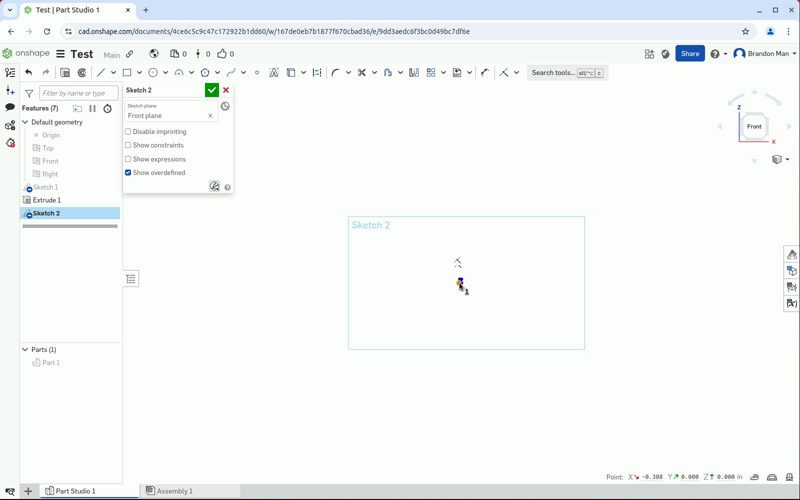
scroll(-6)
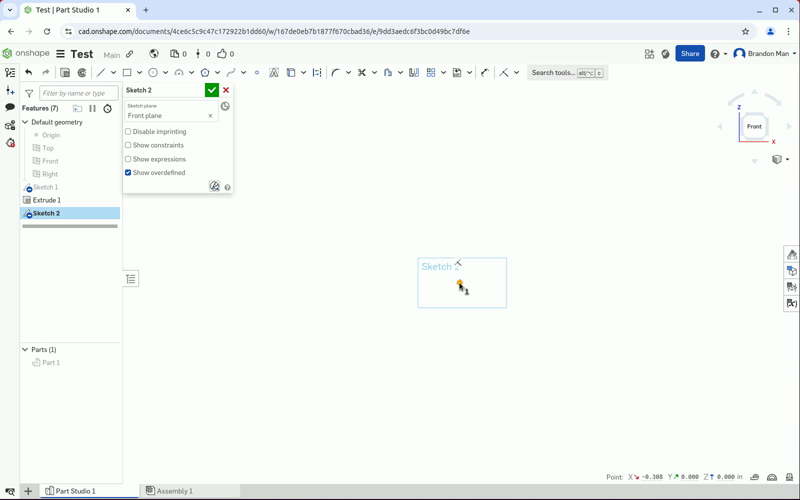
mouse_move(73, 352)
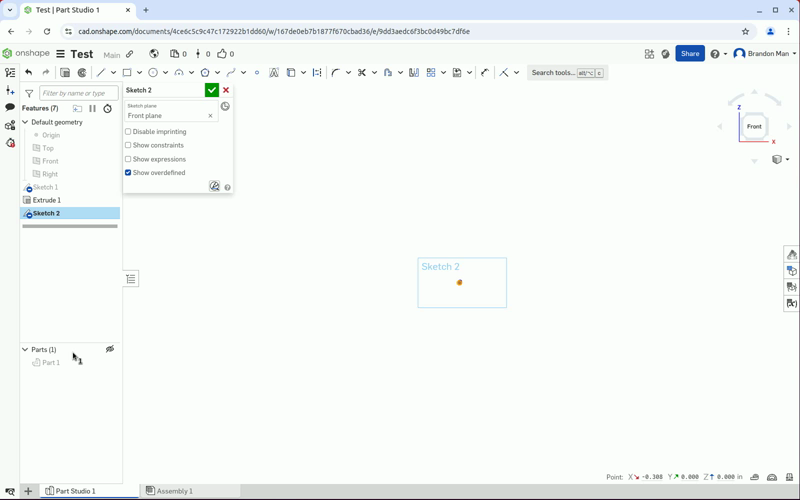
key(shift+y)
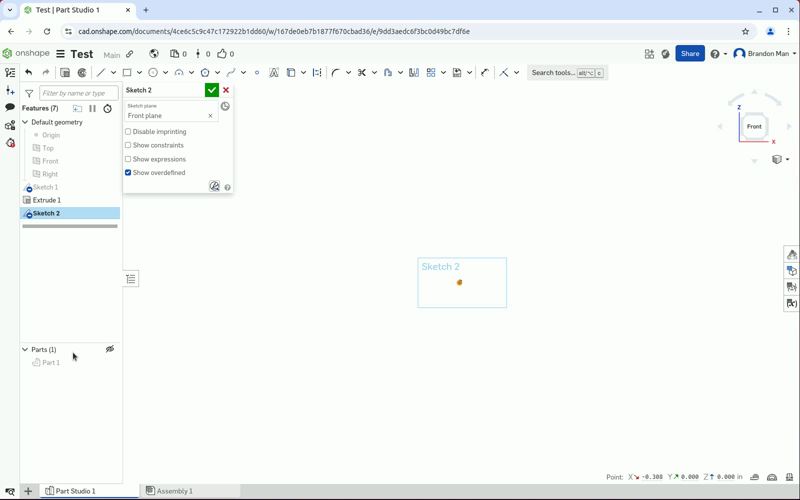
key(shift+e)
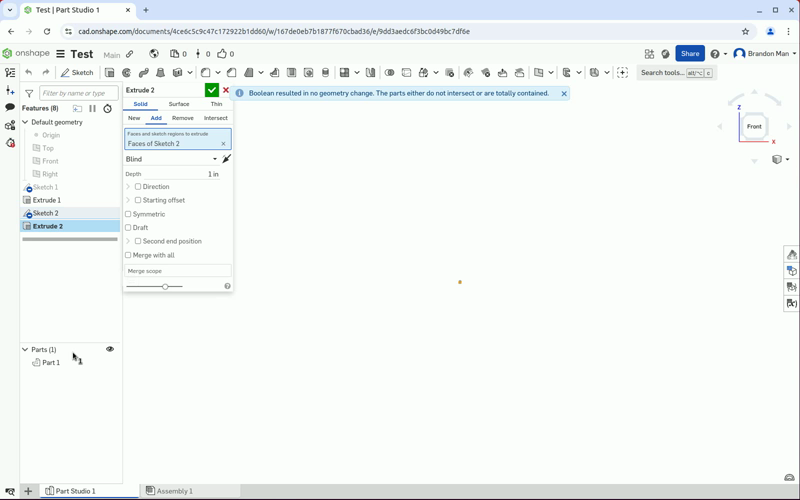
mouse_move(143, 106)
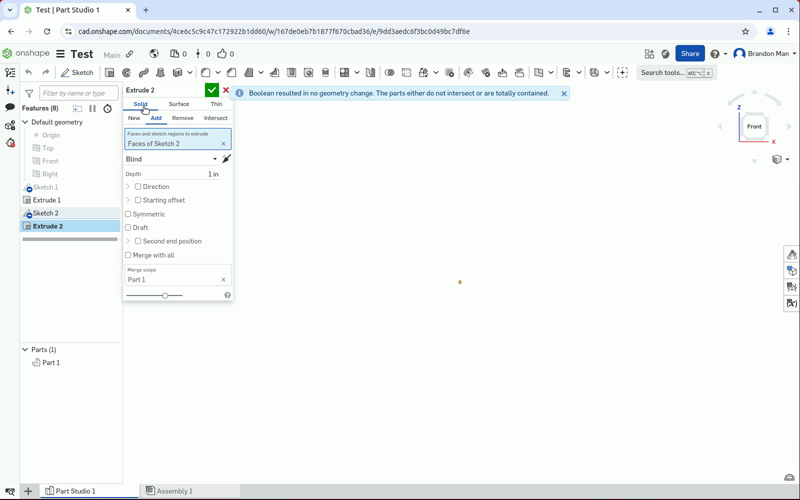
click(143, 106)
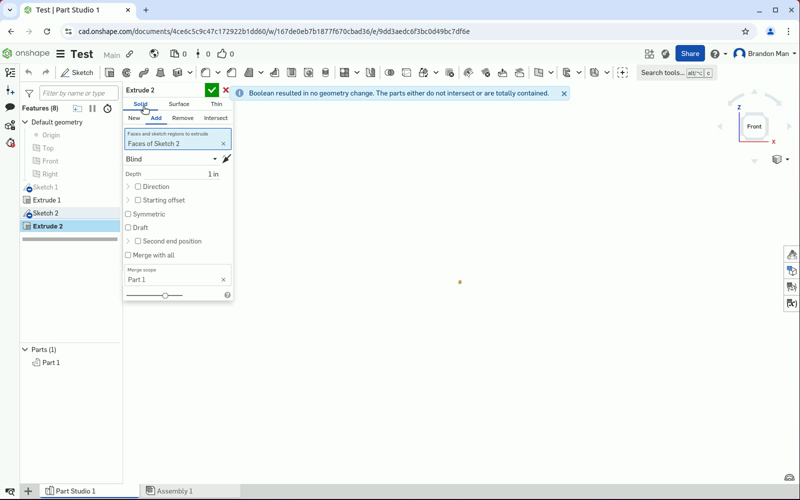
mouse_move(137, 120)
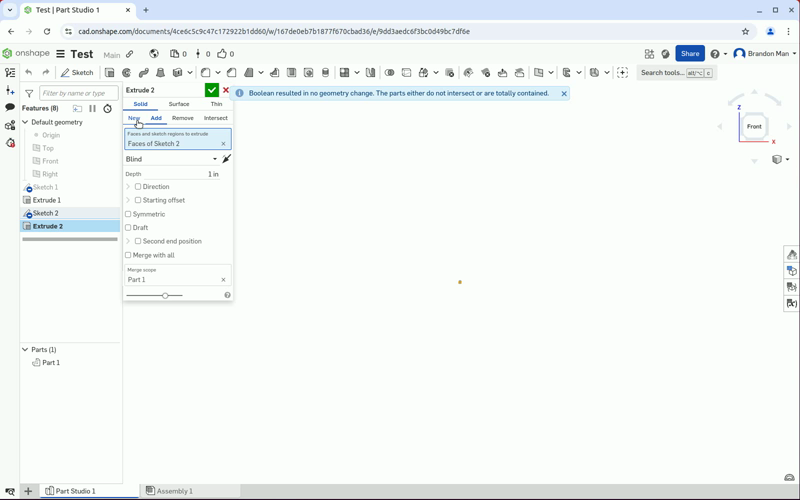
click(137, 120)
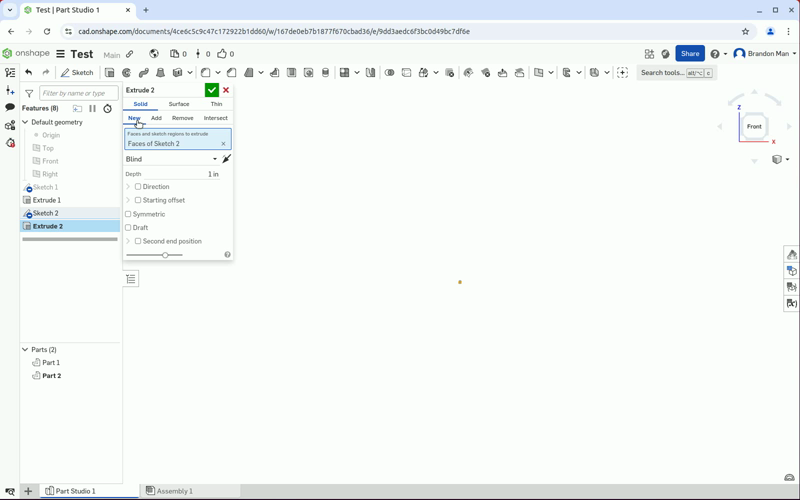
key(tab, 4)
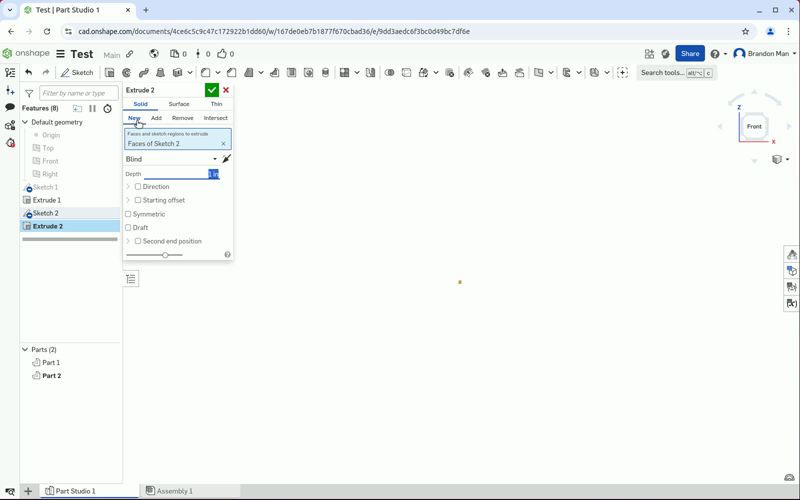
text(23.108)
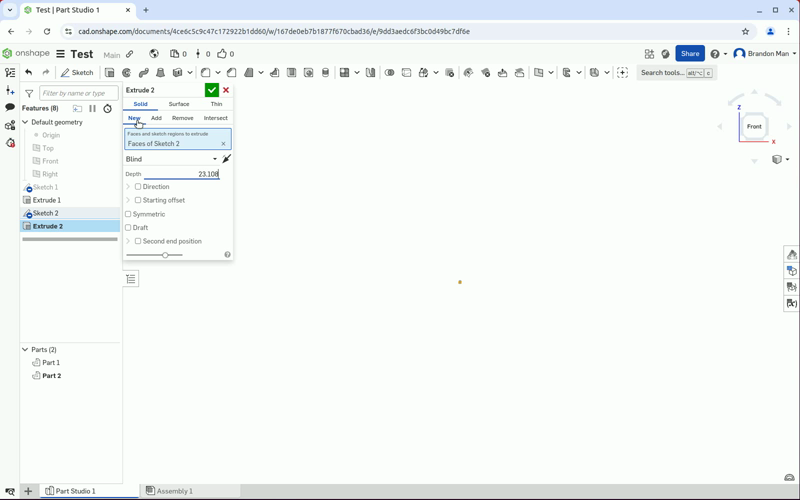
key(enter)
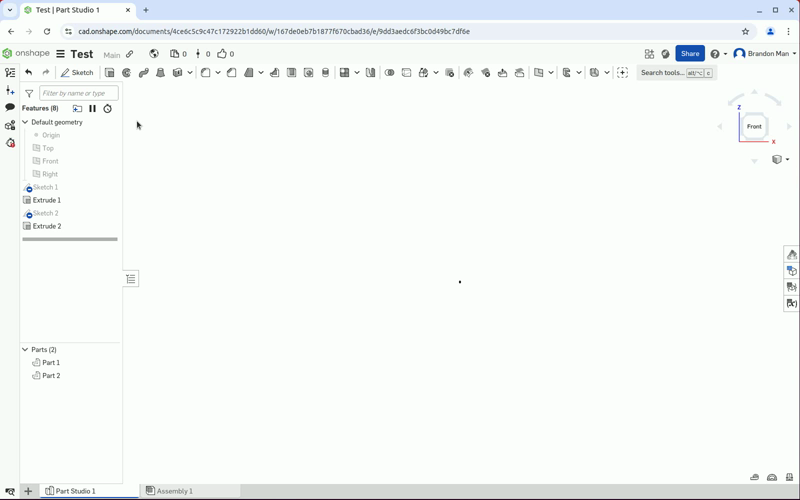
key(shift+h)
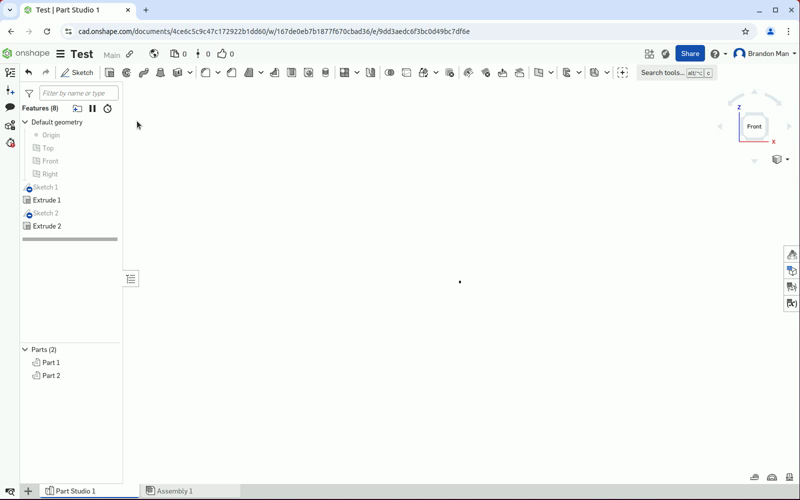
key(shift+h)
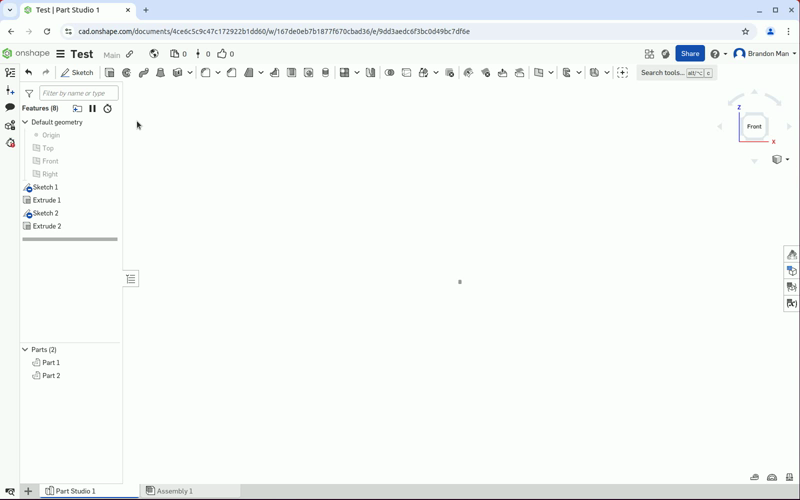
key(shift+7)
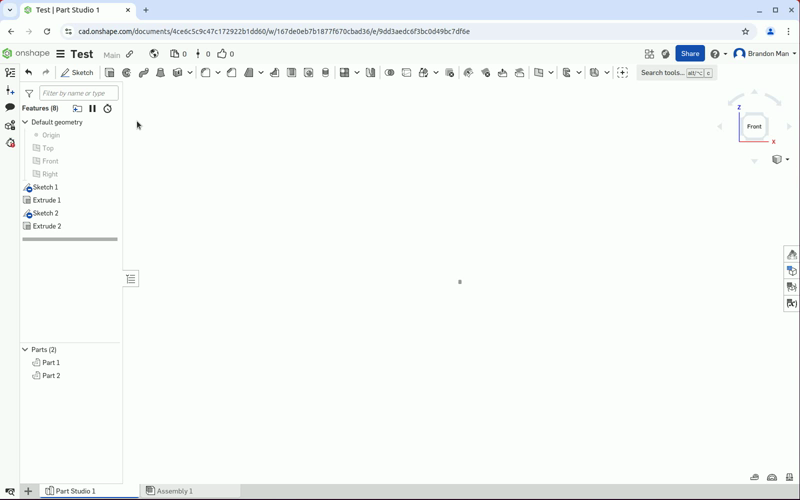
key(left, 2)
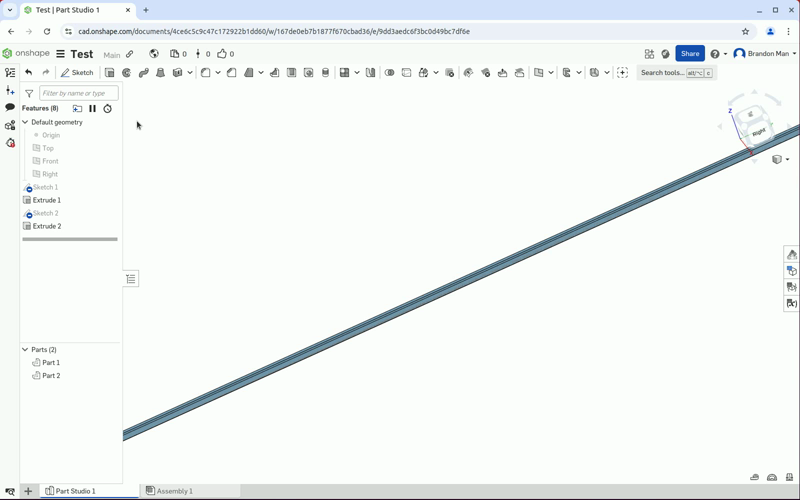
key(down, 2)
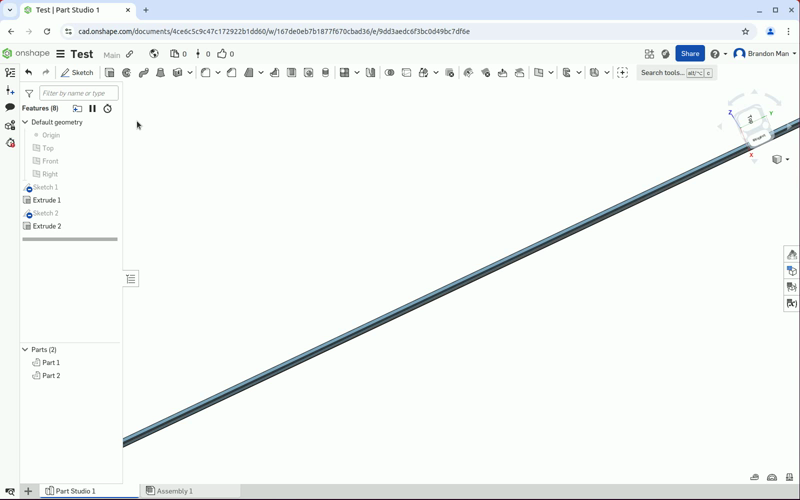
key(up, 2)
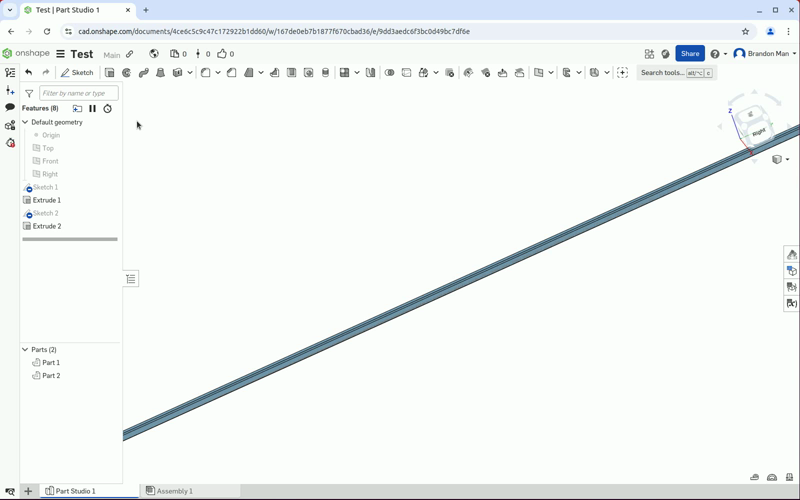
key(right, 2)
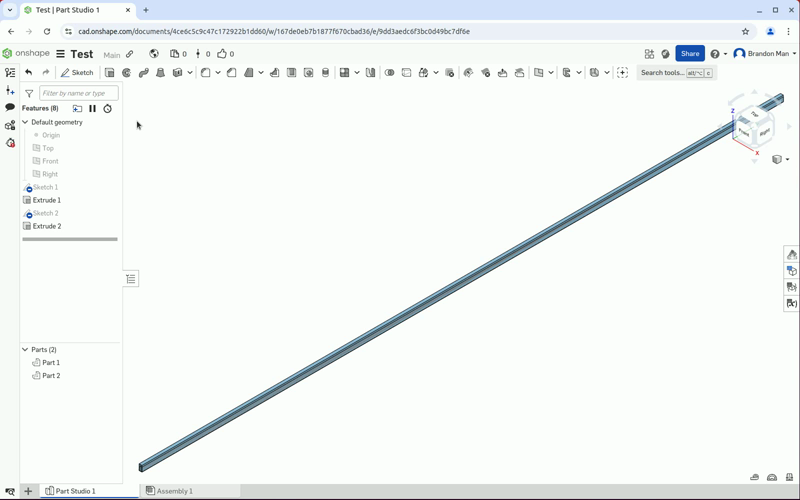
mouse_move(73, 189)
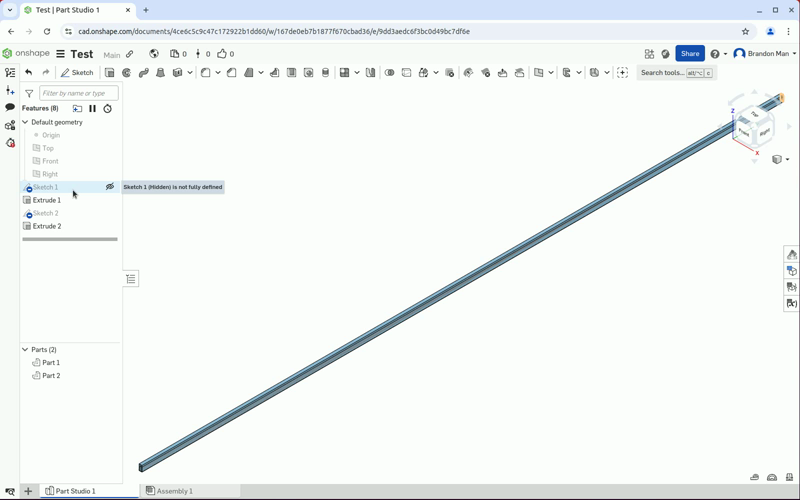
click(73, 189)